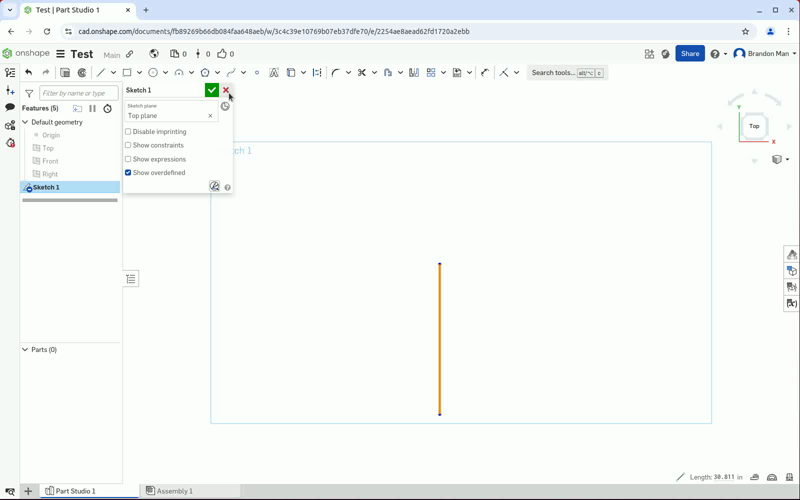
key(shift+h)
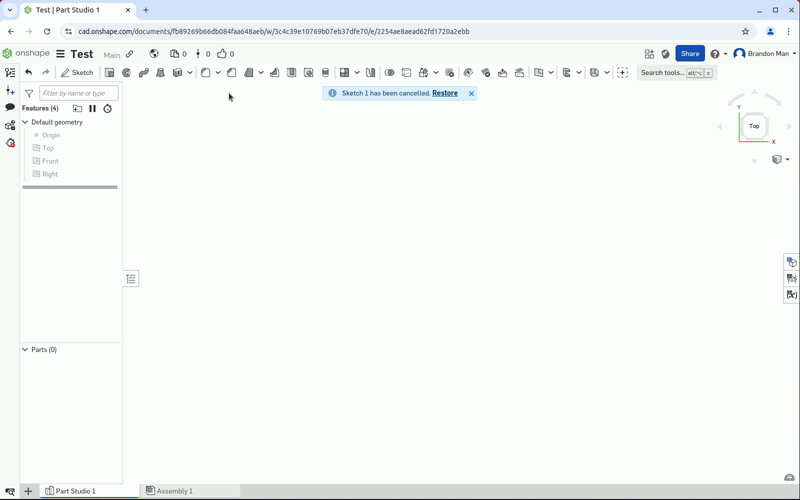
mouse_move(73, 352)
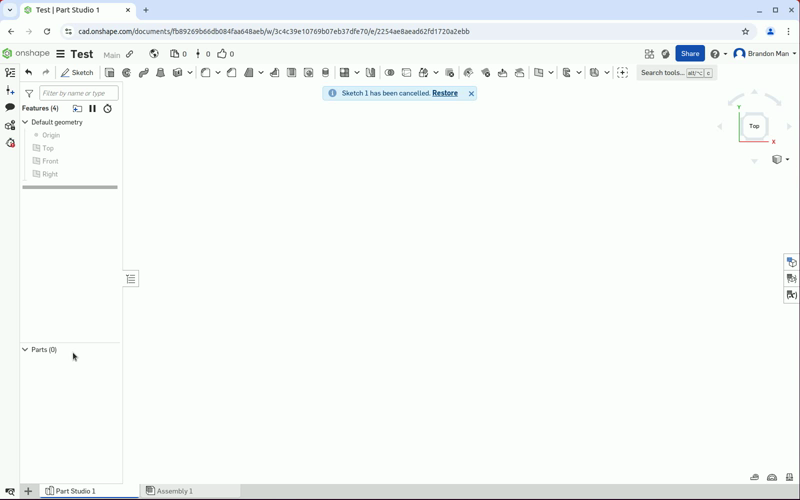
key(y)
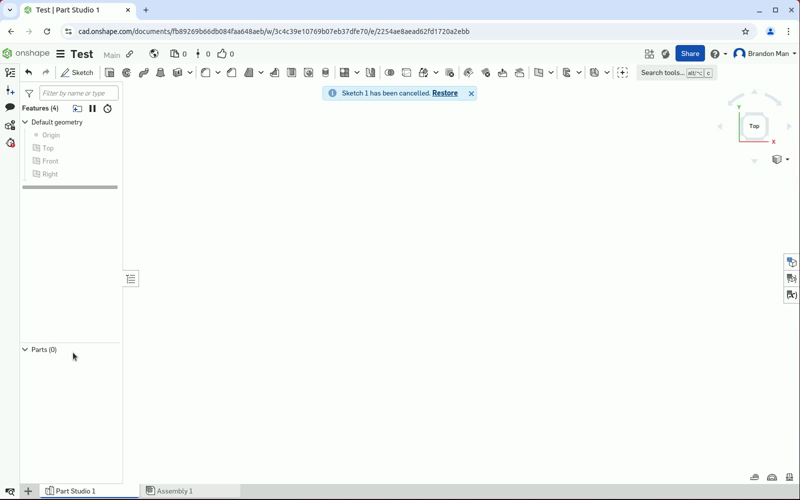
key(shift+p)
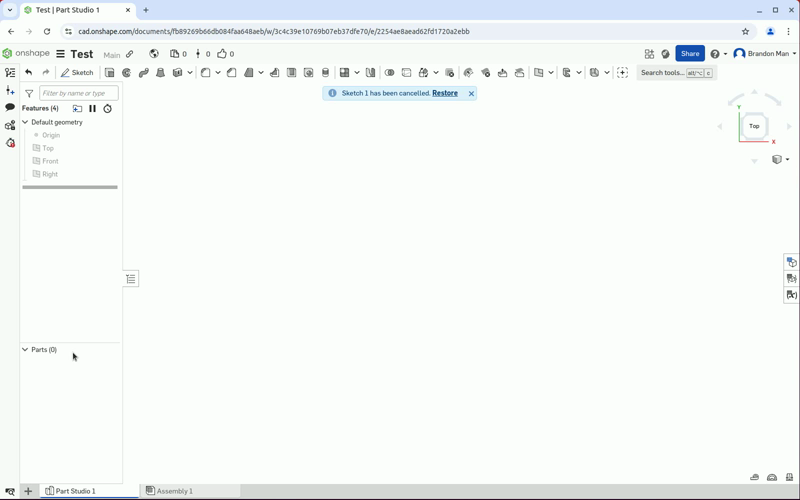
key(space)
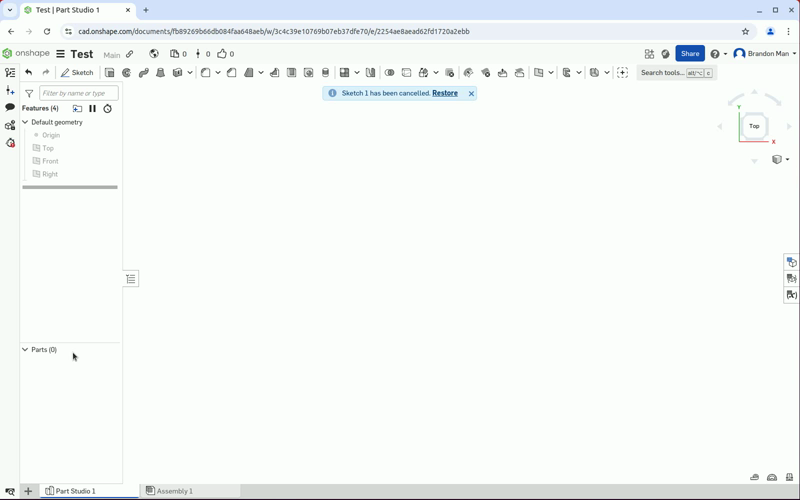
key_down(shift)
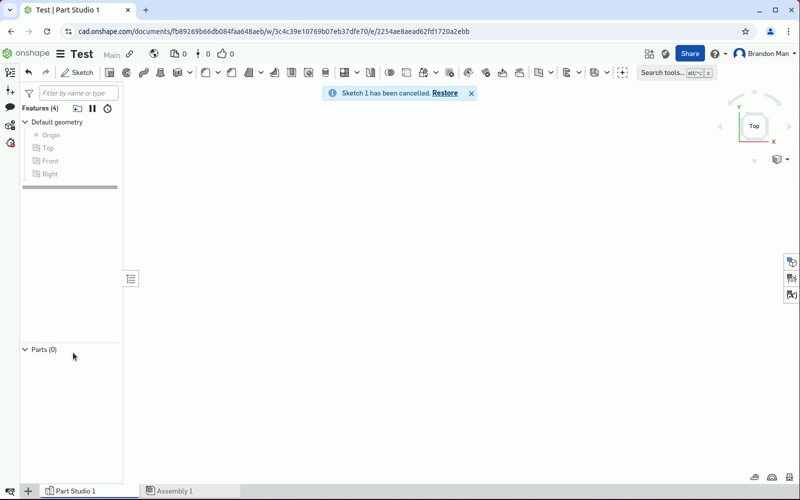
key(up)
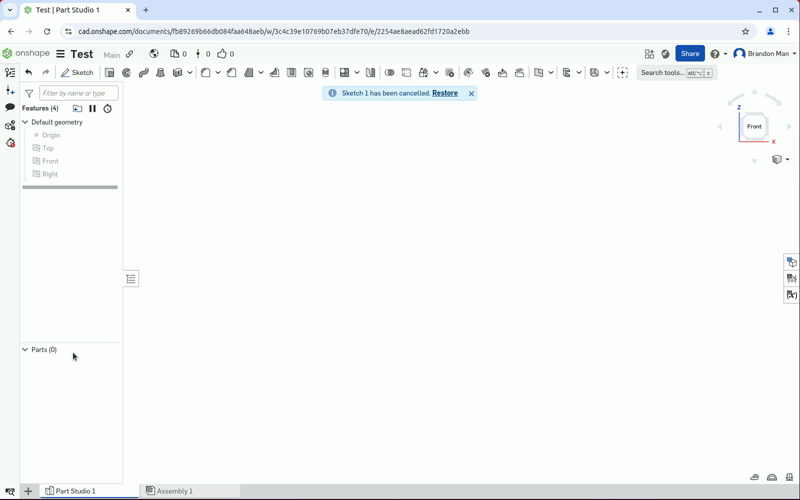
key_up(shift)
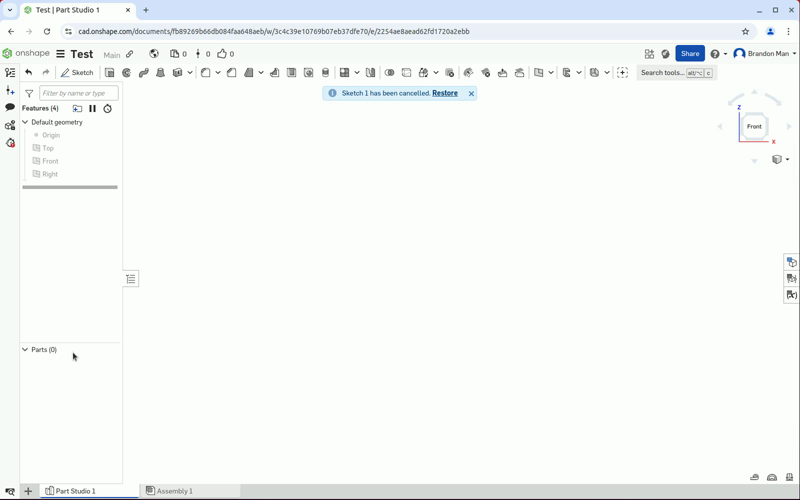
mouse_move(73, 352)
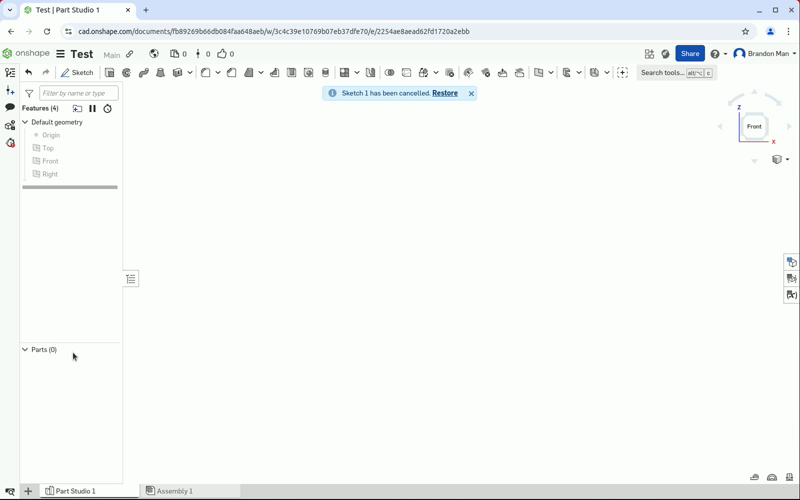
key(shift+y)
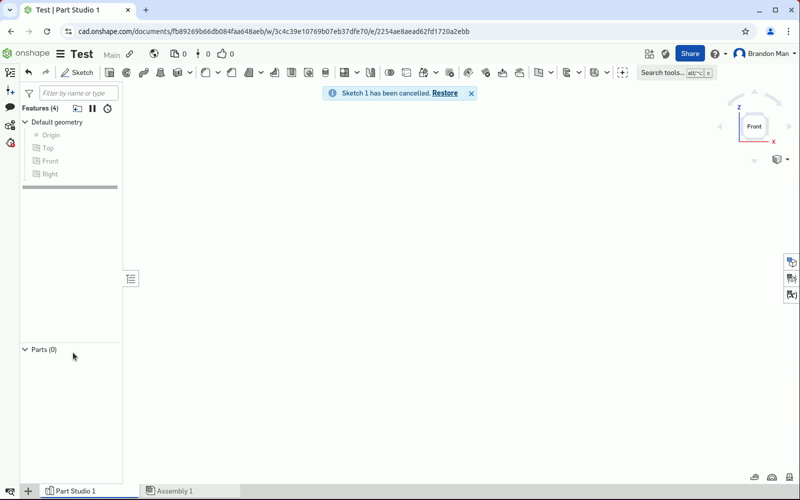
key(shift+s)
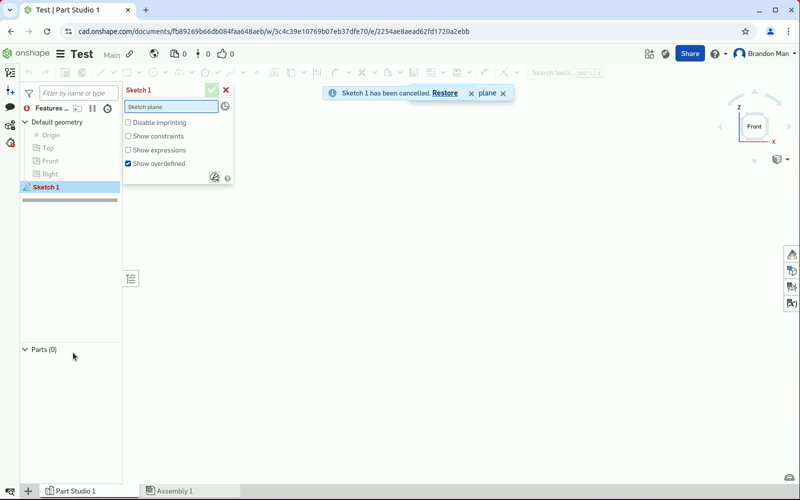
mouse_move(73, 163)
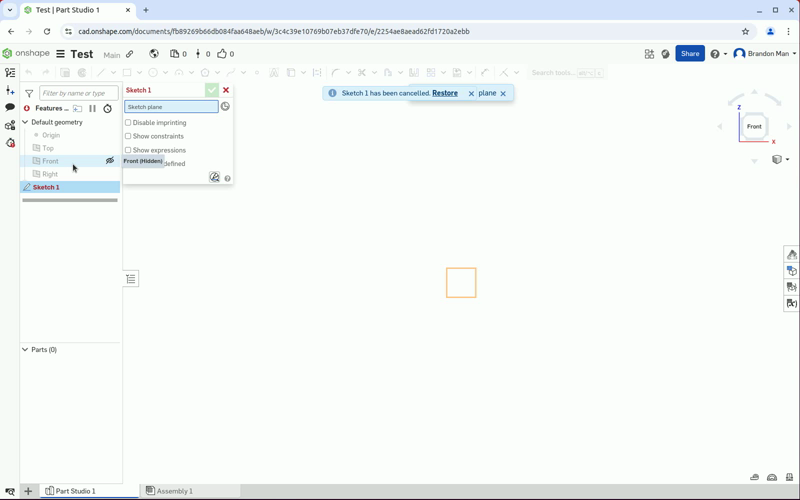
click(73, 163)
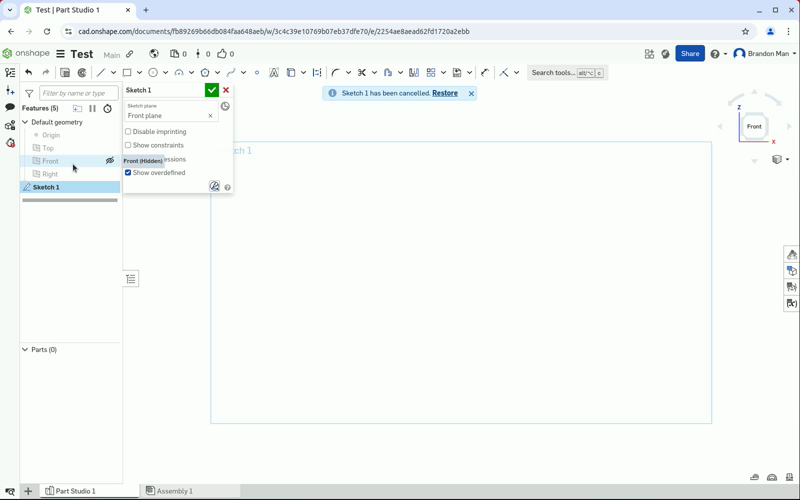
mouse_move(73, 352)
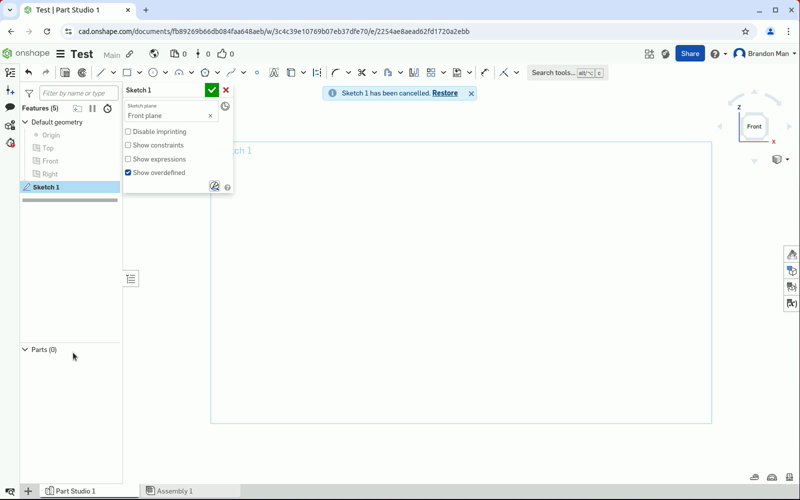
key(y)
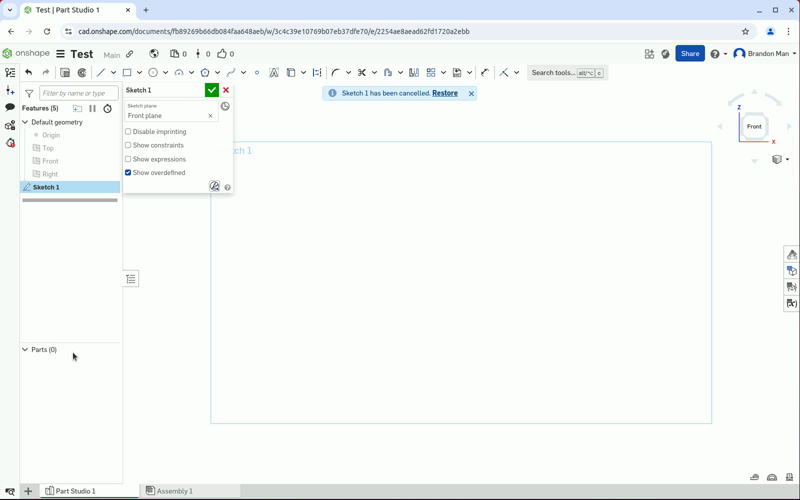
key(l)
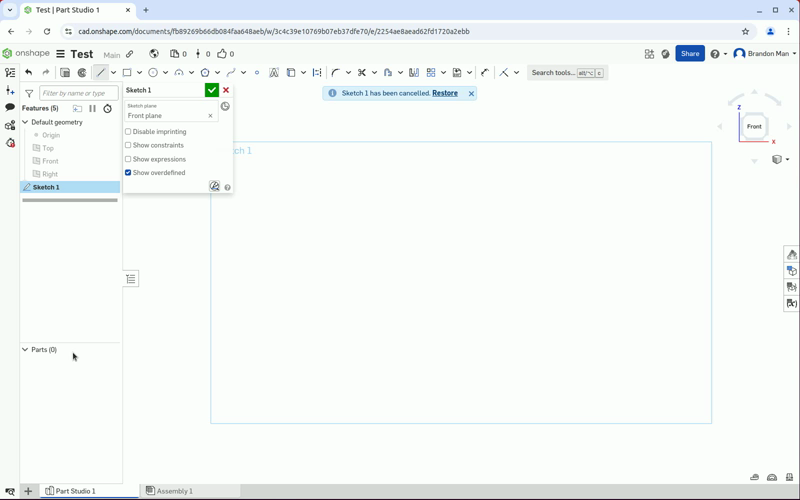
key_down(shift)
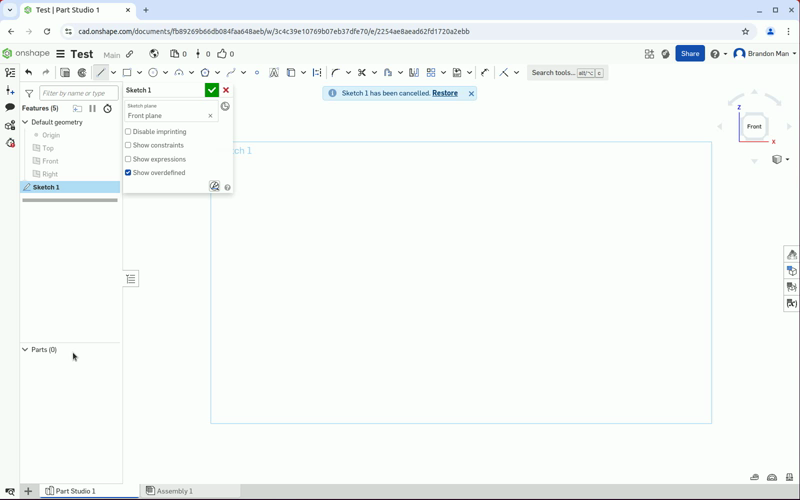
mouse_move(439, 198)
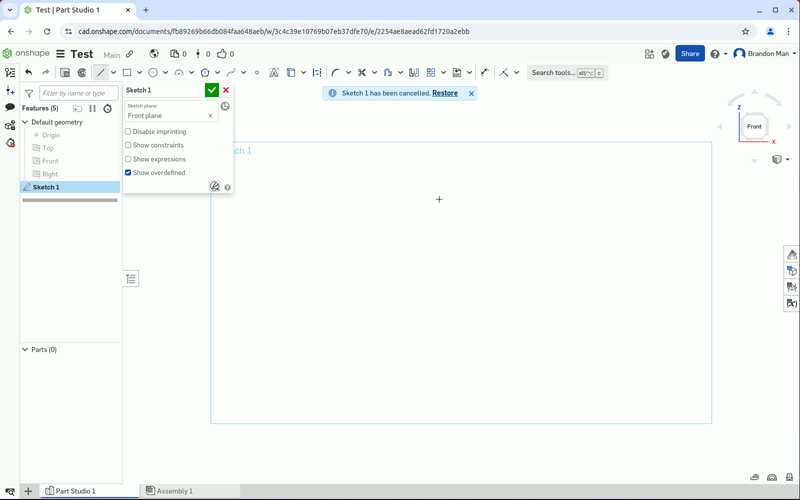
click(439, 198)
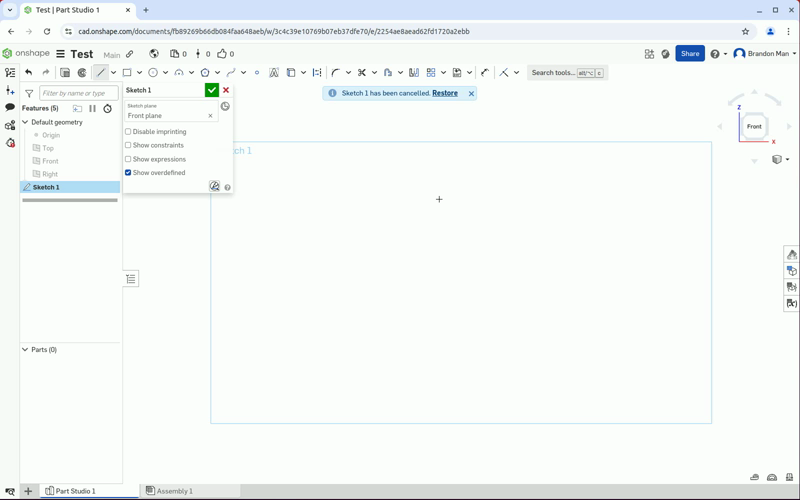
key_up(shift)
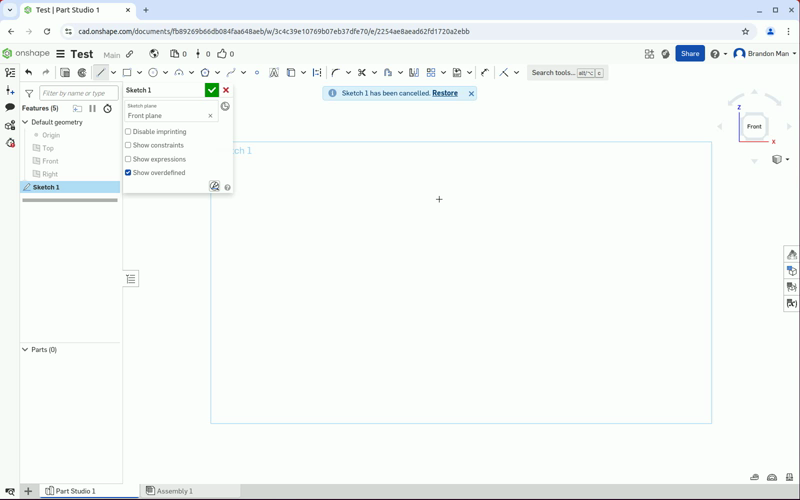
key_down(shift)
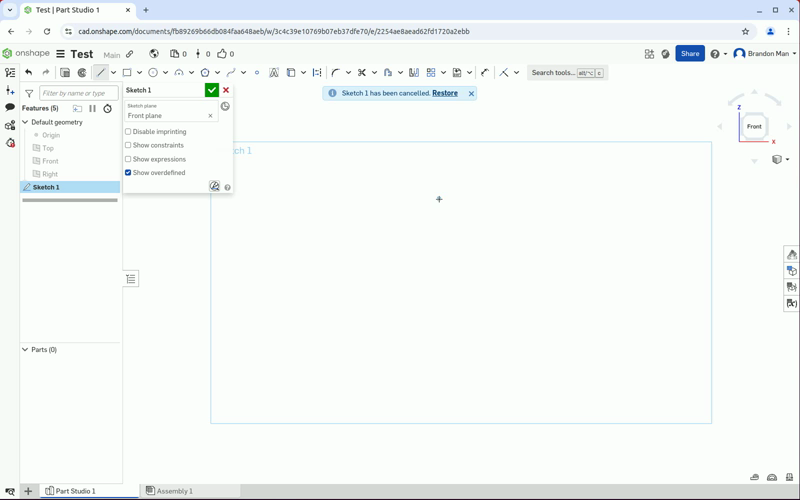
mouse_move(469, 198)
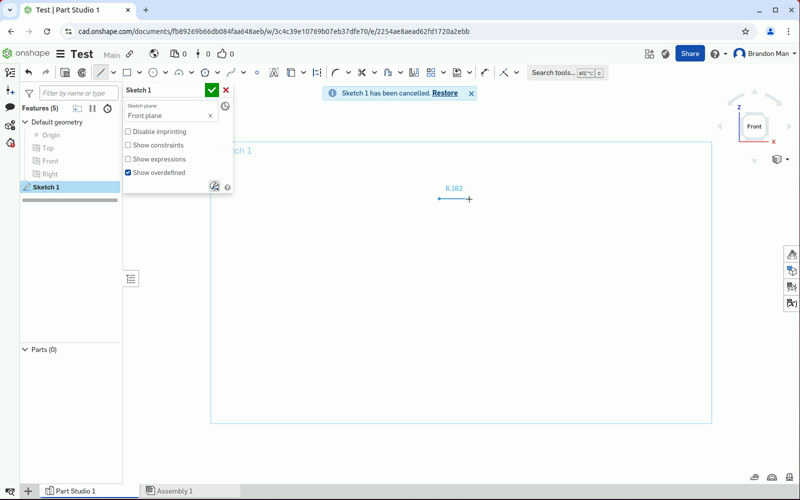
mouse_move(455, 198)
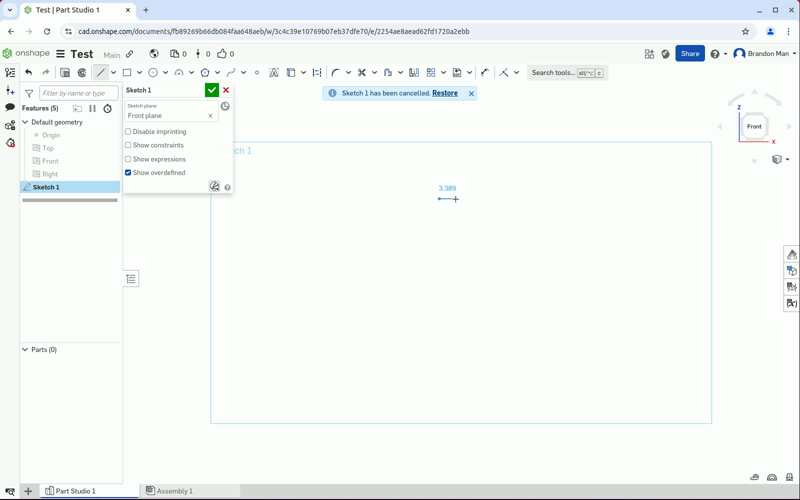
click(455, 198)
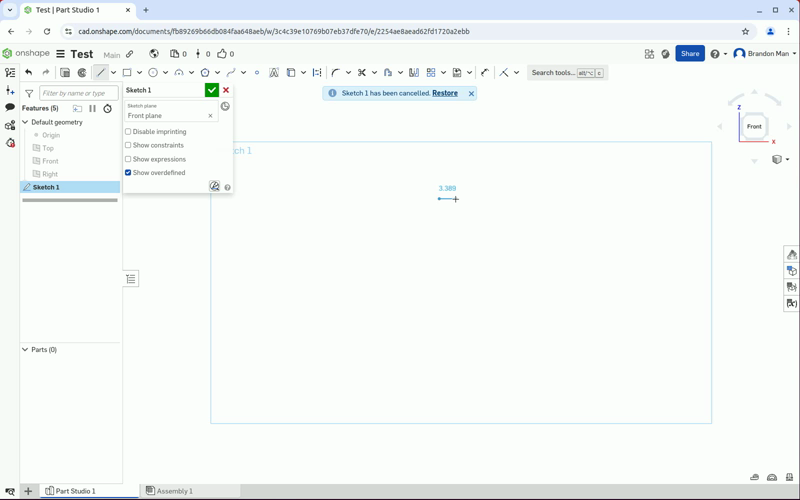
key_up(shift)
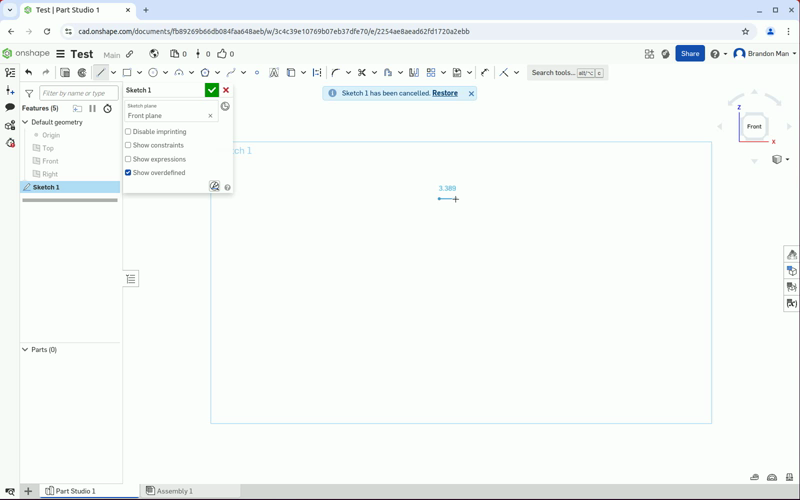
key(esc)
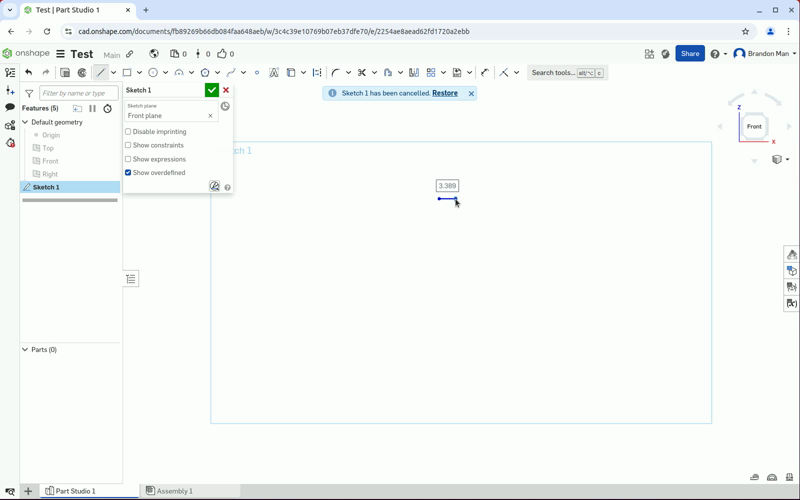
key(a)
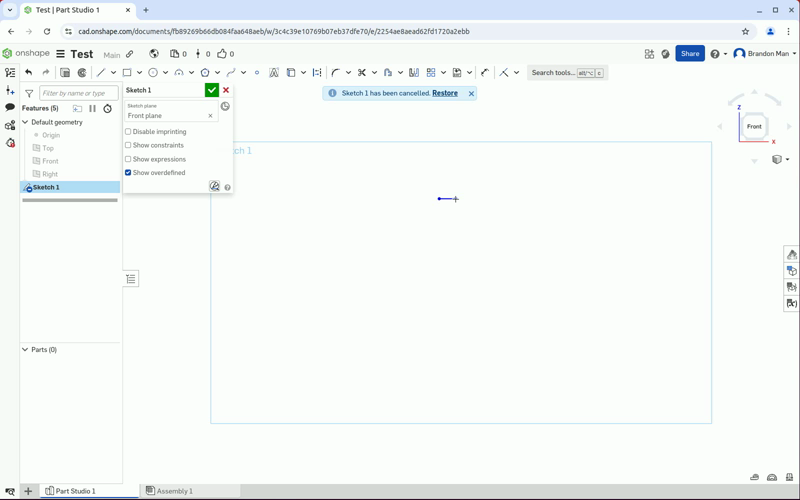
mouse_move(455, 198)
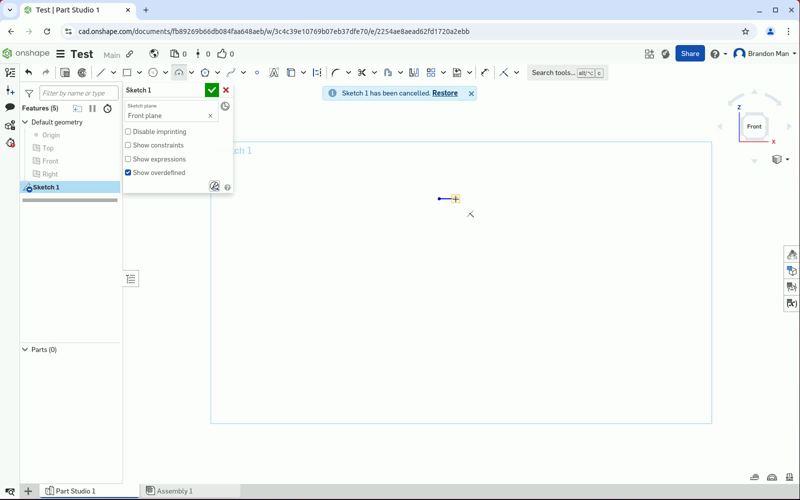
click(455, 198)
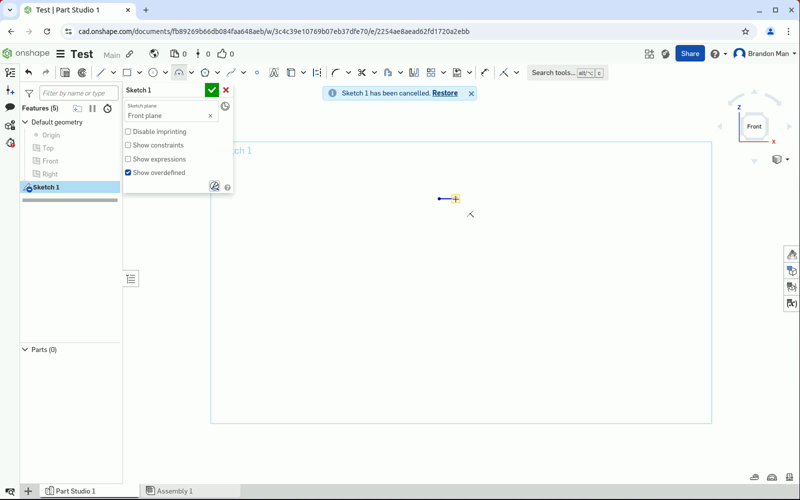
mouse_move(439, 198)
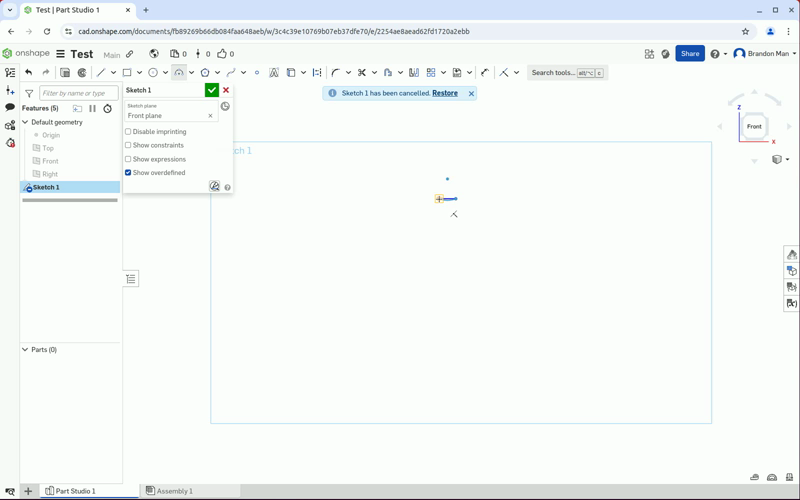
click(439, 198)
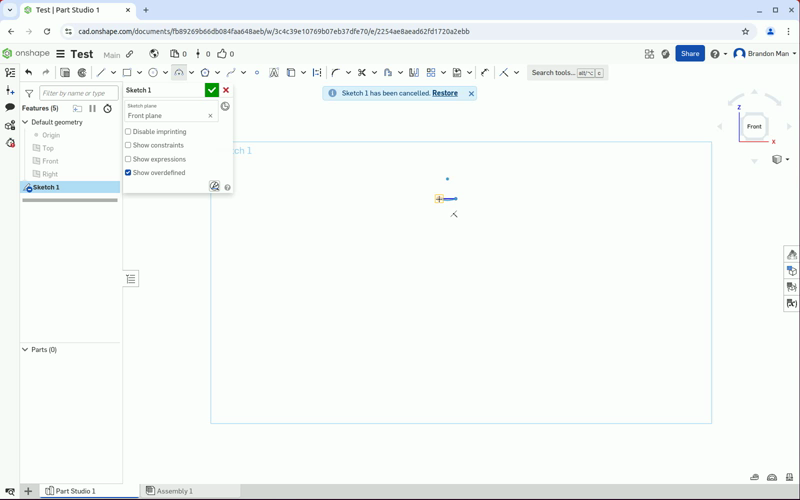
key_down(shift)
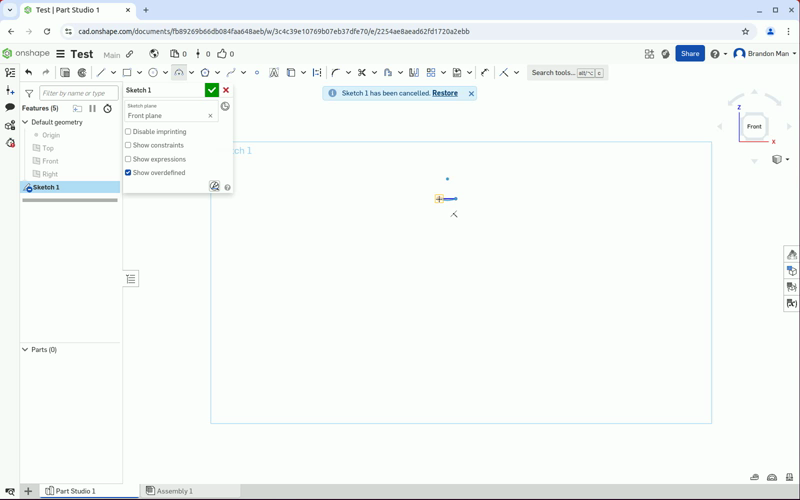
mouse_move(447, 169)
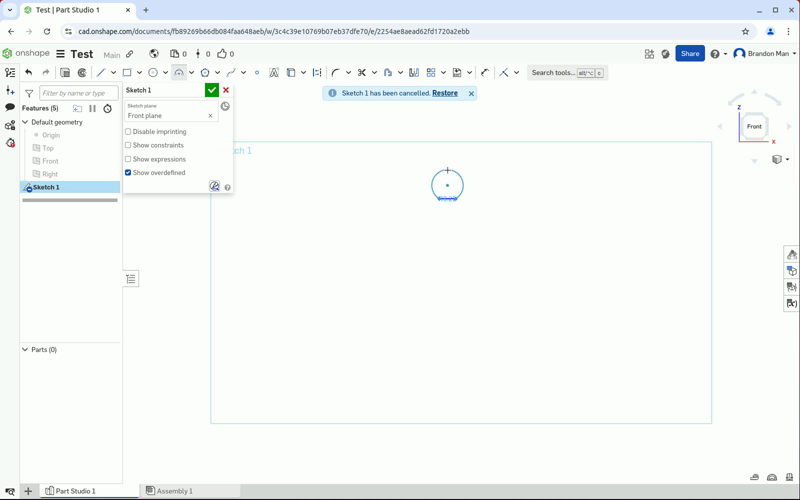
click(447, 169)
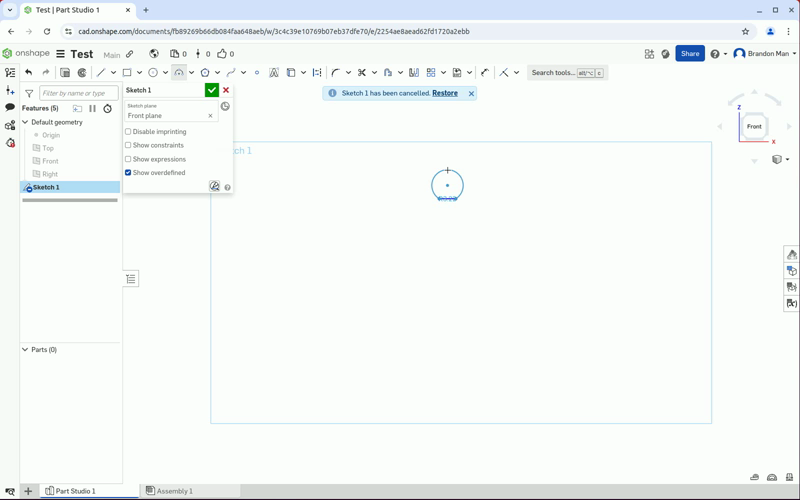
key_up(shift)
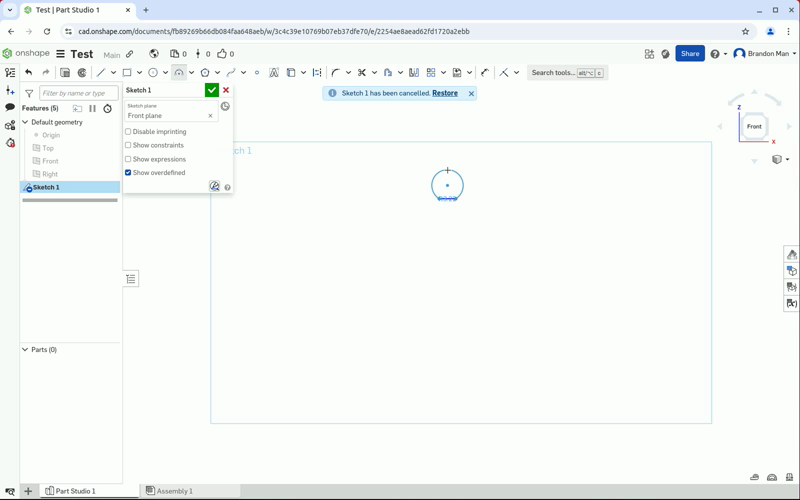
key(esc)
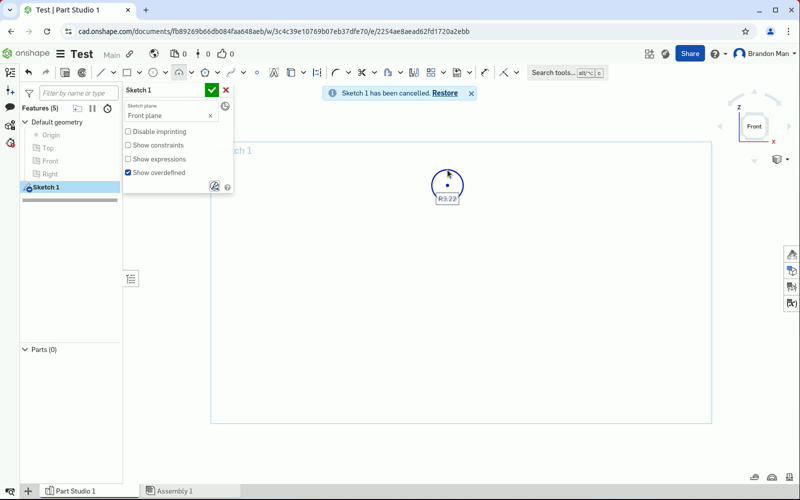
mouse_move(450, 193)
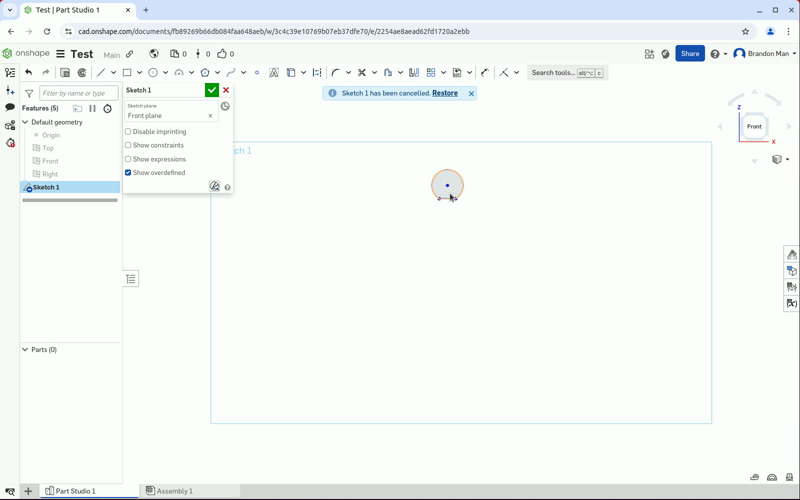
scroll(6)
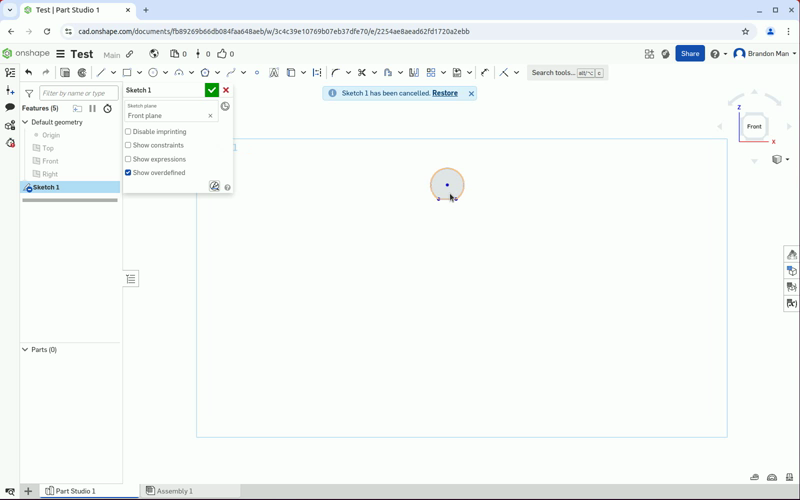
scroll(6)
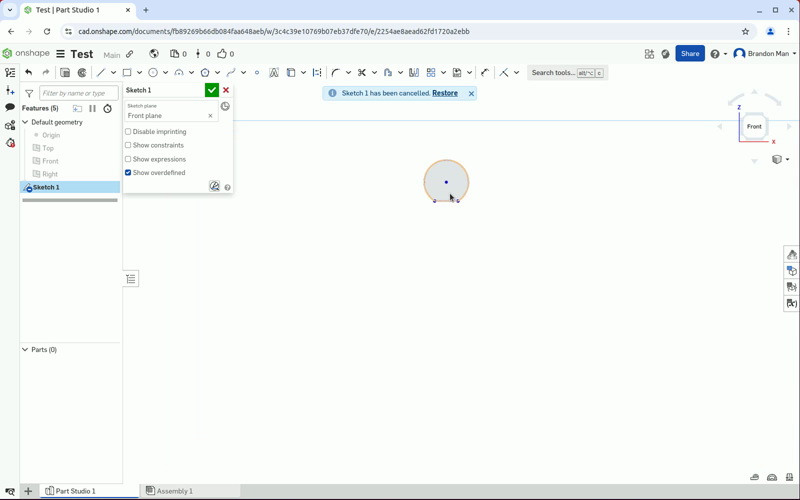
scroll(6)
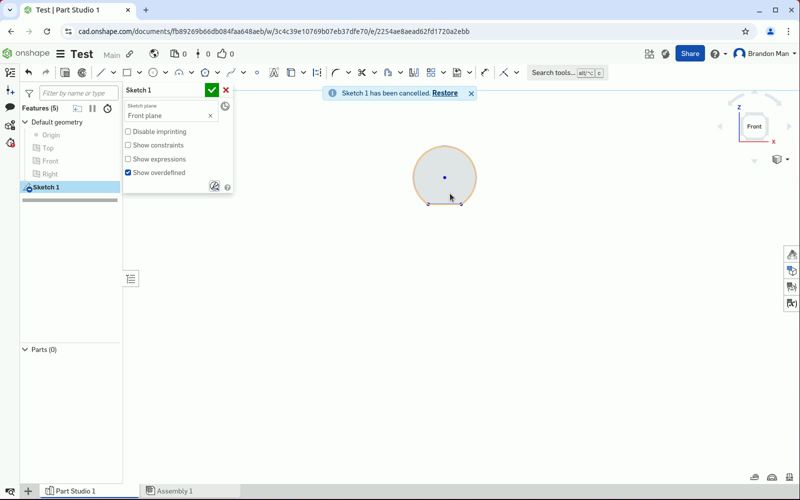
scroll(6)
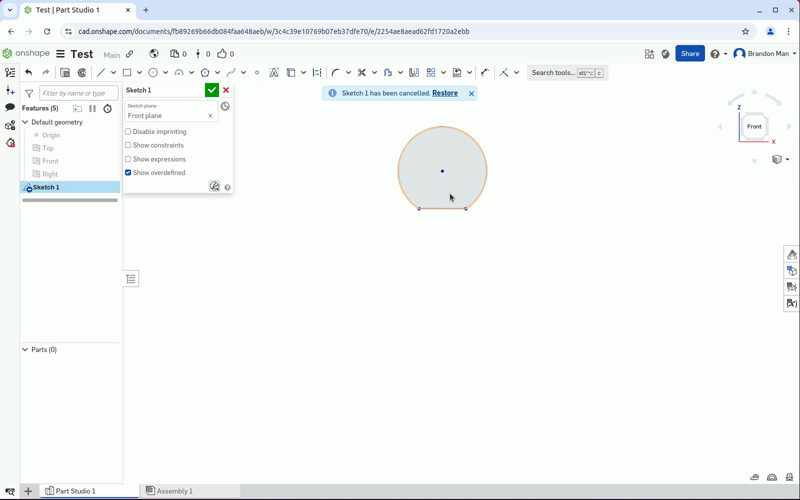
scroll(6)
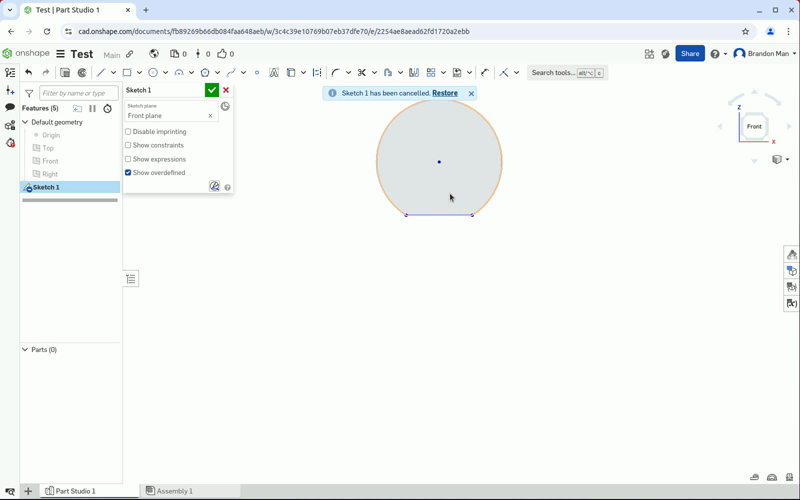
scroll(6)
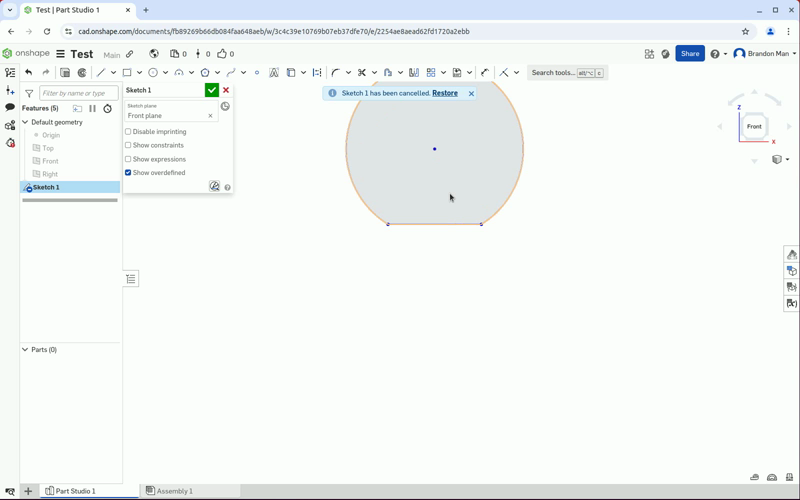
scroll(6)
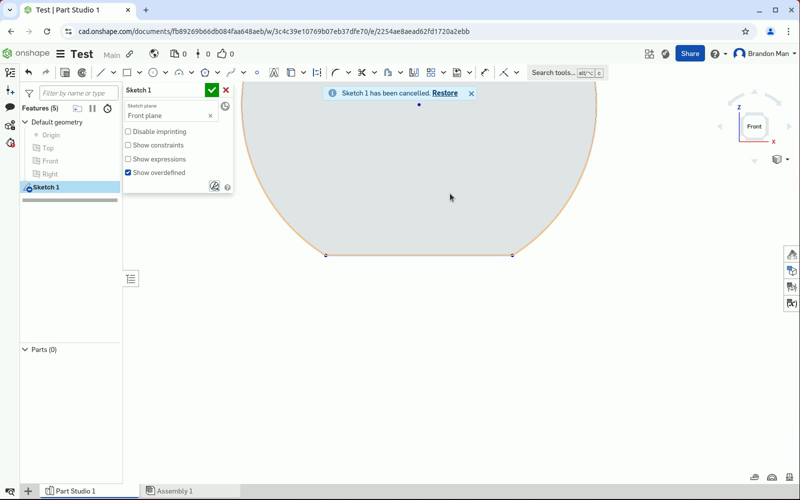
click(450, 193)
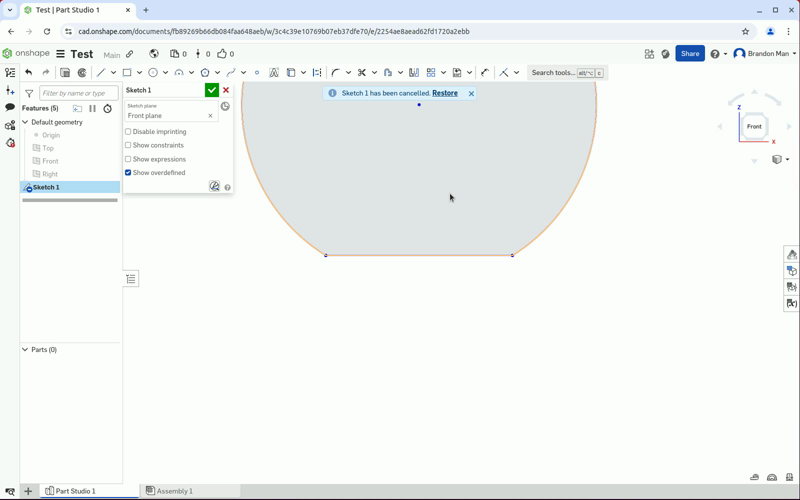
scroll(-6)
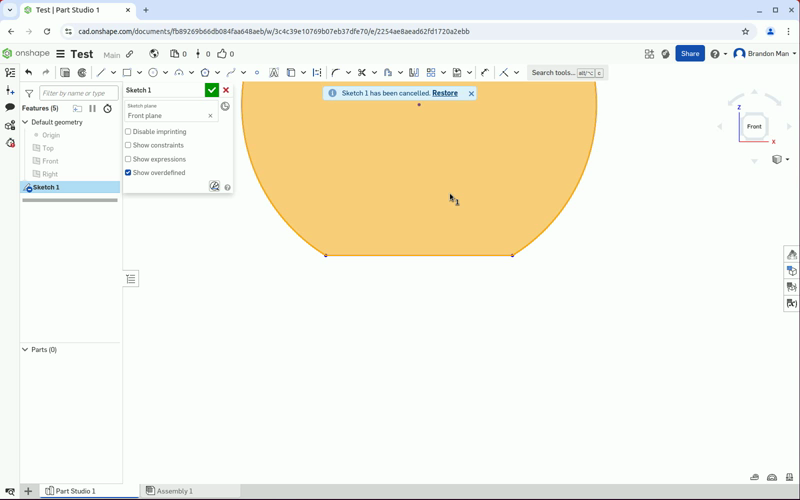
scroll(-6)
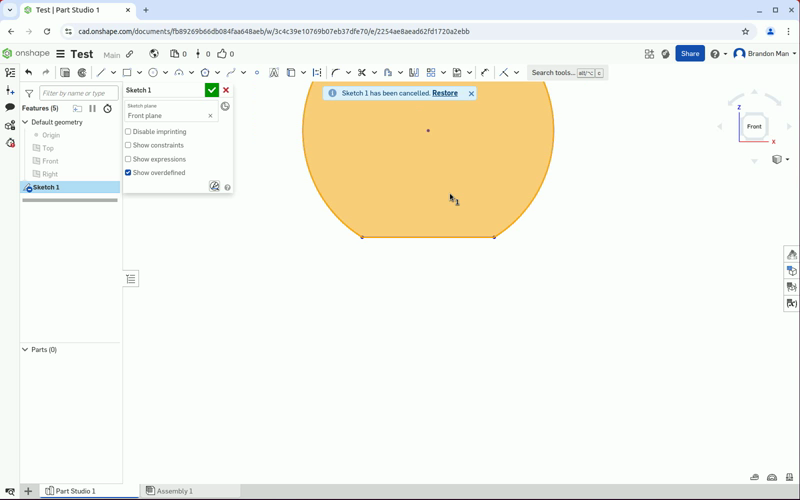
scroll(-6)
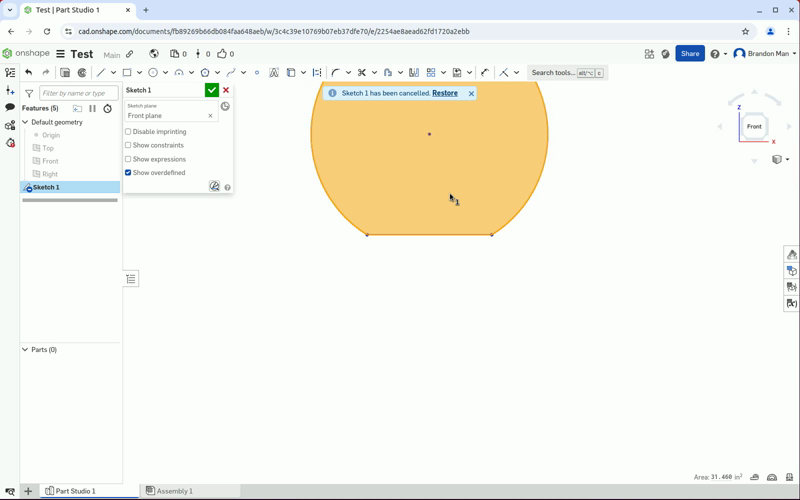
scroll(-6)
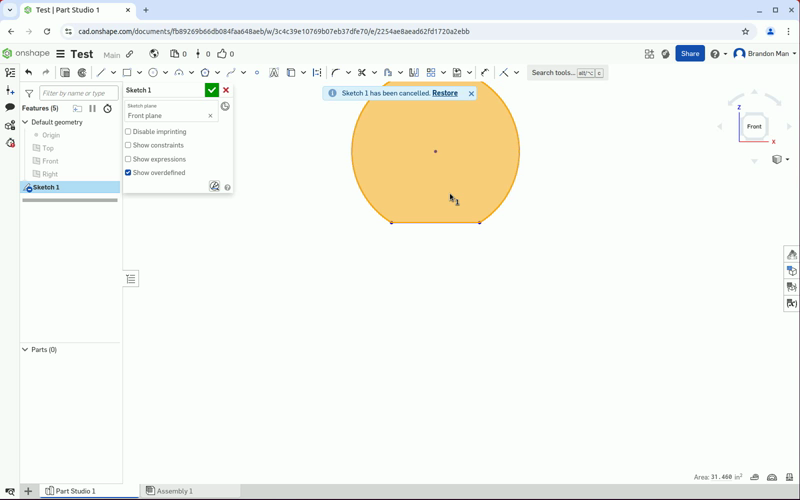
scroll(-6)
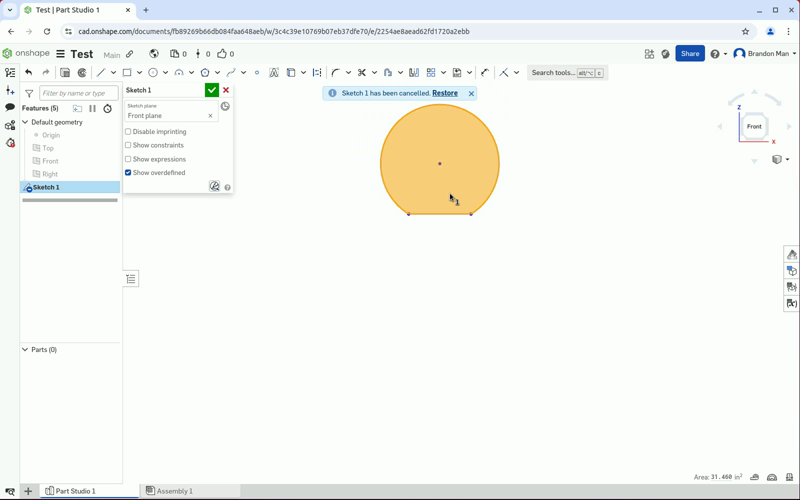
scroll(-6)
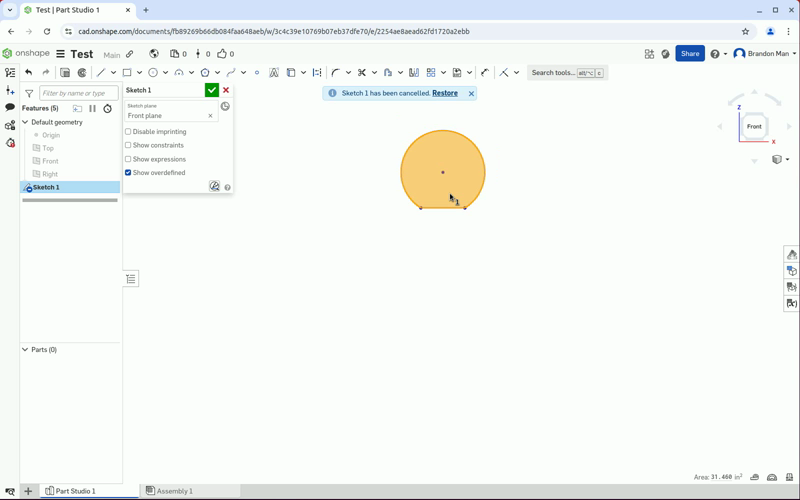
scroll(-6)
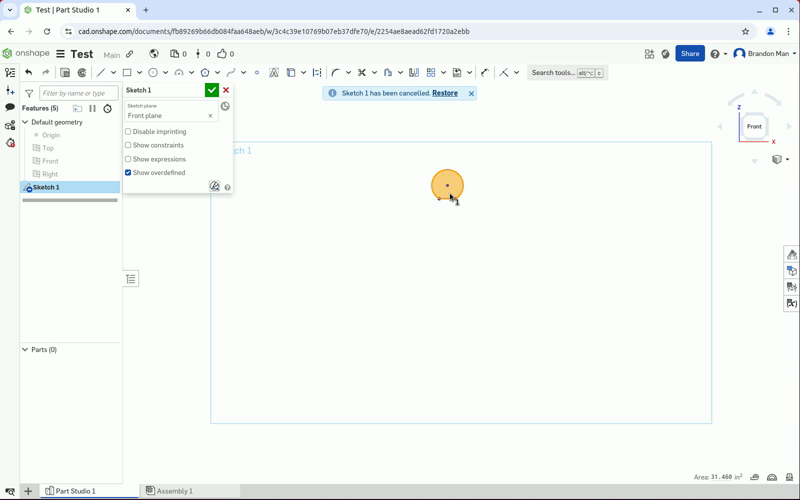
mouse_move(73, 352)
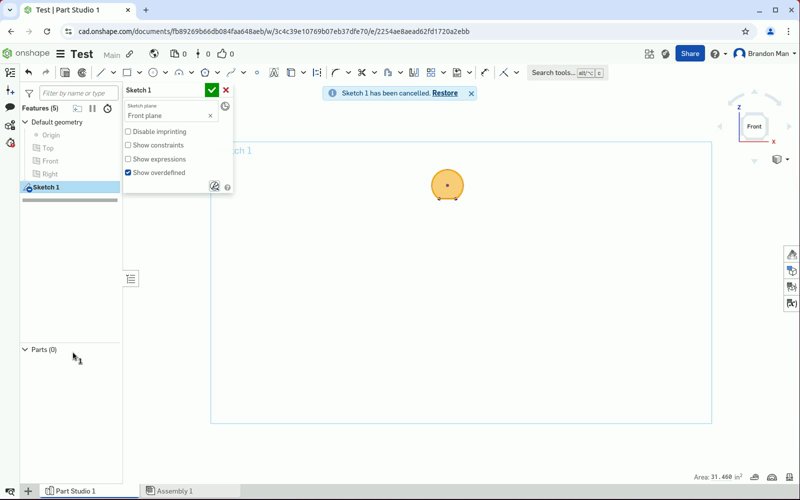
key(shift+y)
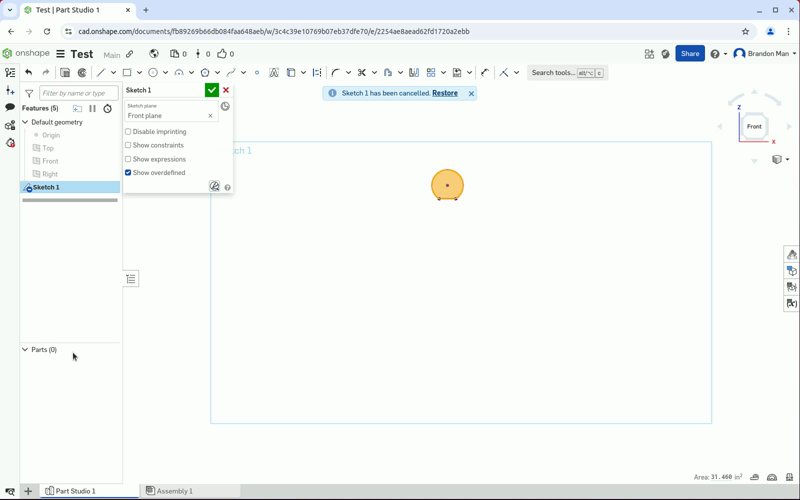
key(shift+e)
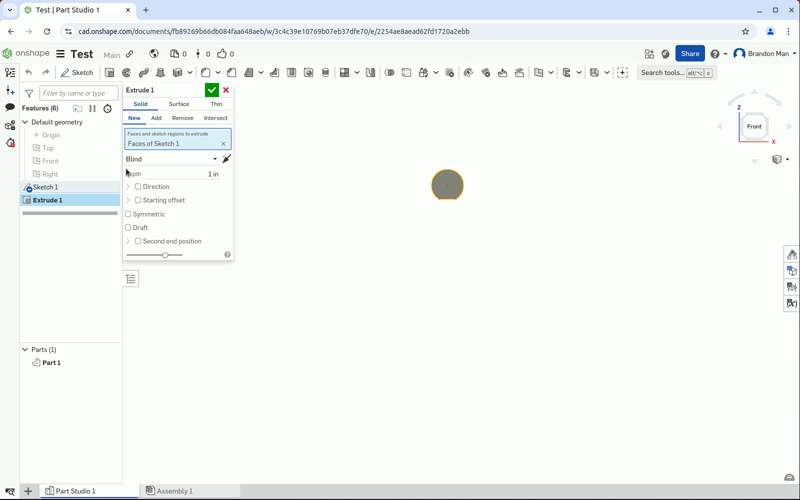
mouse_move(143, 106)
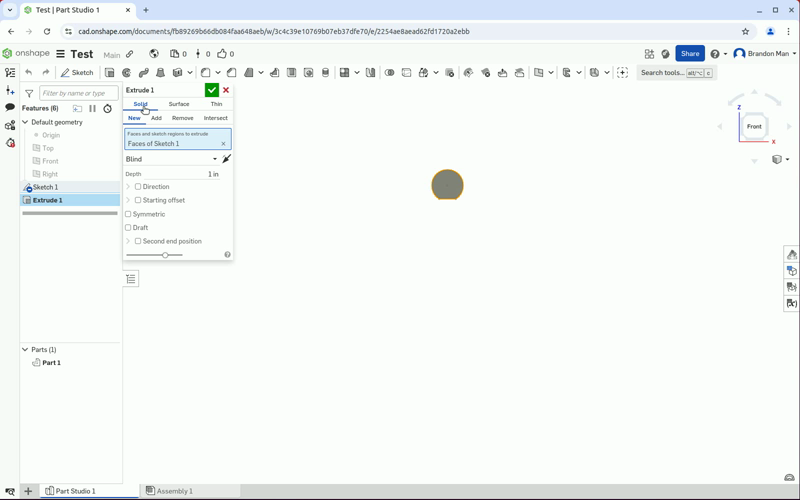
click(143, 106)
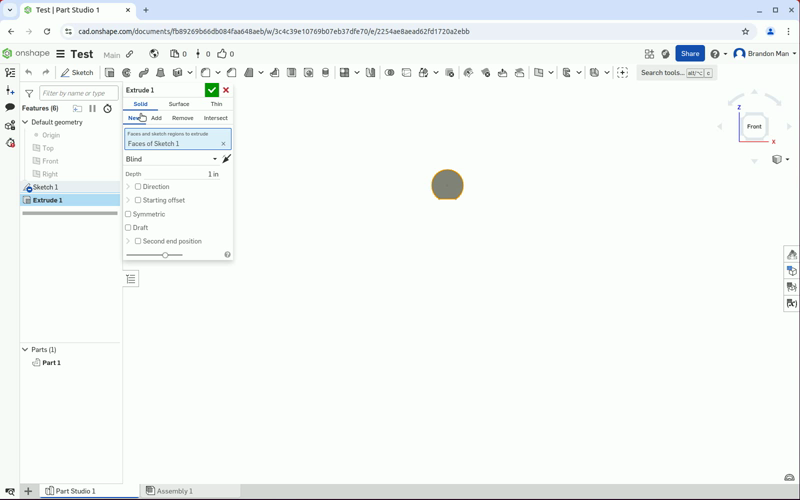
mouse_move(137, 120)
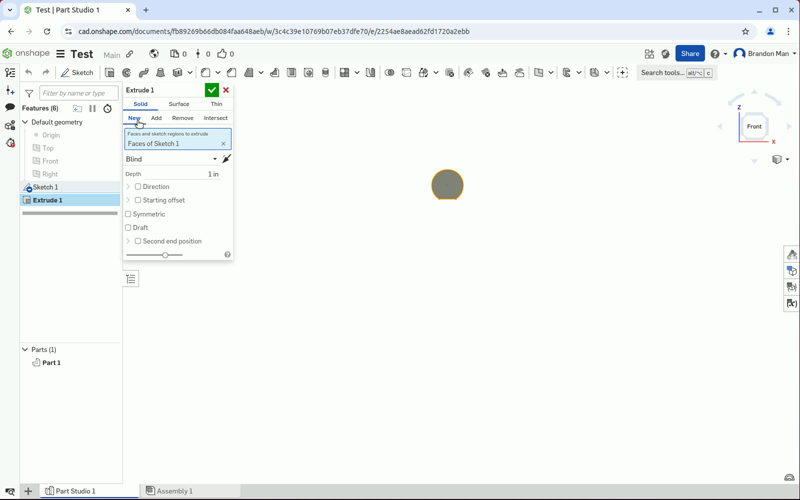
click(137, 120)
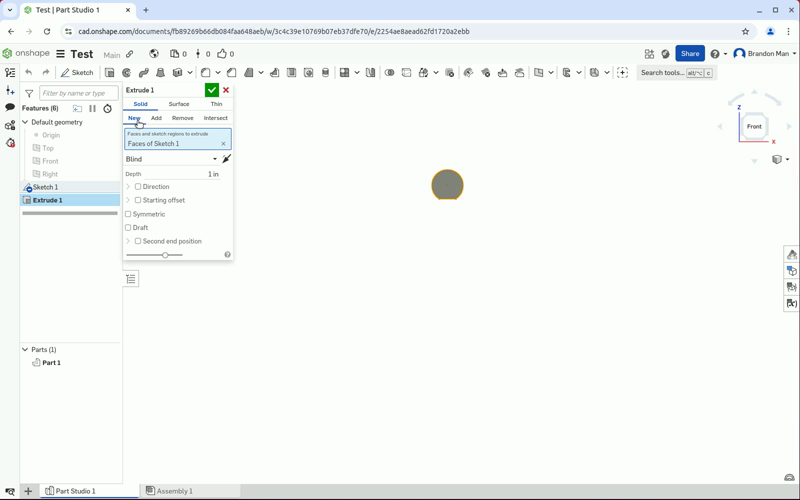
key(tab, 4)
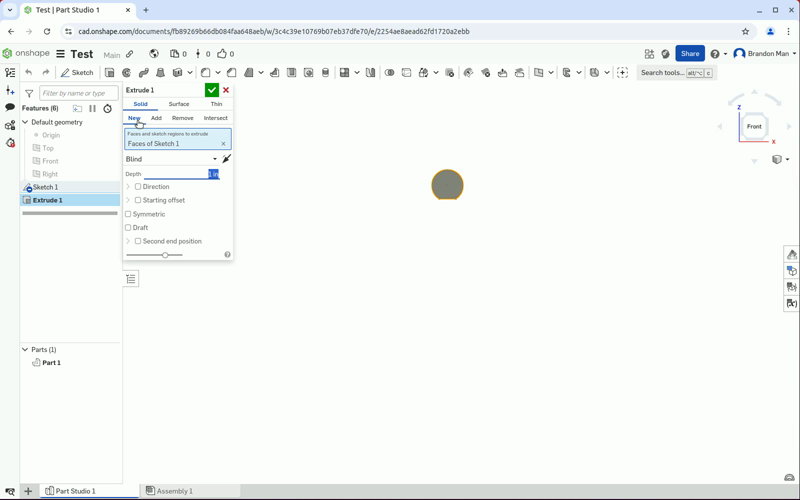
text(3.37)
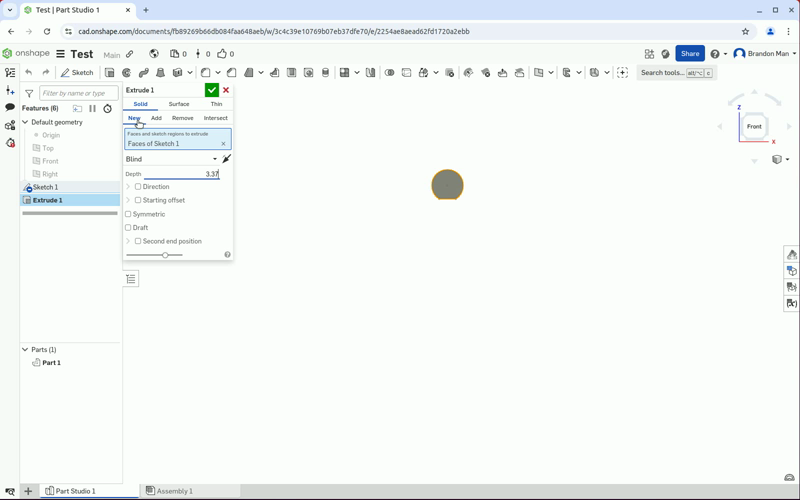
key(enter)
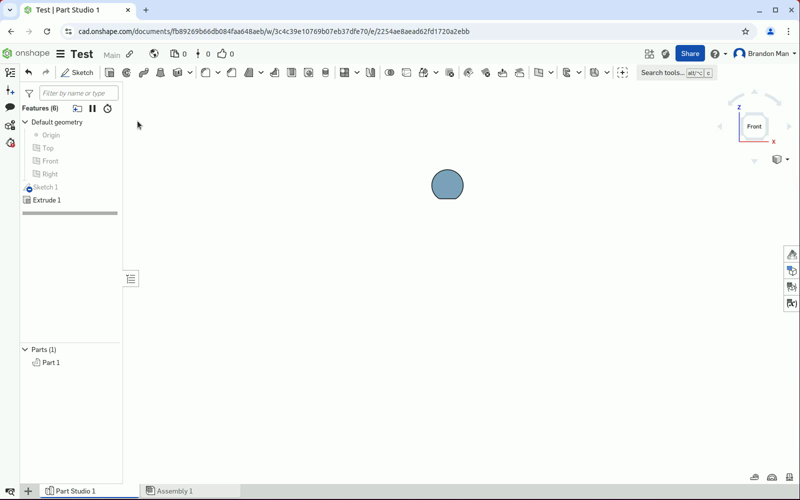
key(shift+h)
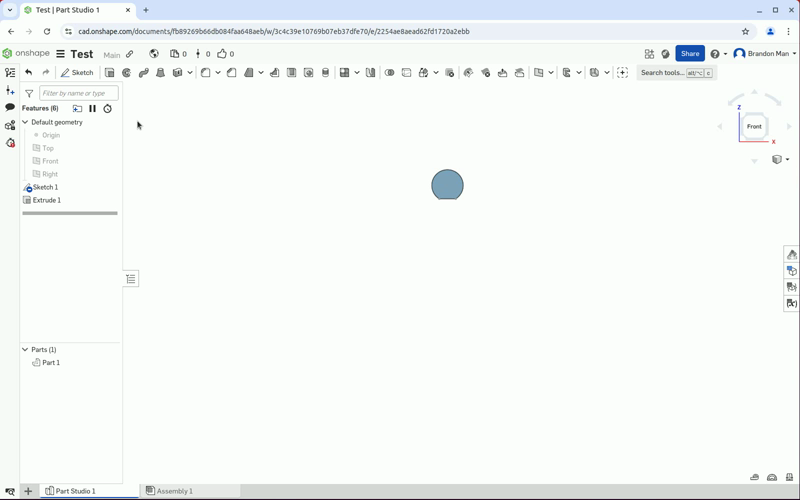
key(shift+h)
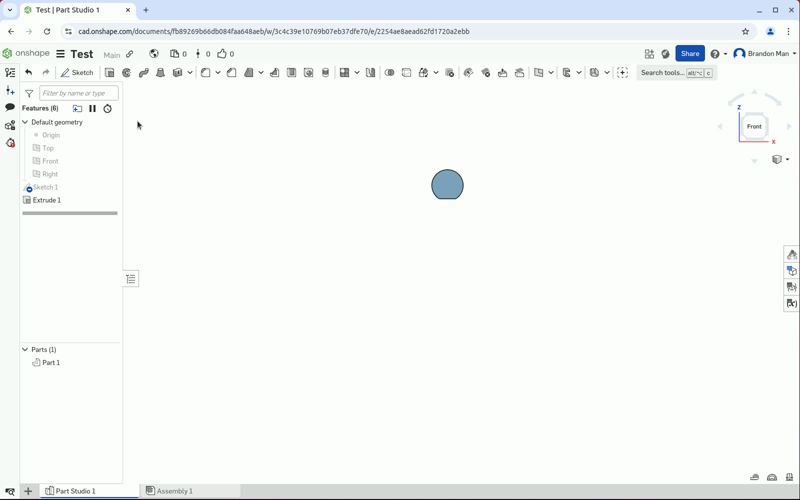
mouse_move(73, 189)
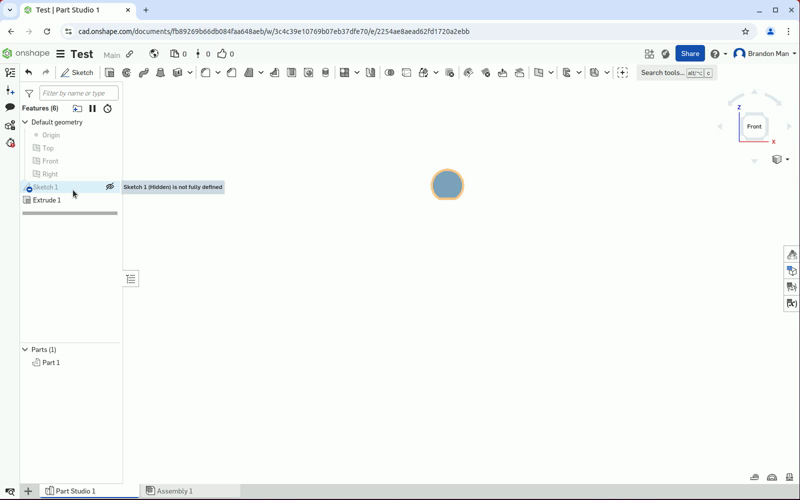
click(73, 189)
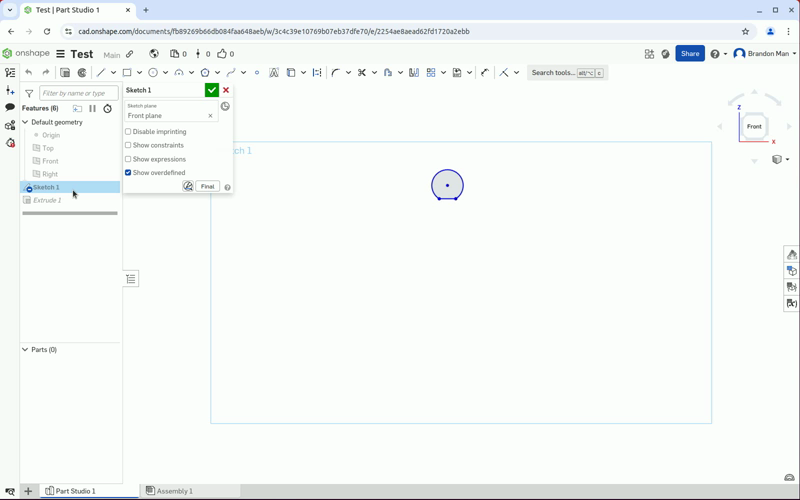
mouse_move(229, 92)
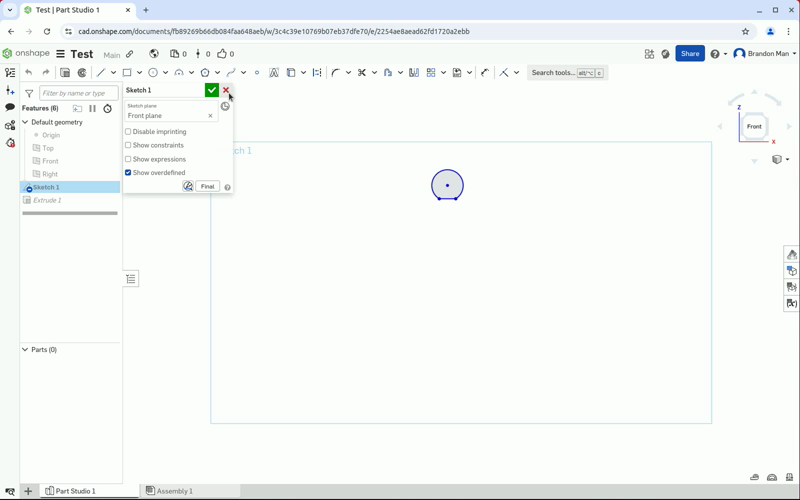
click(229, 92)
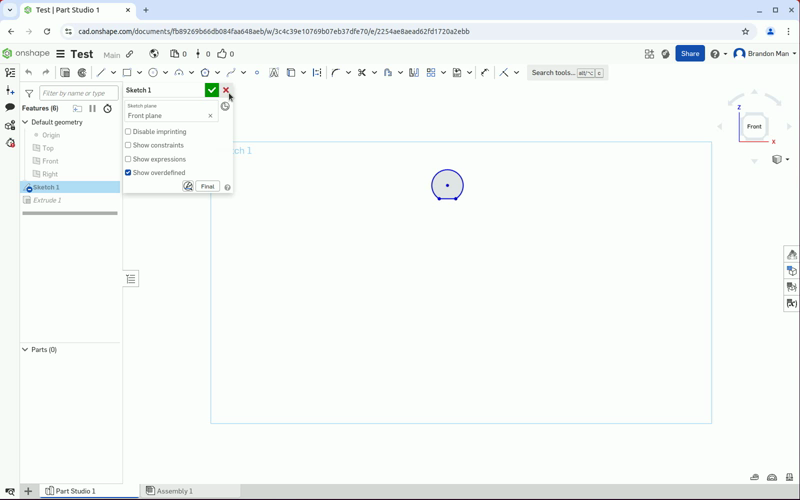
key(shift+s)
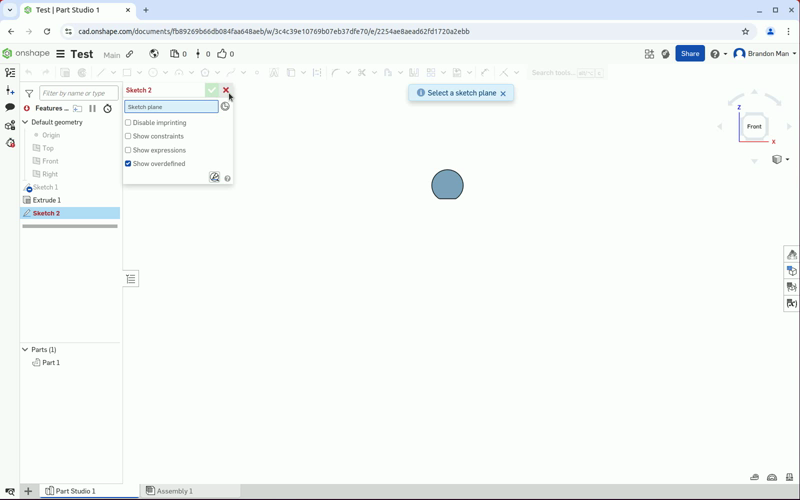
mouse_move(73, 163)
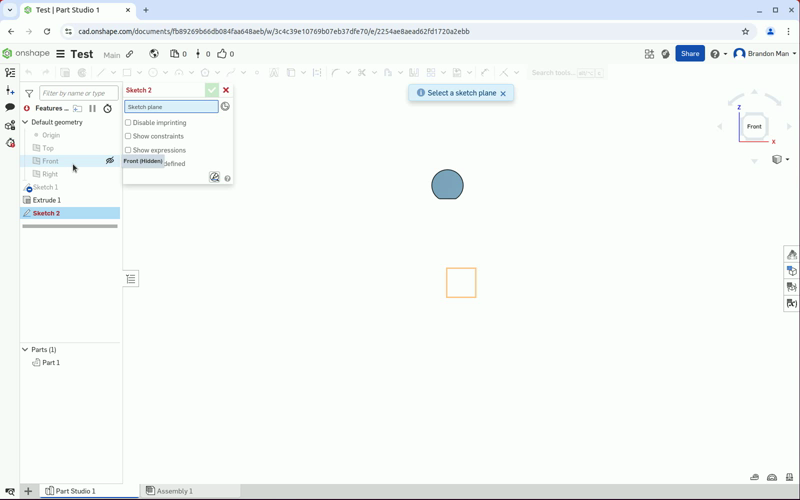
click(73, 163)
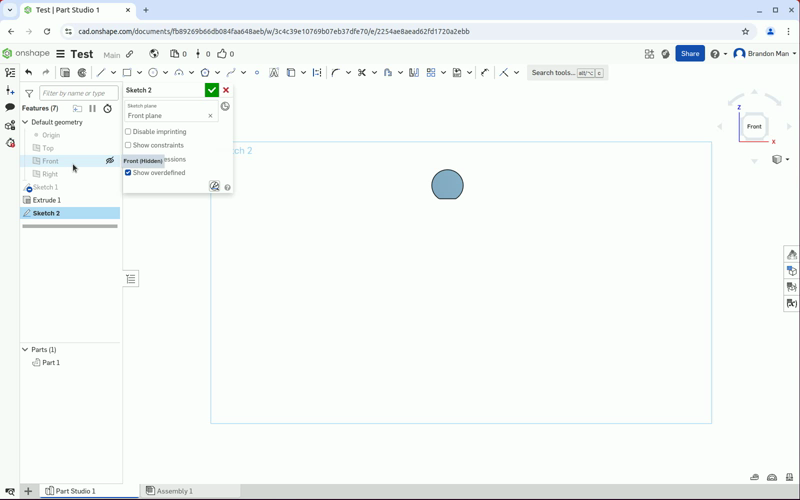
mouse_move(73, 352)
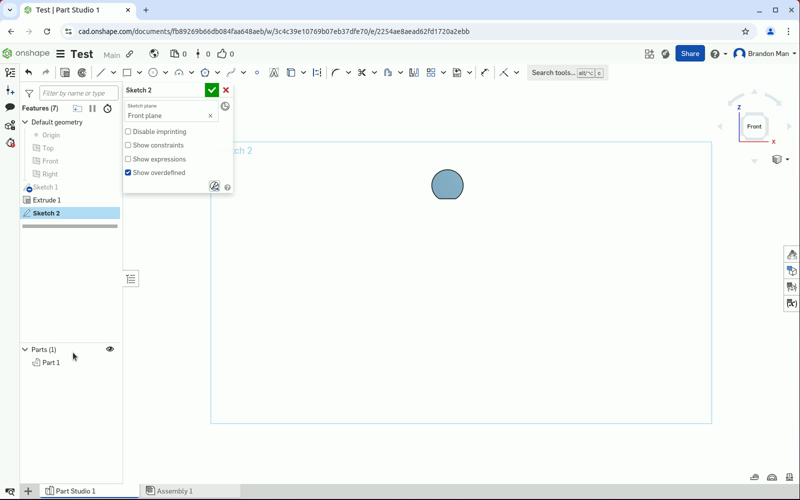
key(y)
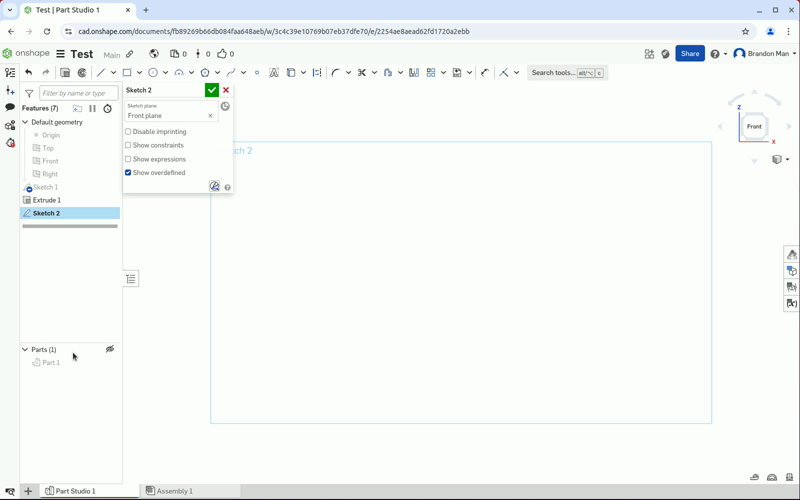
key(l)
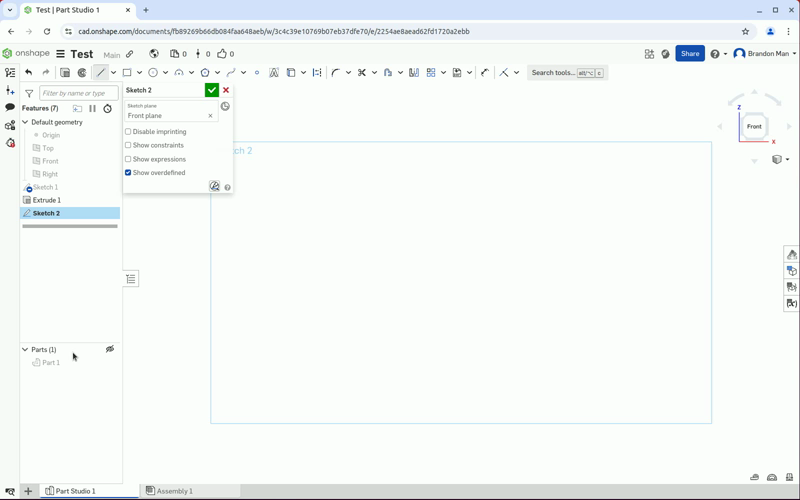
key_down(shift)
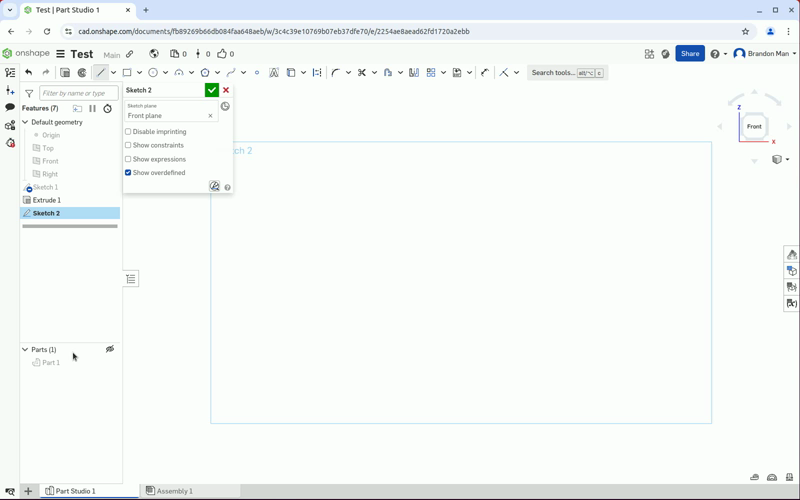
mouse_move(432, 282)
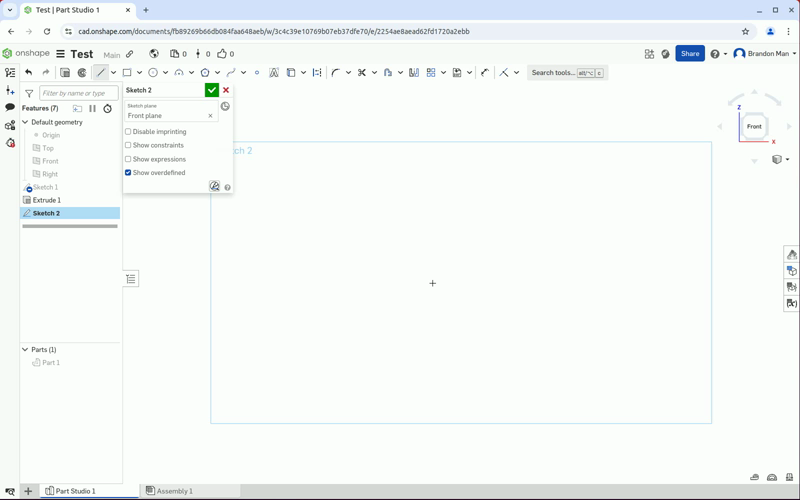
click(432, 282)
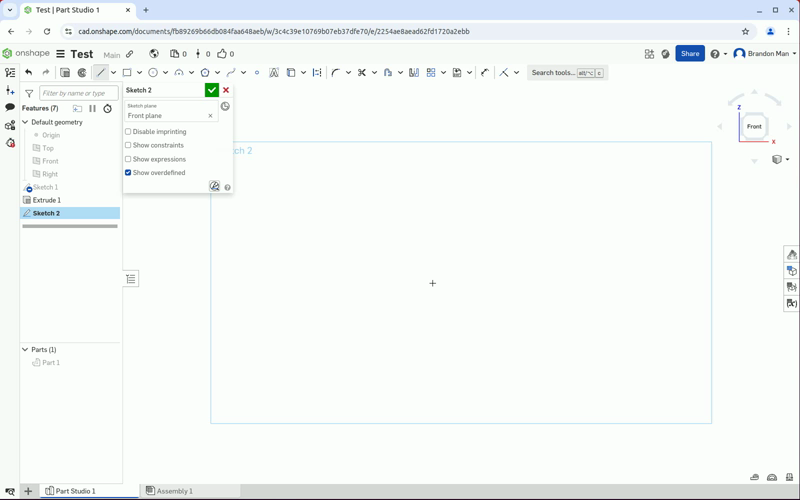
key_up(shift)
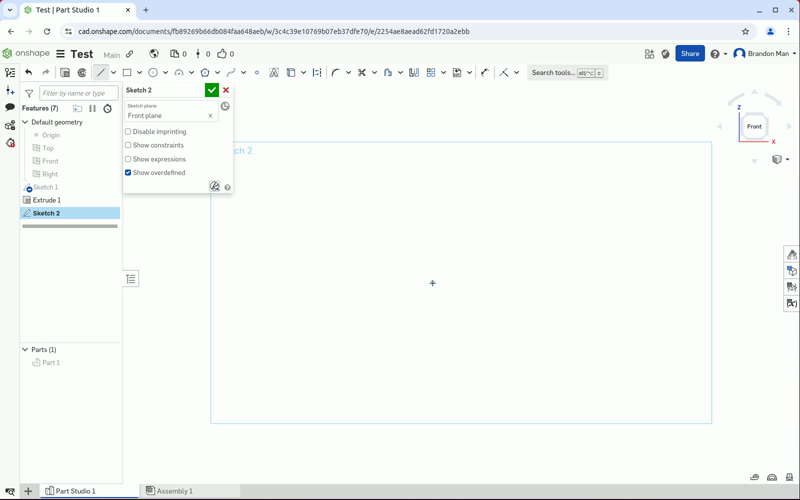
key_down(shift)
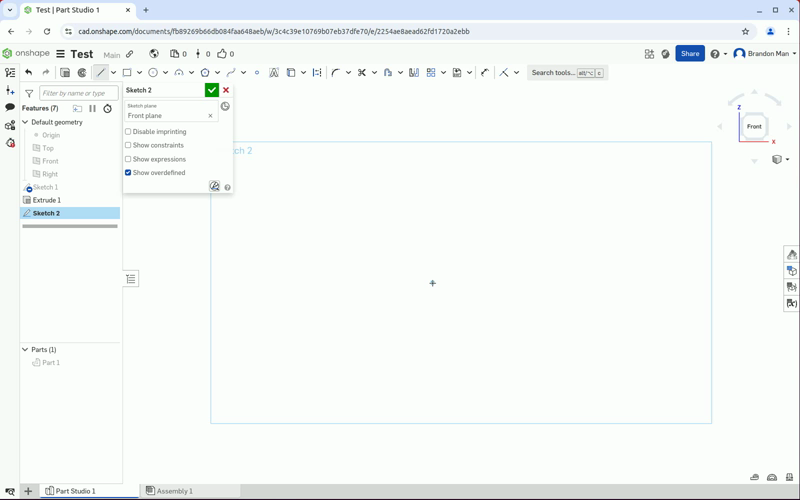
mouse_move(462, 282)
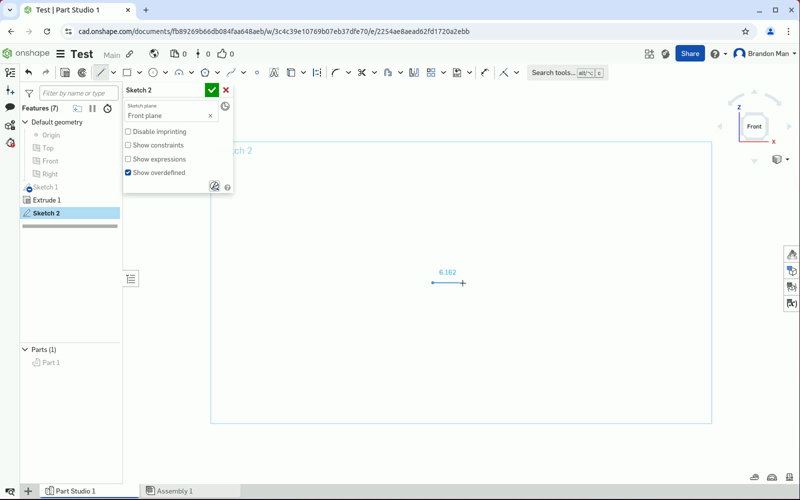
mouse_move(461, 282)
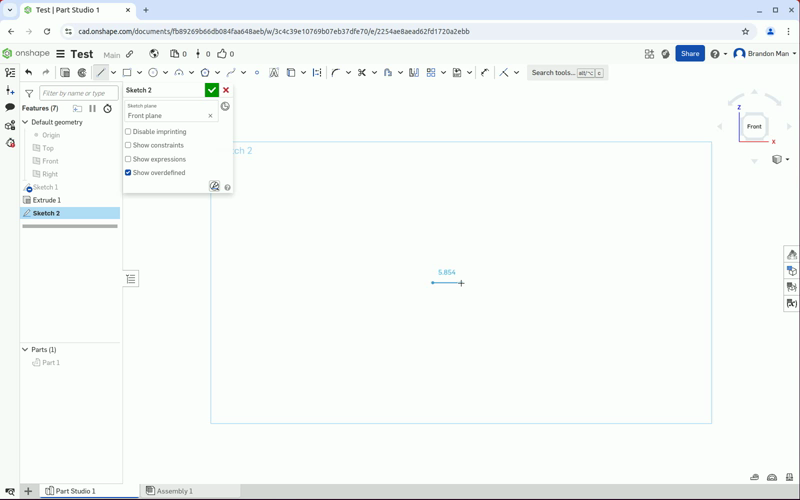
click(461, 282)
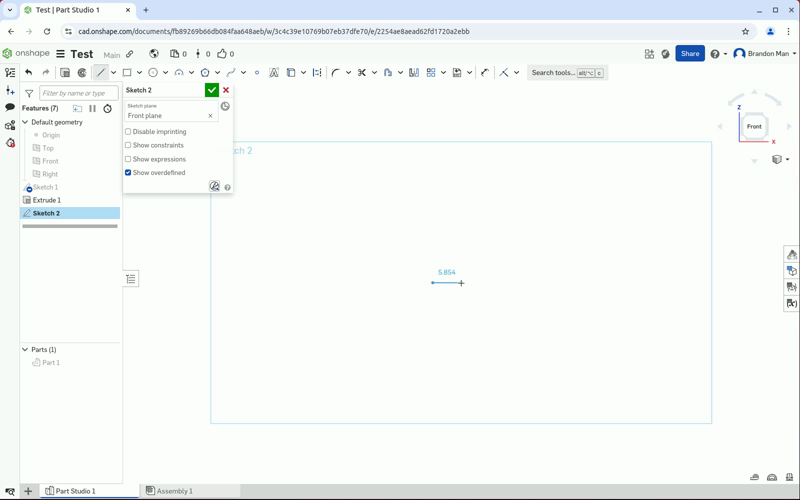
key_up(shift)
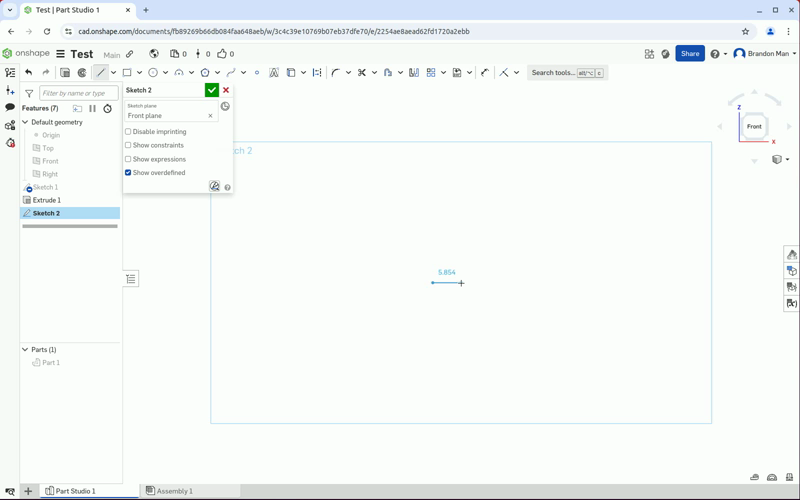
key_down(shift)
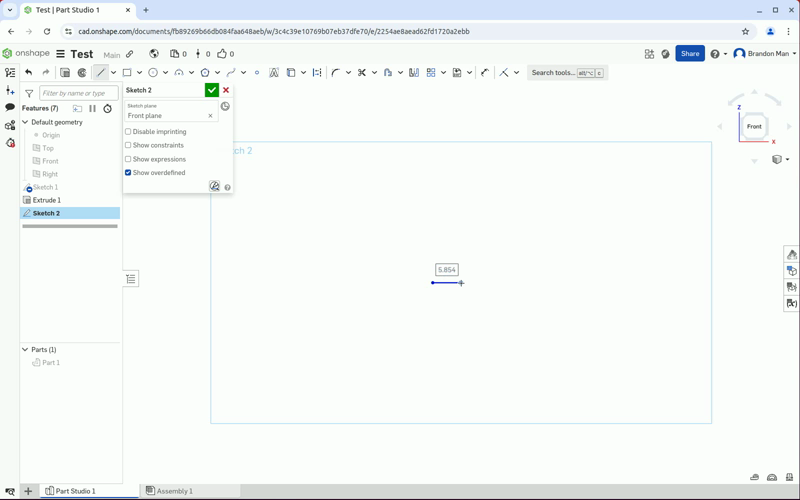
mouse_move(461, 198)
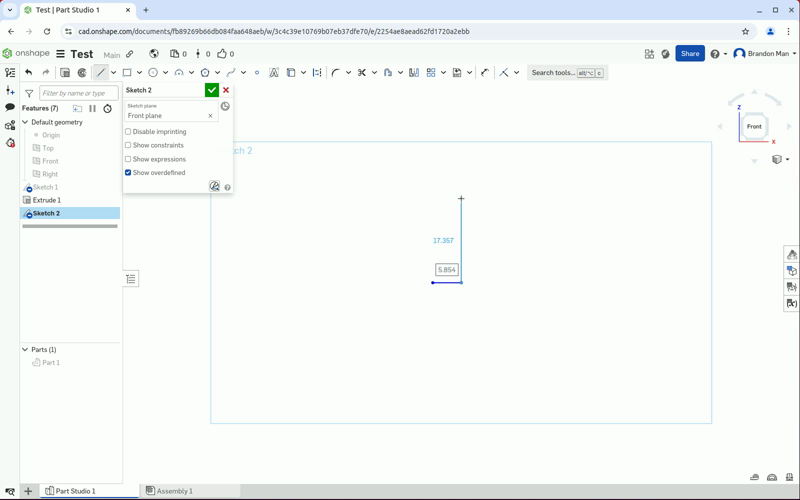
click(461, 198)
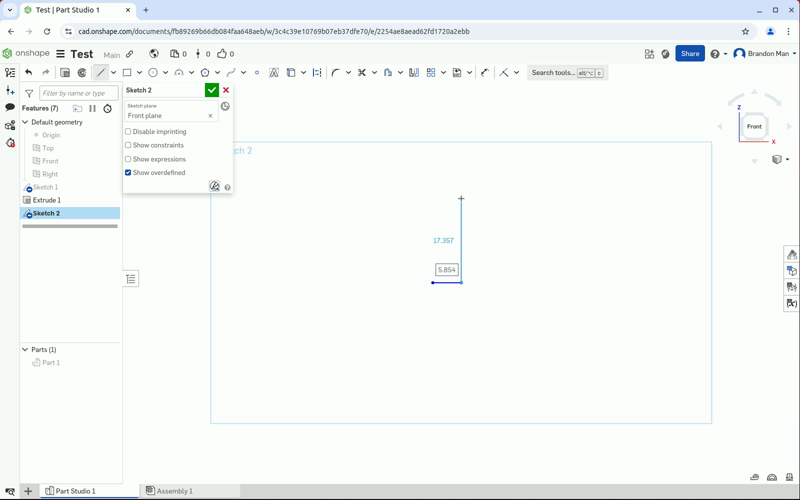
key_up(shift)
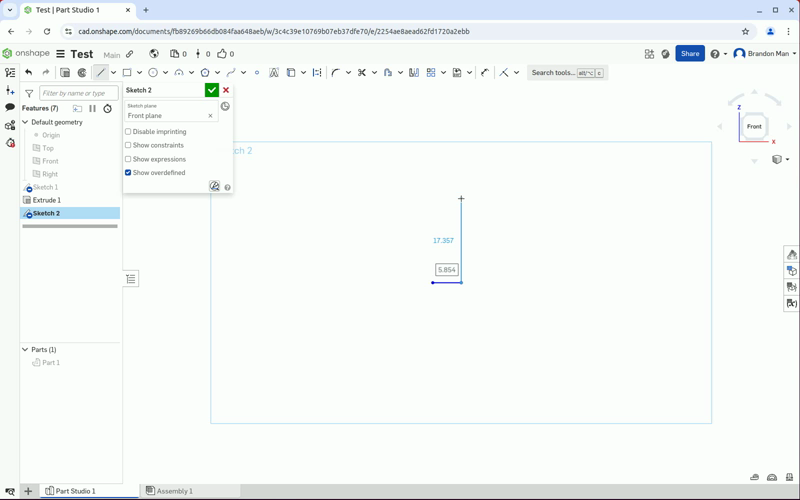
key_down(shift)
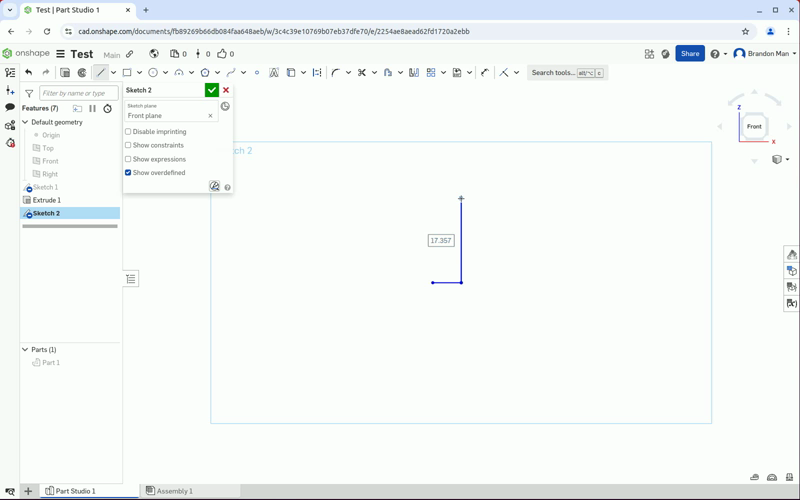
mouse_move(491, 198)
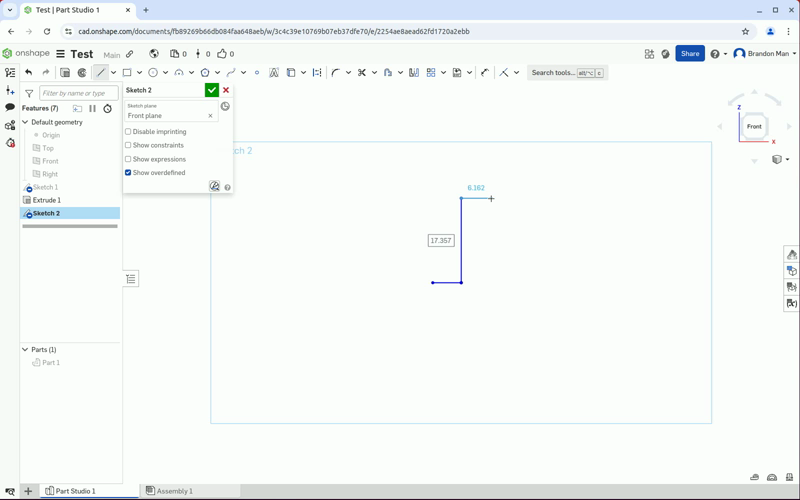
mouse_move(454, 198)
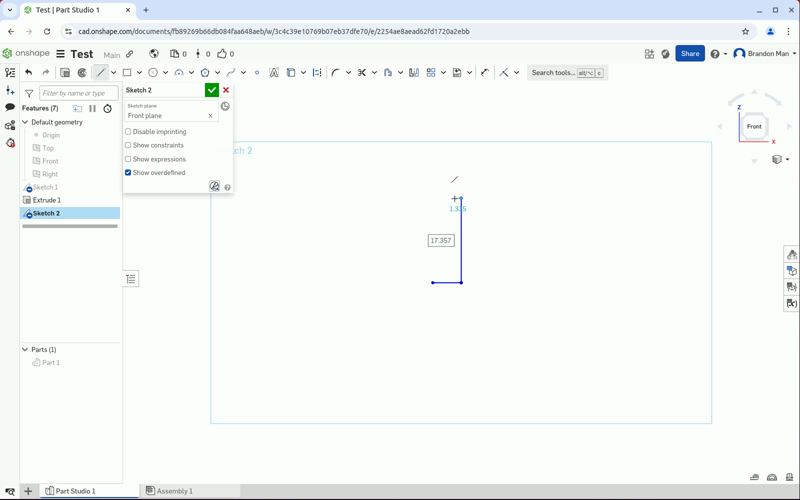
scroll(6)
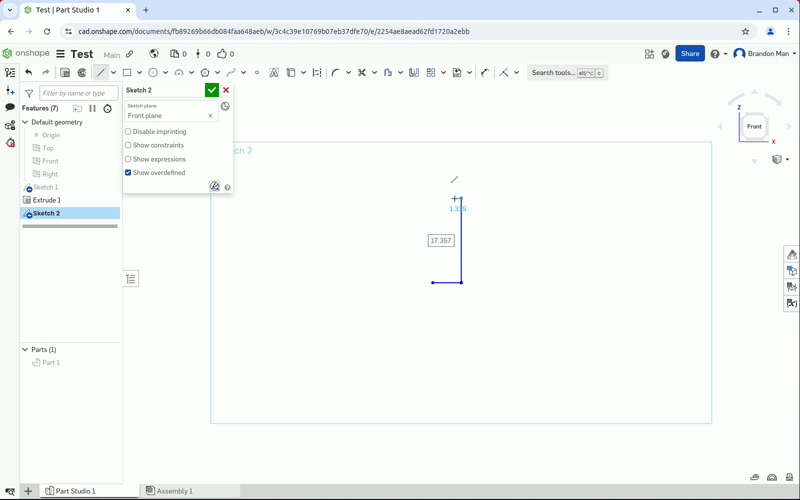
scroll(6)
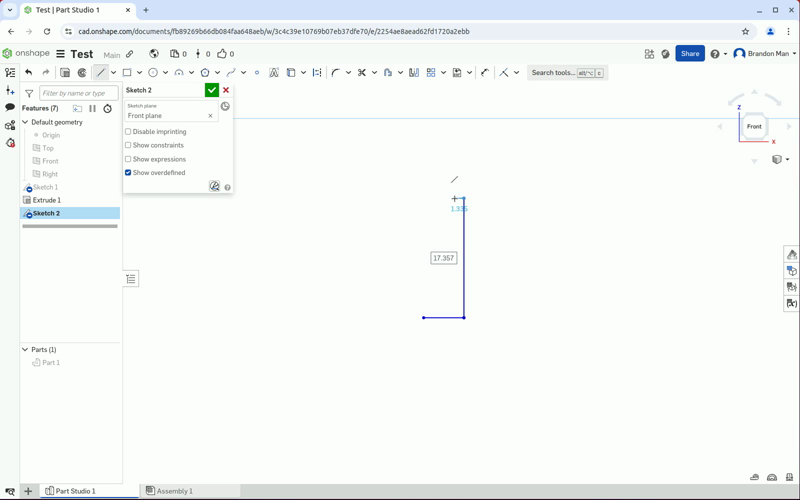
scroll(6)
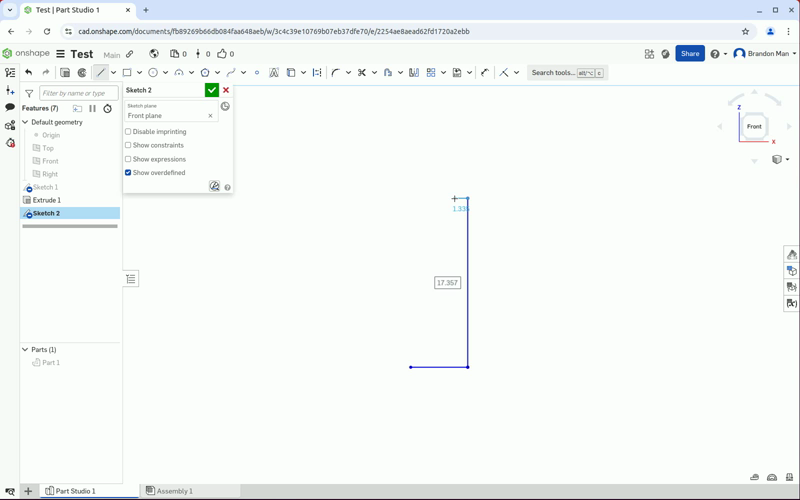
scroll(6)
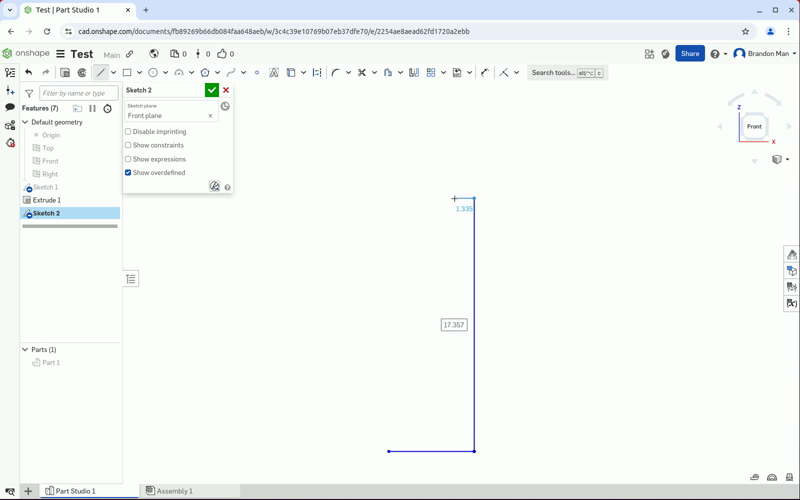
scroll(6)
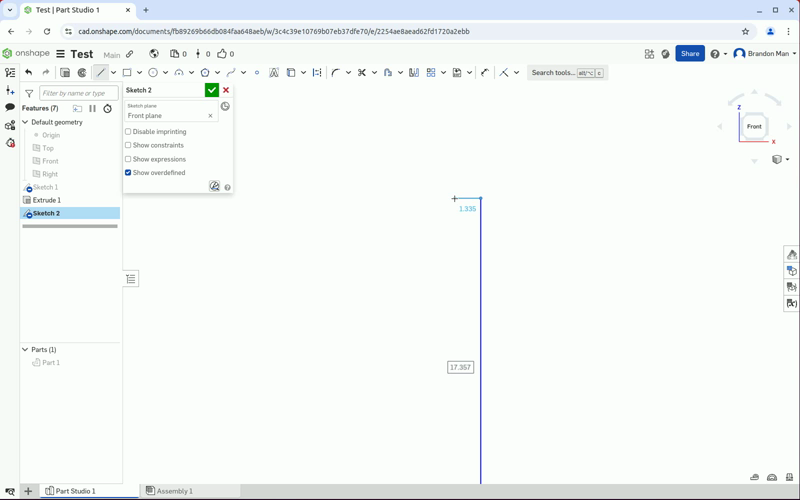
scroll(6)
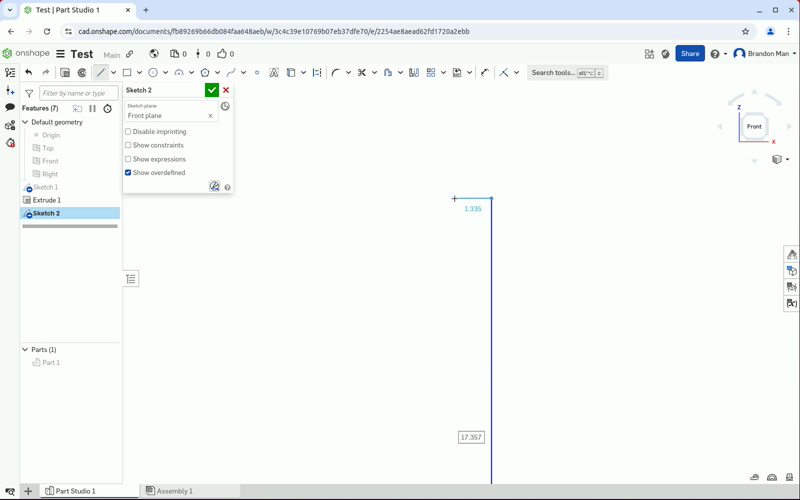
scroll(6)
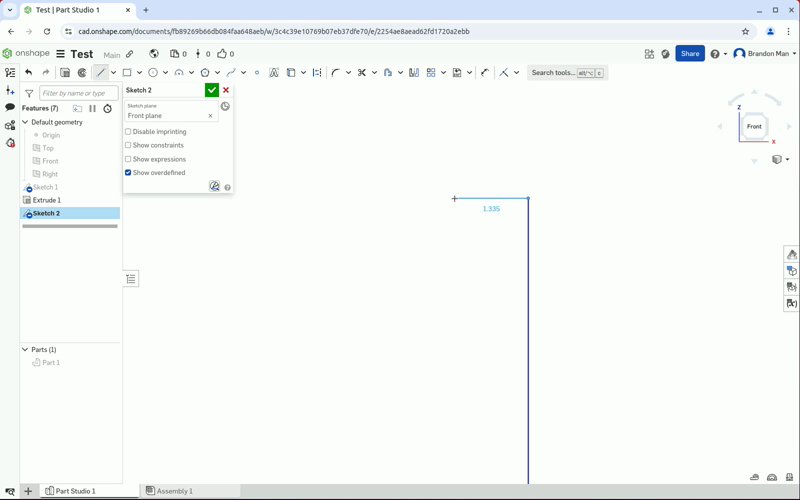
click(454, 198)
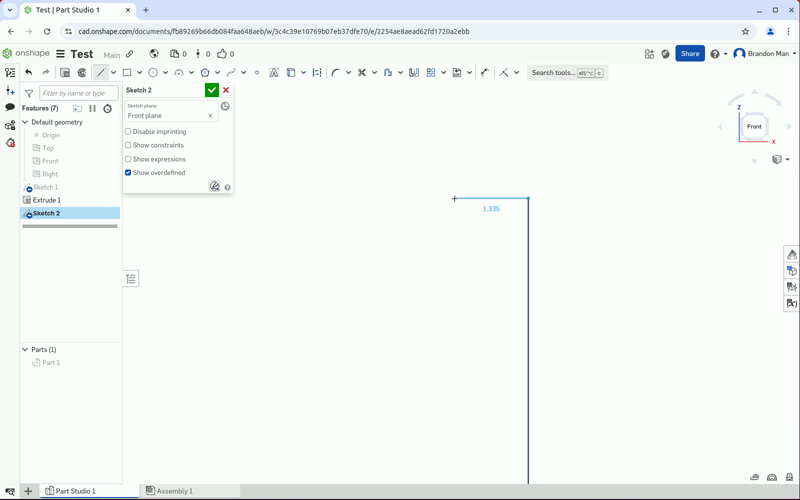
scroll(-6)
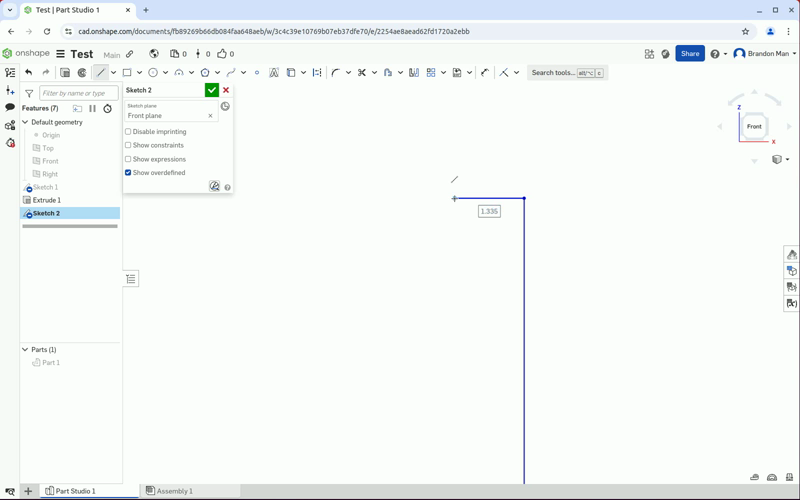
scroll(-6)
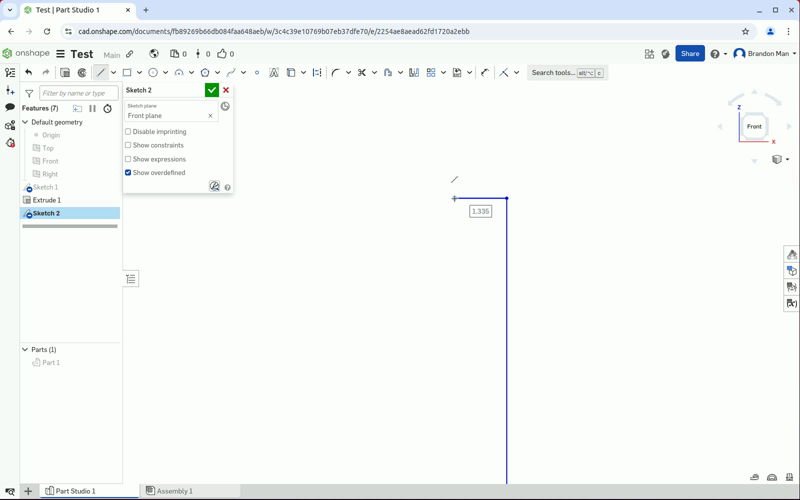
scroll(-6)
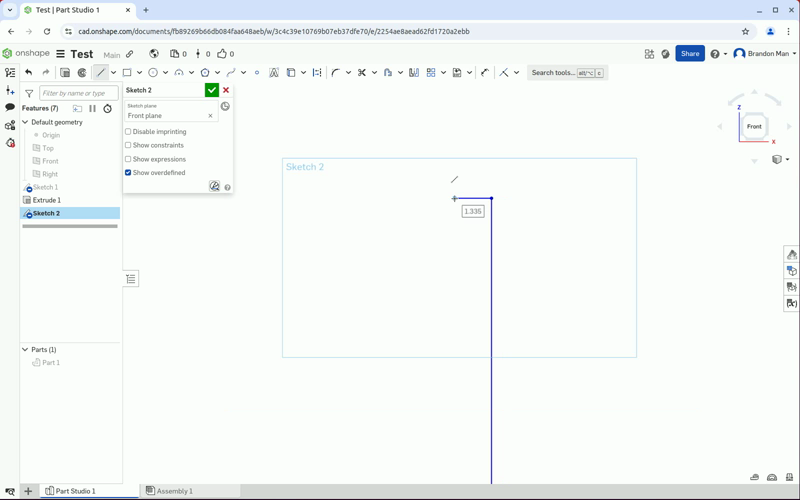
scroll(-6)
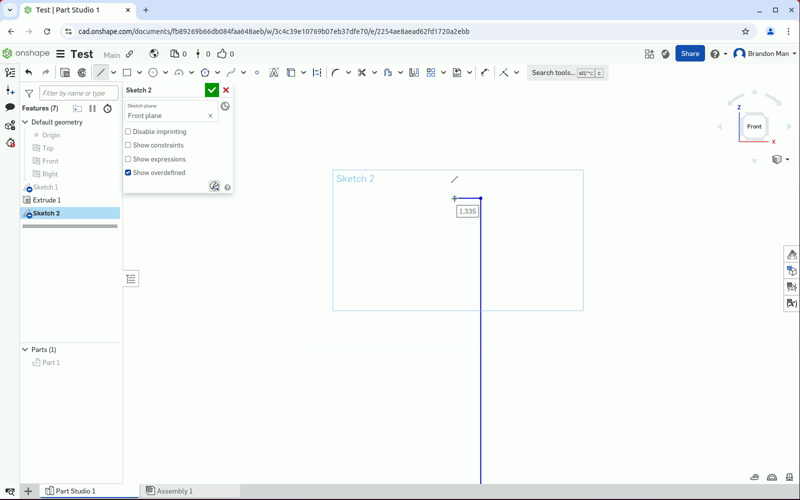
scroll(-6)
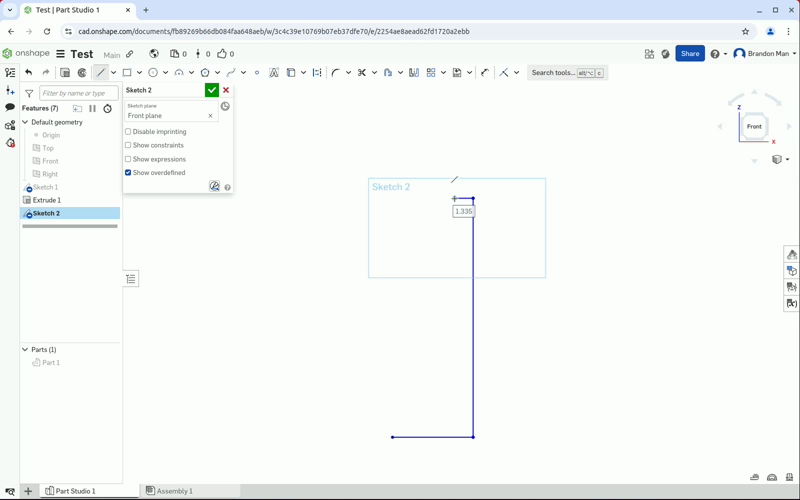
scroll(-6)
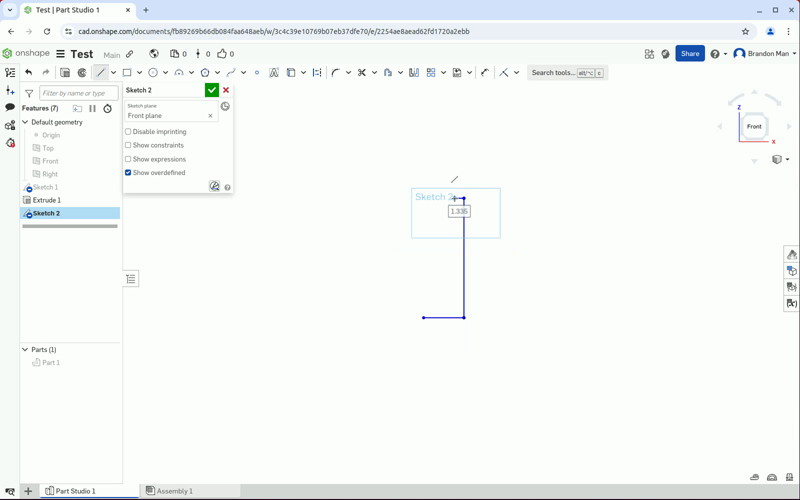
scroll(-6)
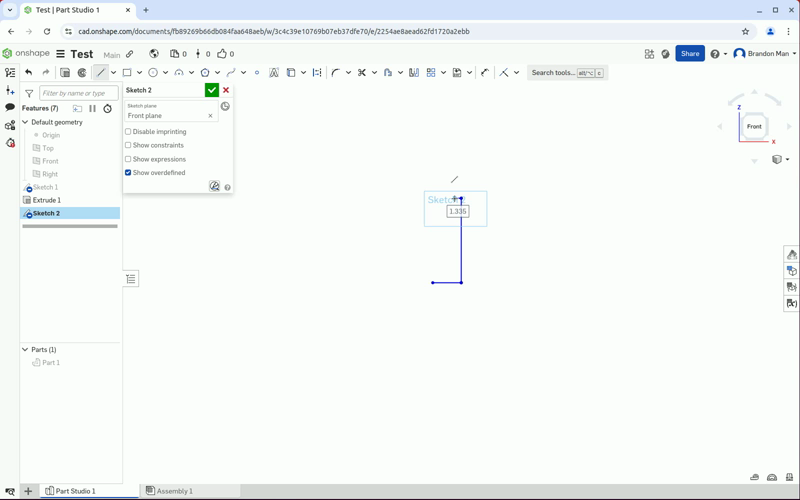
key_up(shift)
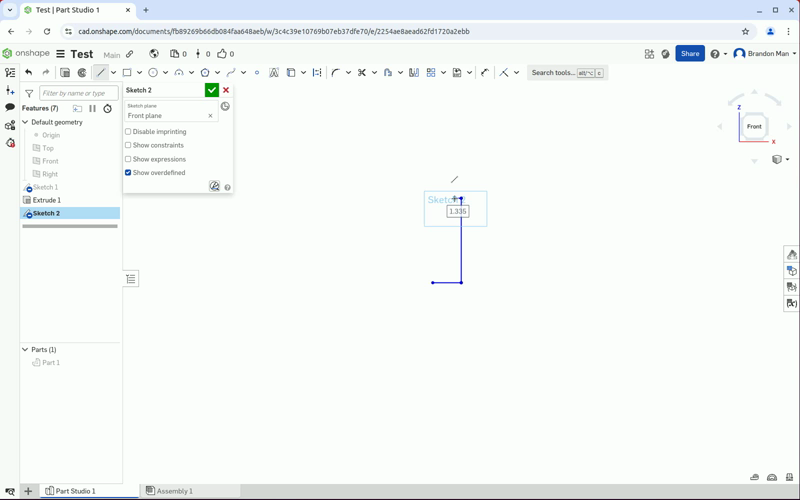
key(esc)
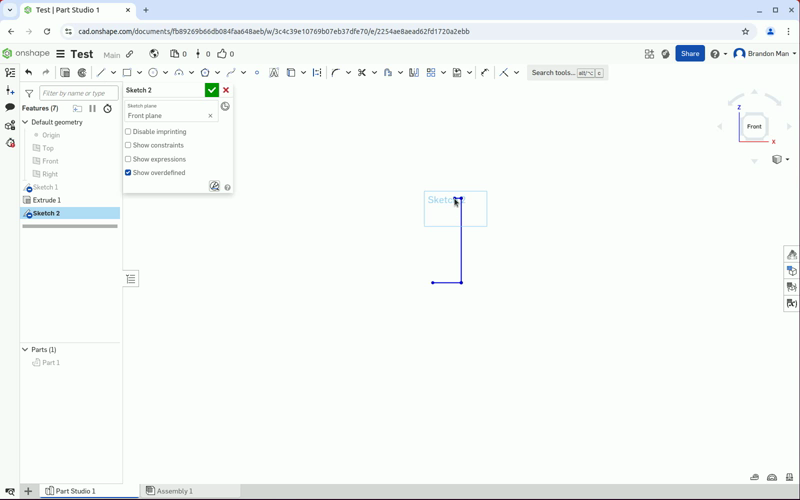
key(a)
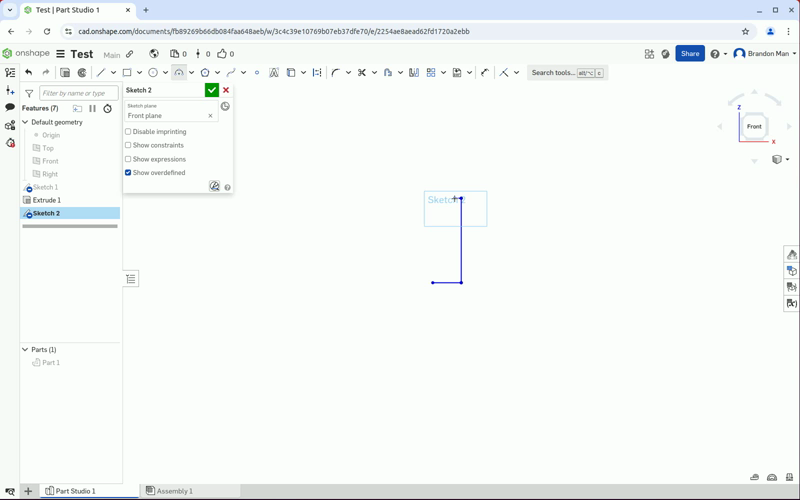
mouse_move(454, 198)
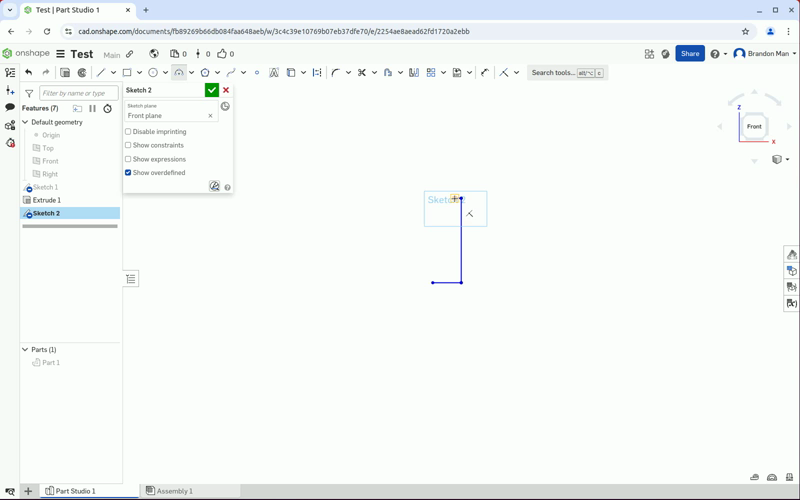
click(454, 198)
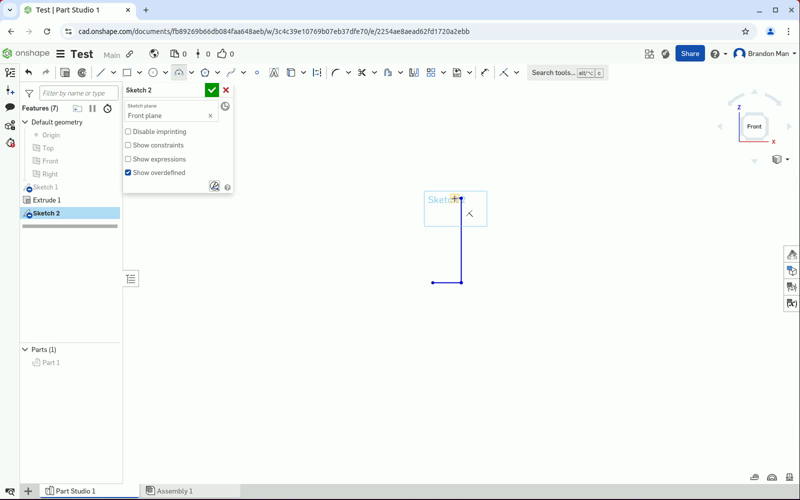
key_down(shift)
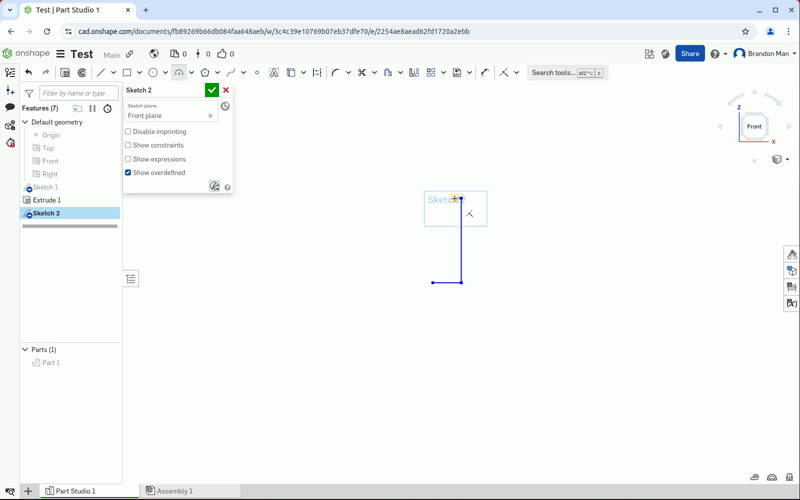
mouse_move(438, 198)
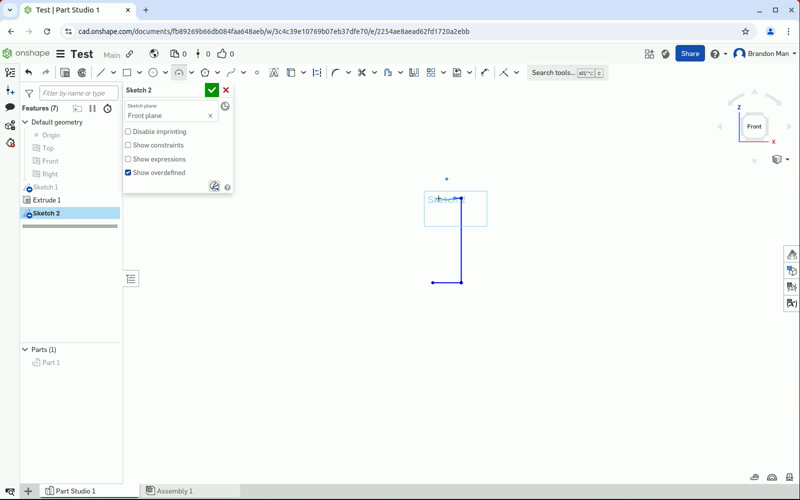
click(438, 198)
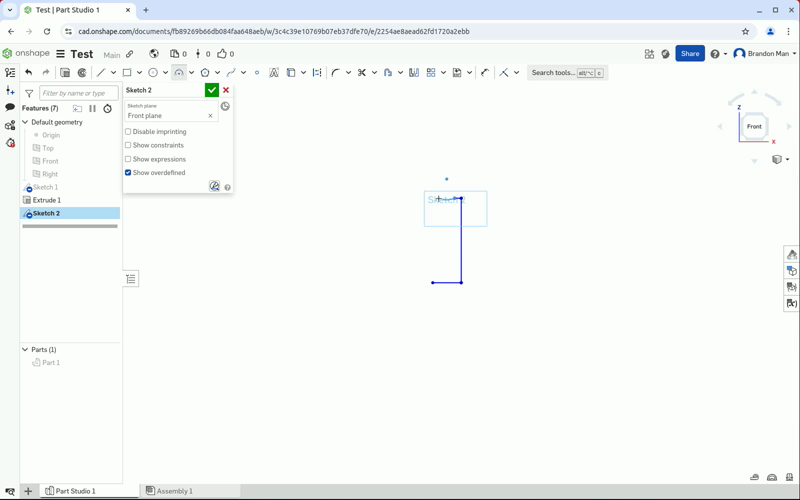
mouse_move(447, 200)
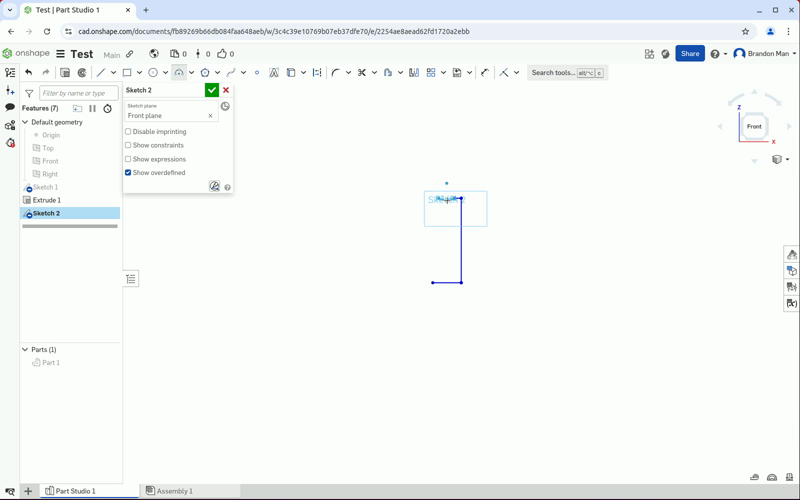
click(447, 200)
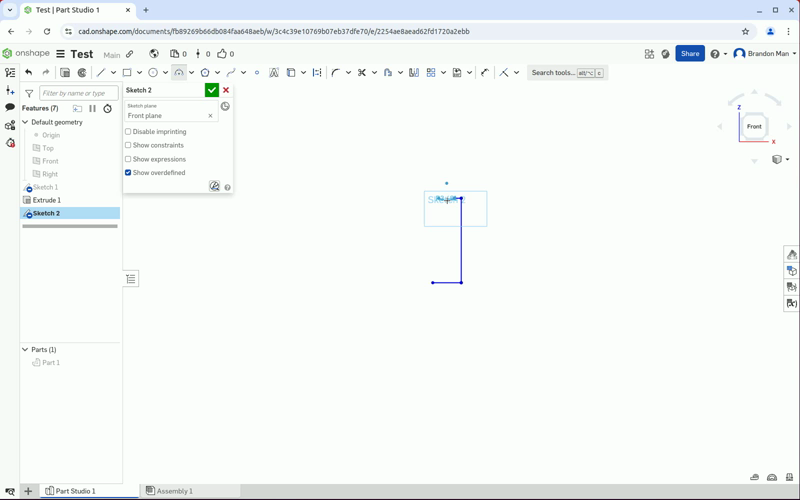
key_up(shift)
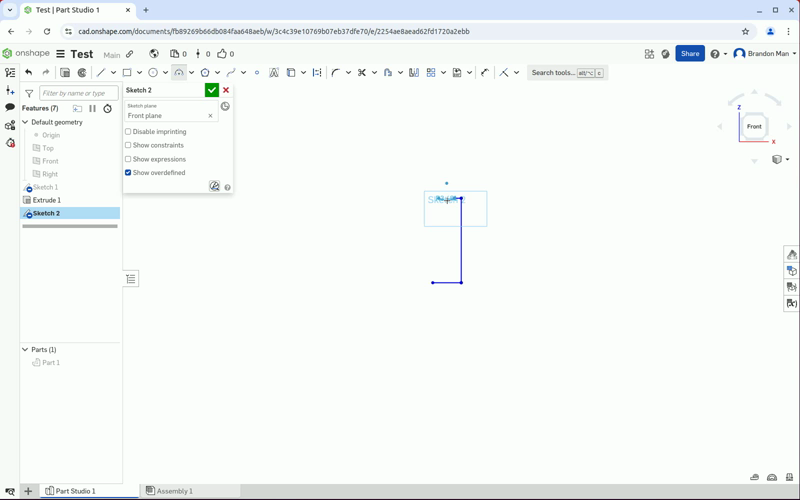
key(esc)
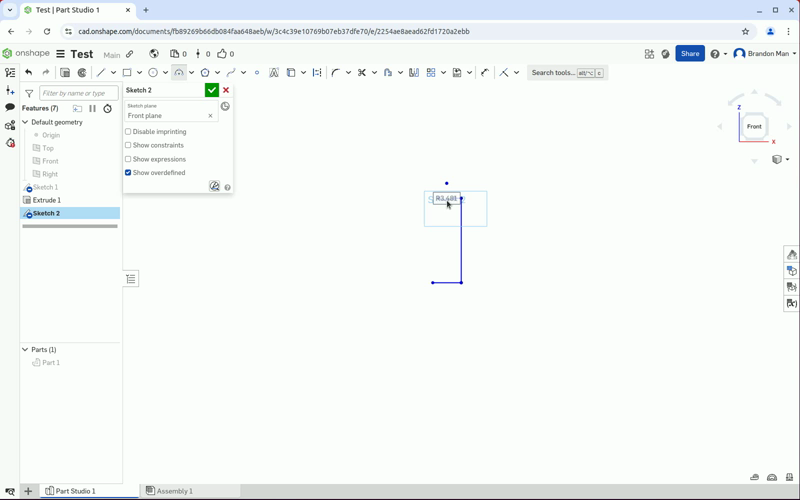
key(l)
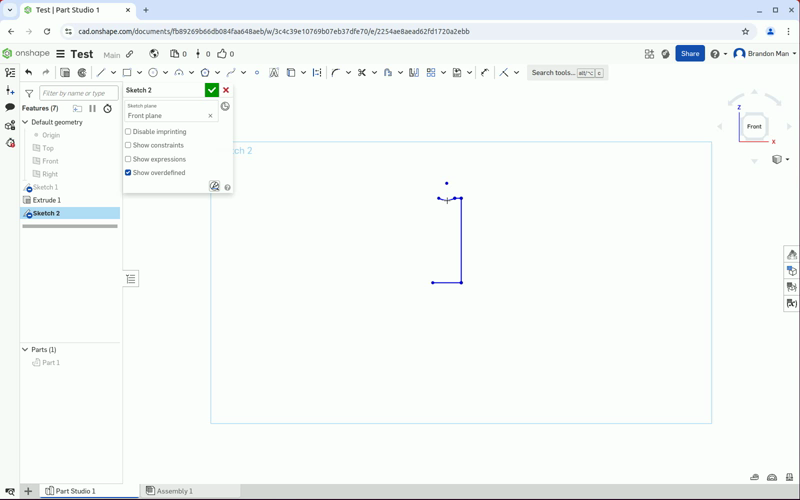
mouse_move(438, 198)
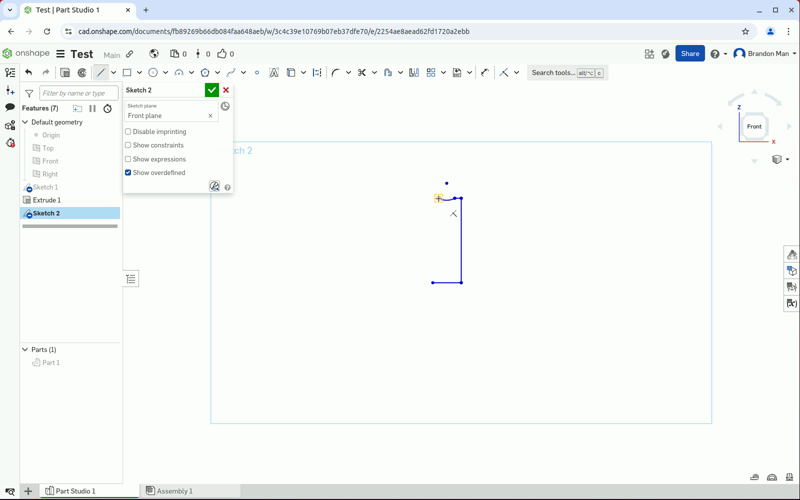
click(438, 198)
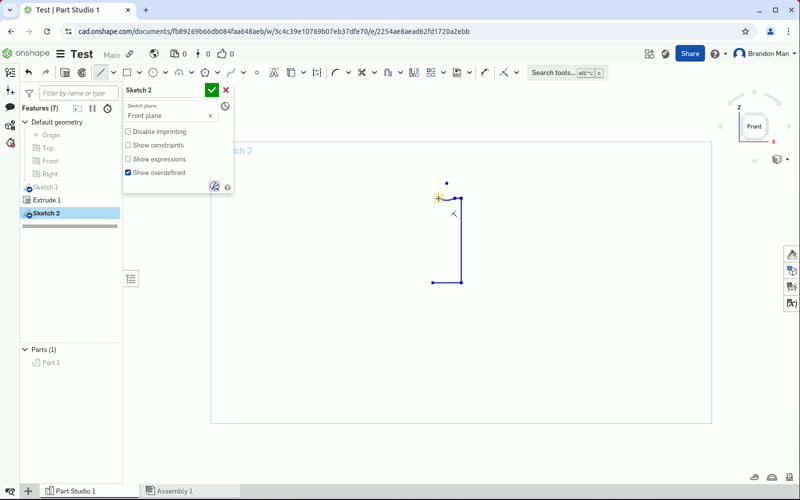
key_down(shift)
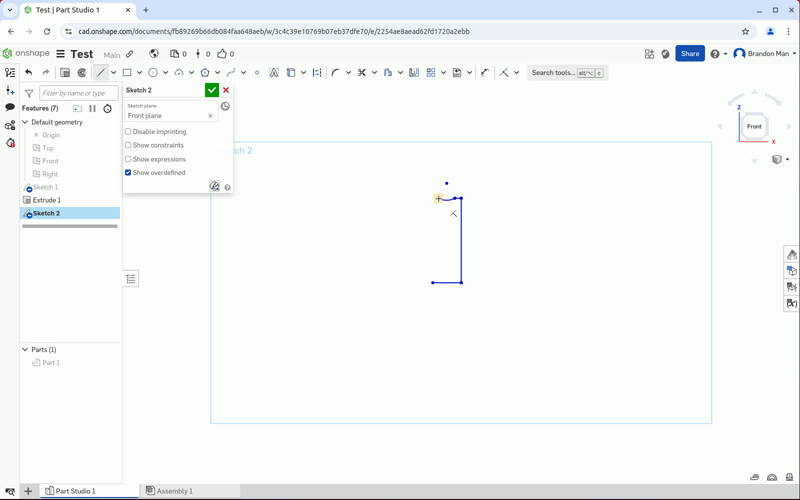
mouse_move(468, 198)
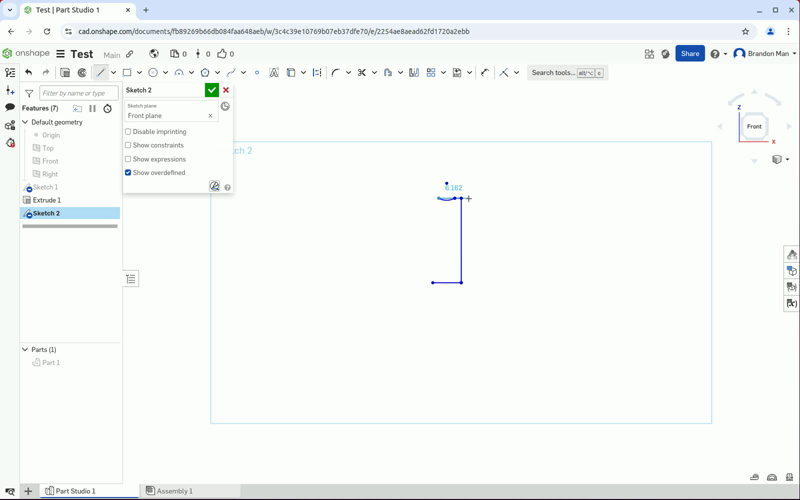
mouse_move(432, 198)
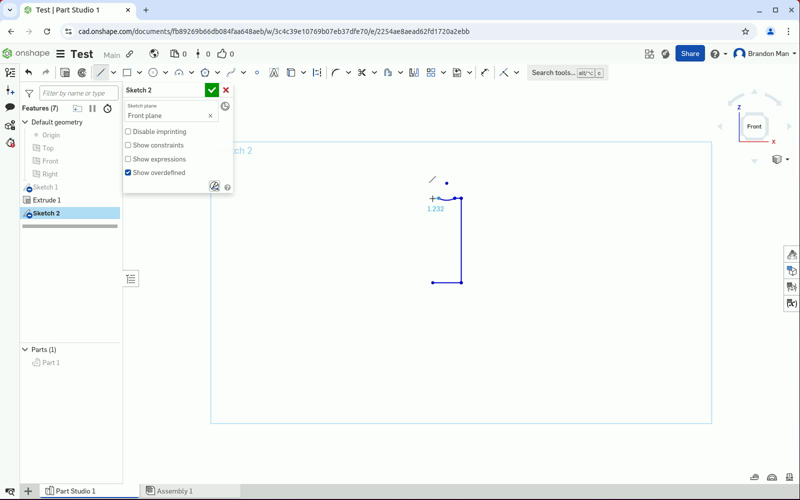
scroll(6)
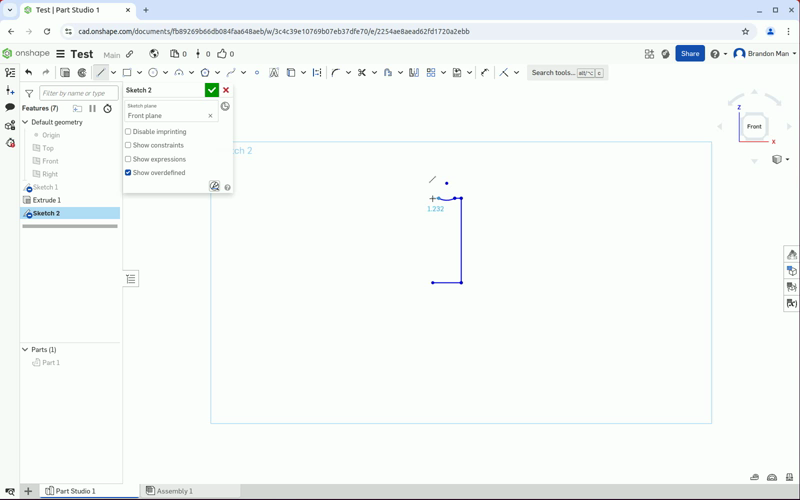
scroll(6)
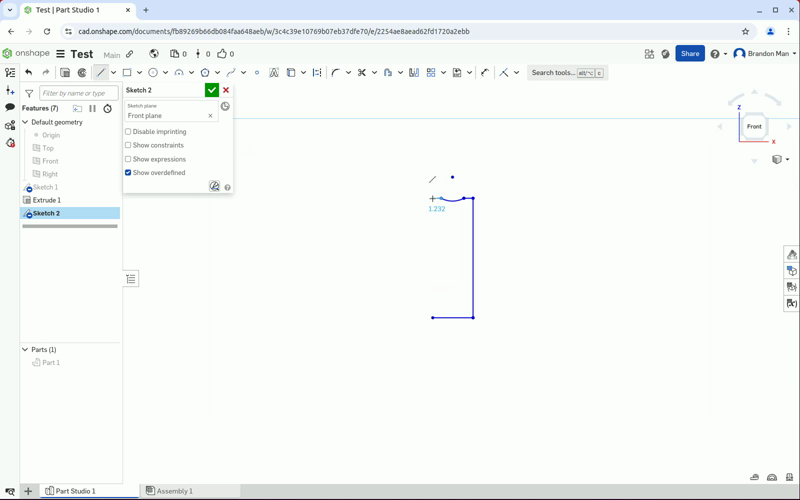
scroll(6)
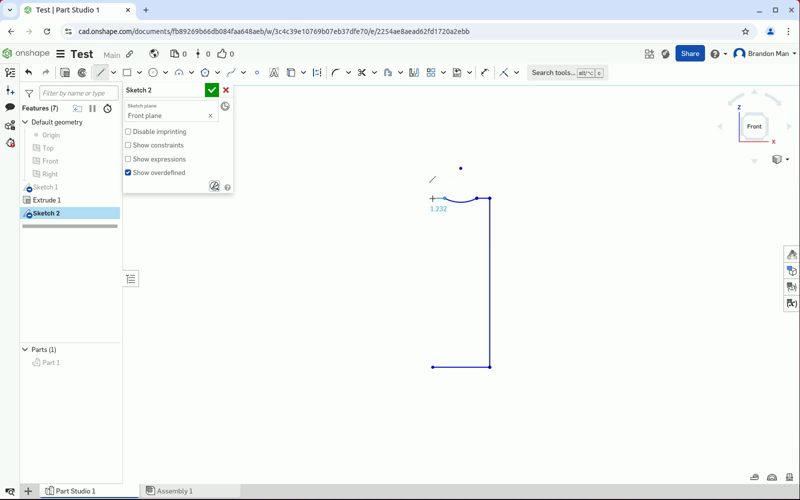
scroll(6)
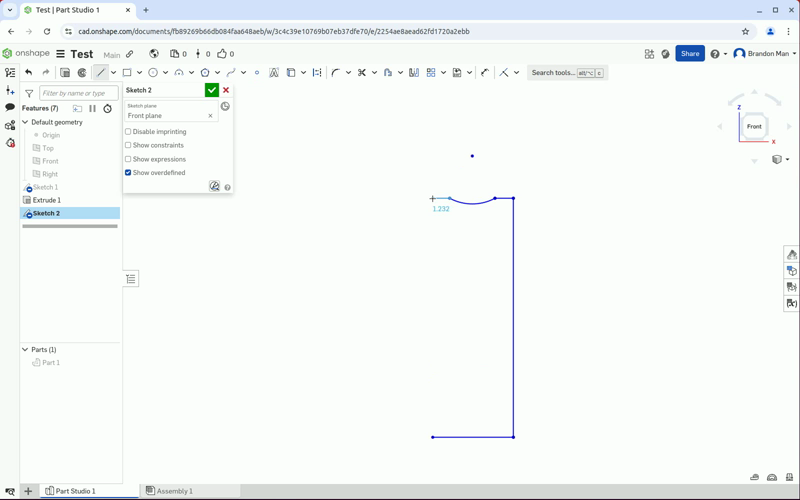
scroll(6)
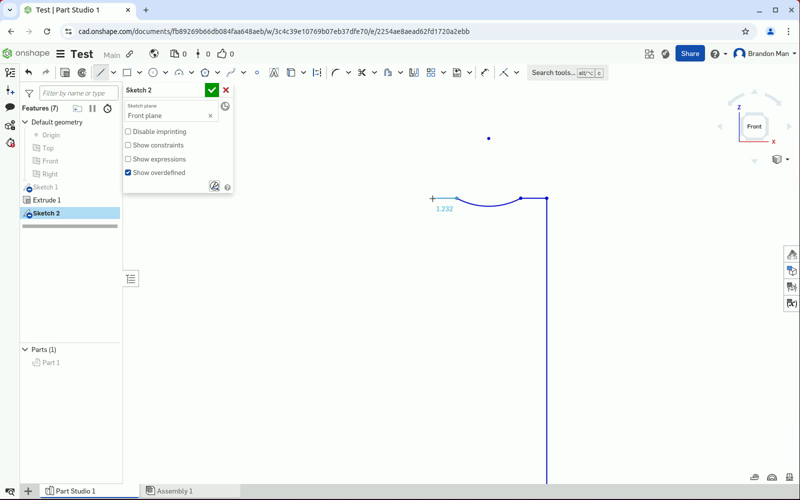
scroll(6)
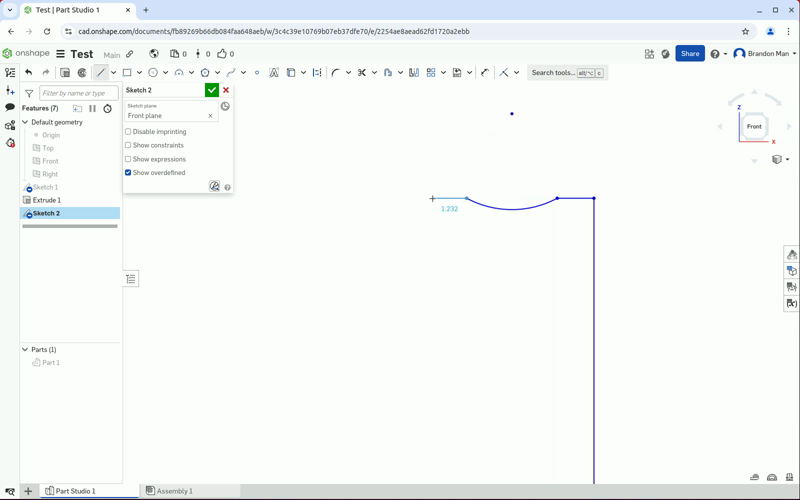
scroll(6)
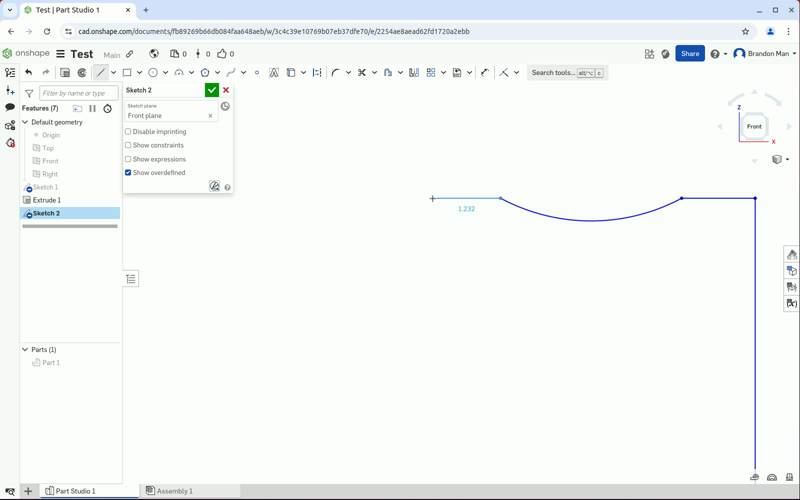
click(432, 198)
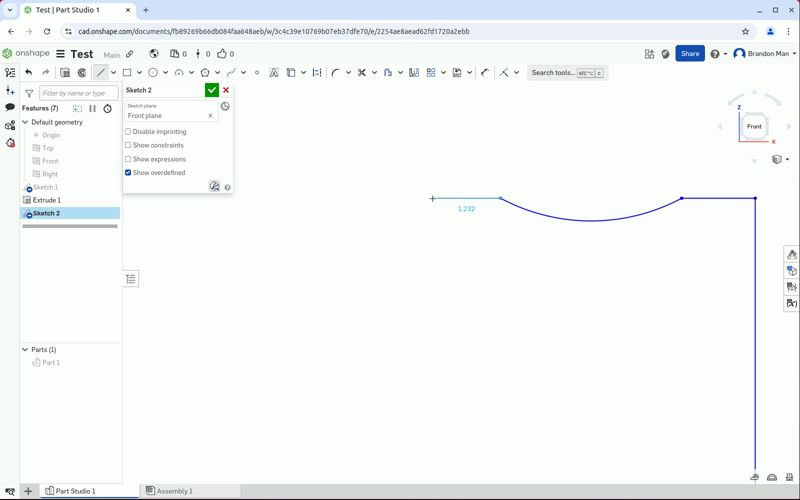
scroll(-6)
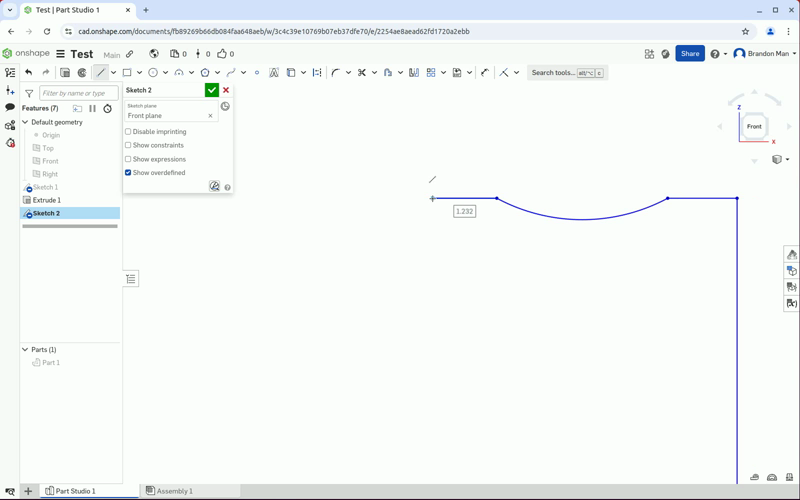
scroll(-6)
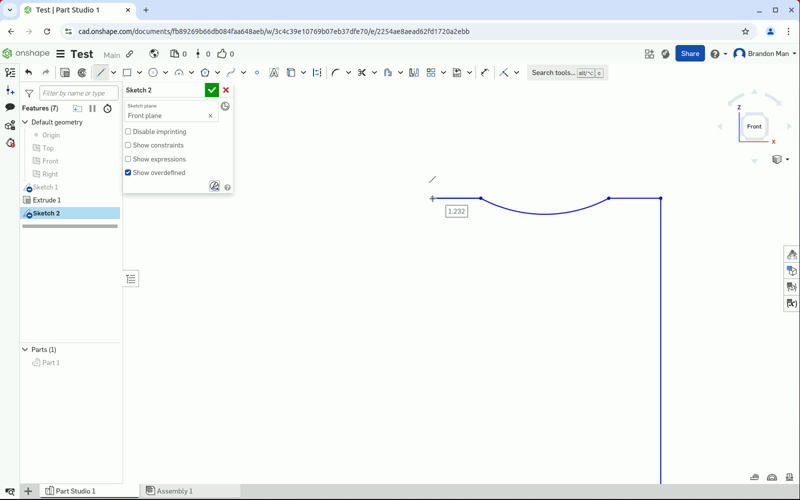
scroll(-6)
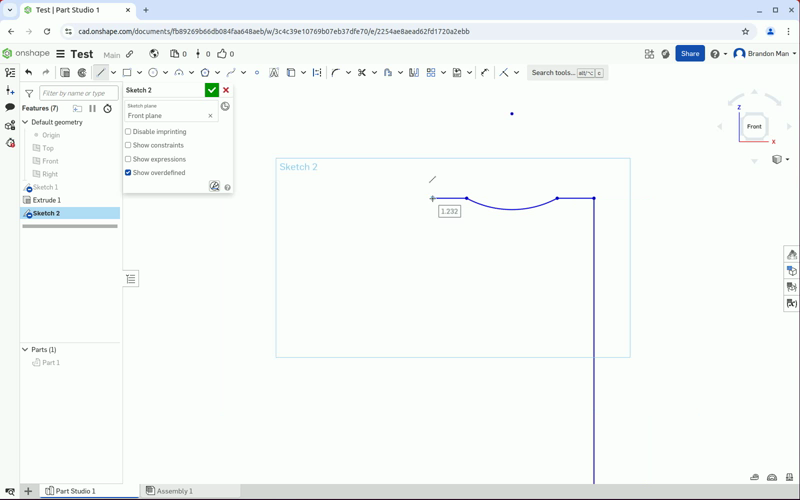
scroll(-6)
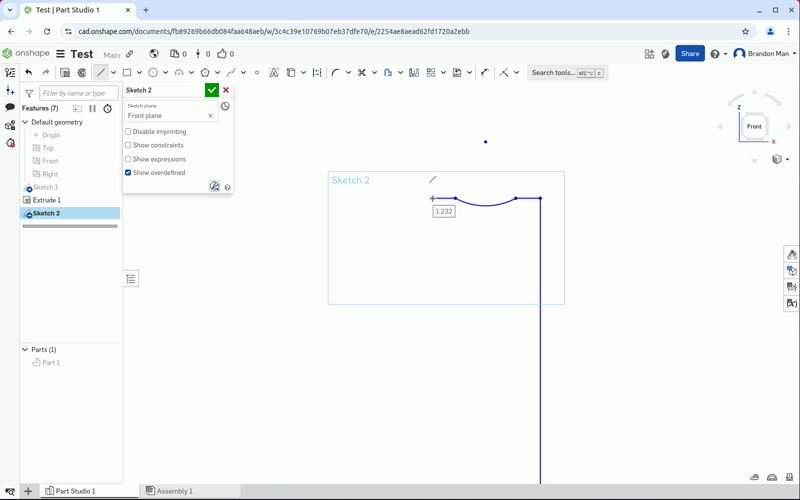
scroll(-6)
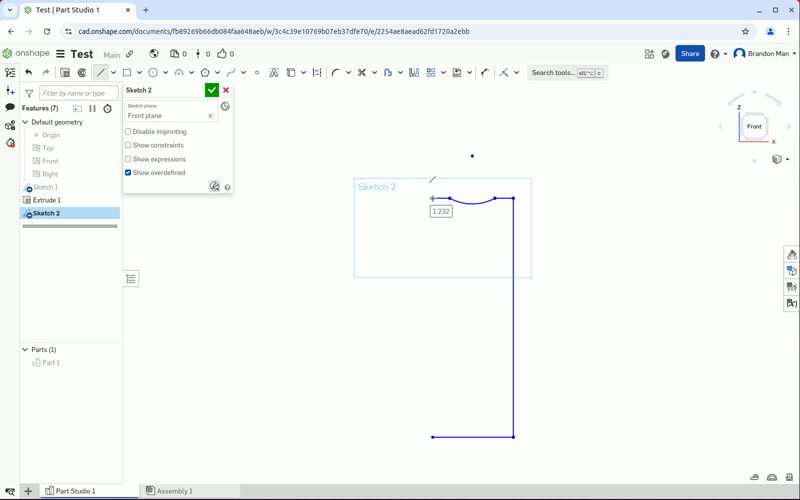
scroll(-6)
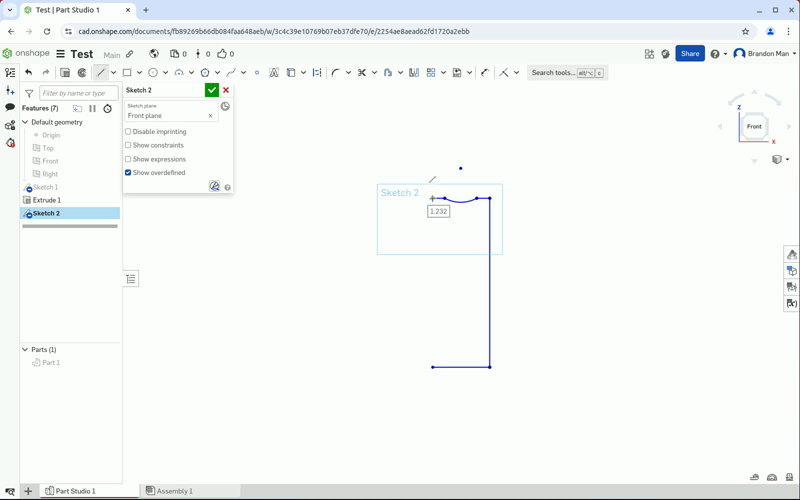
scroll(-6)
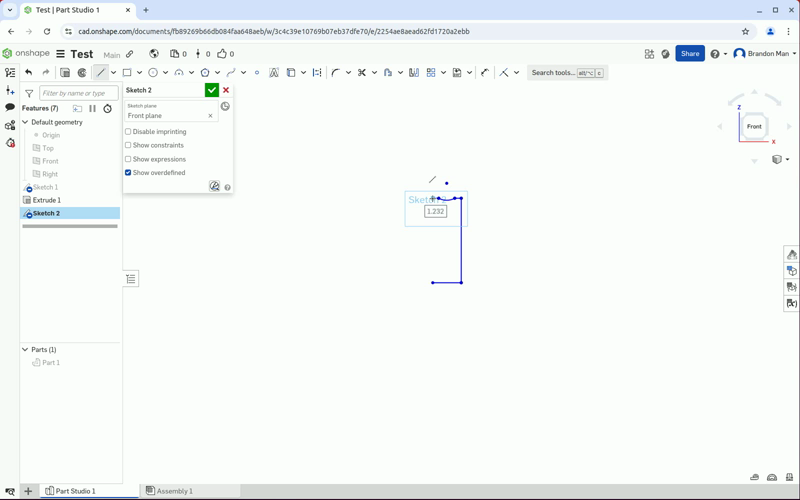
key_up(shift)
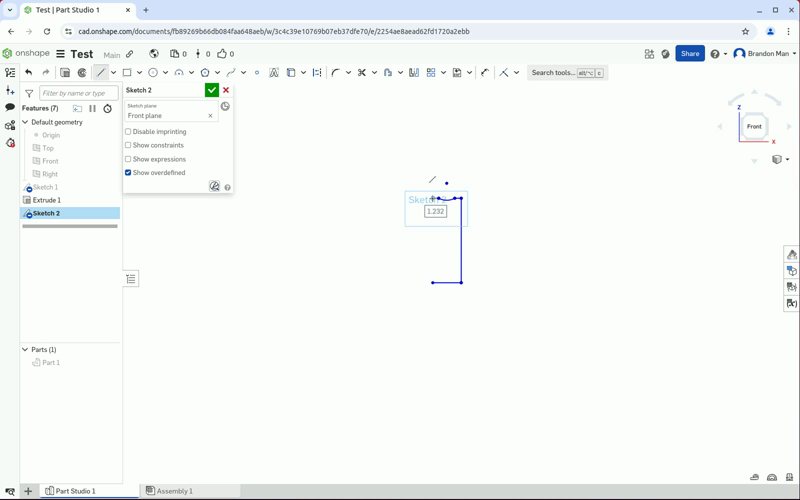
key_down(shift)
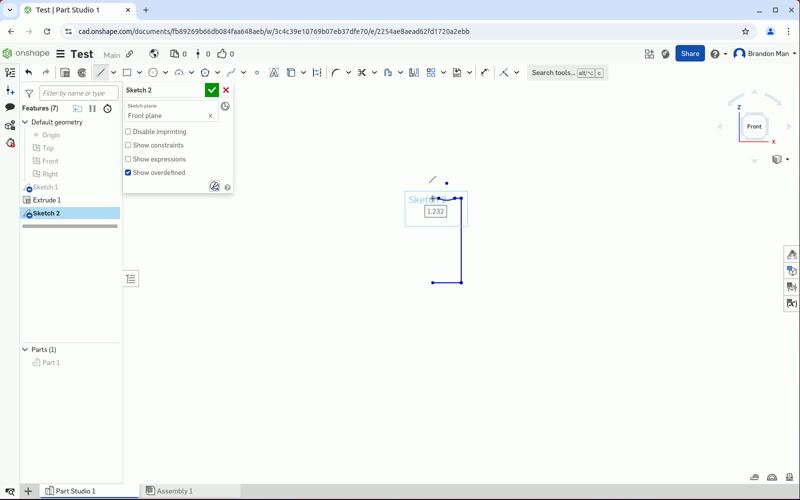
mouse_move(432, 282)
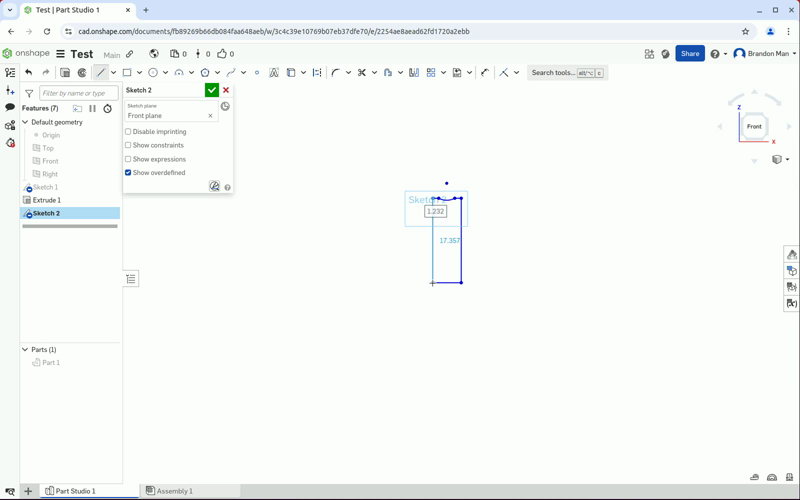
key_up(shift)
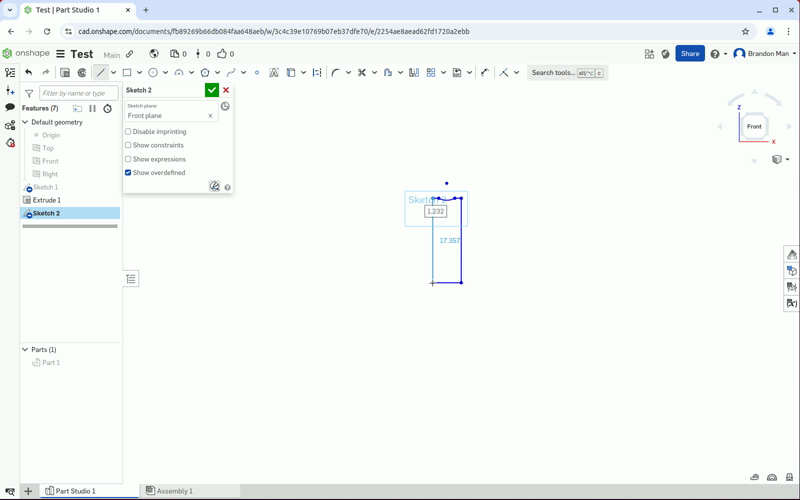
click(432, 282)
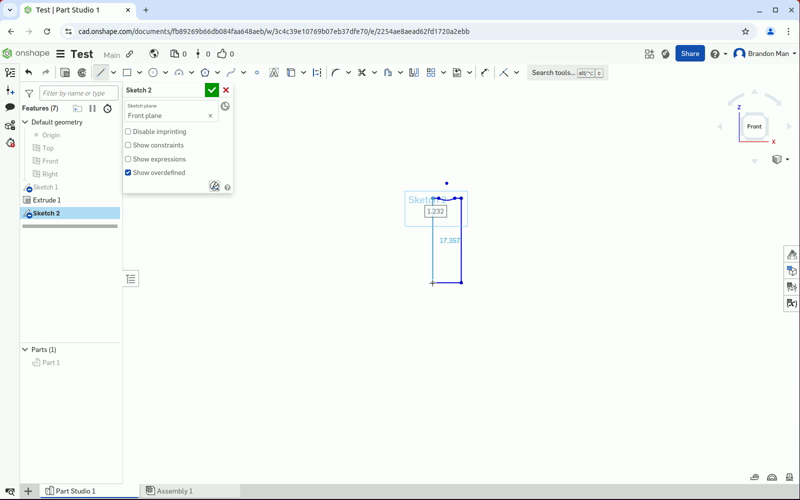
key(esc)
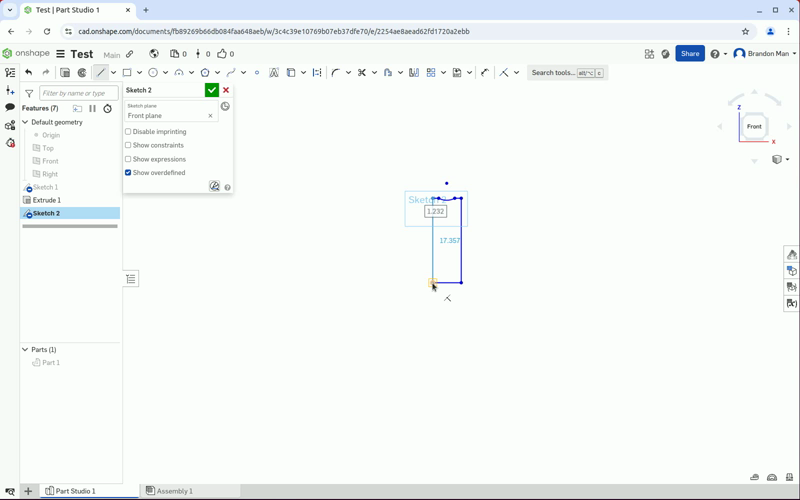
mouse_move(444, 241)
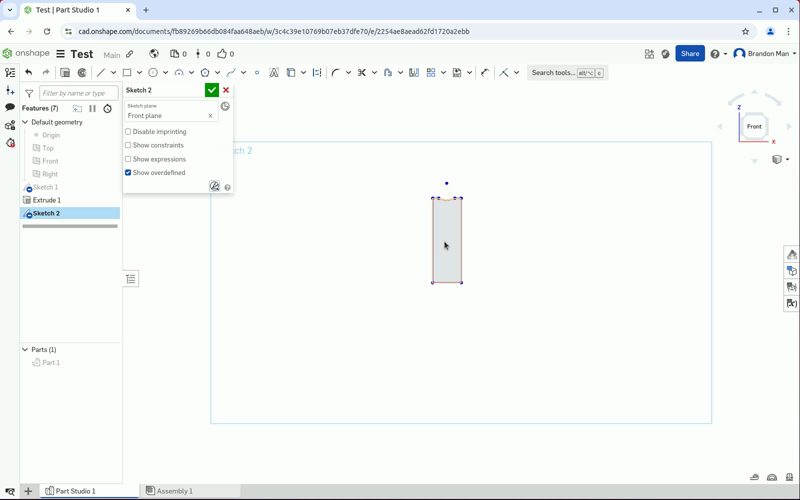
click(444, 241)
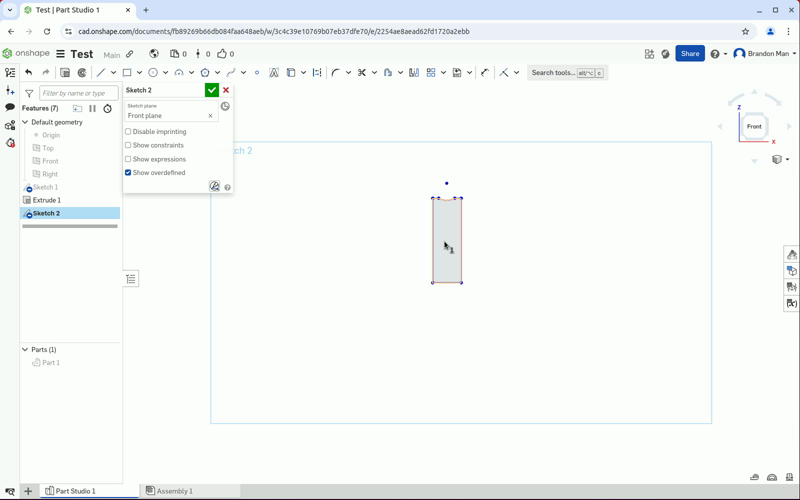
mouse_move(73, 352)
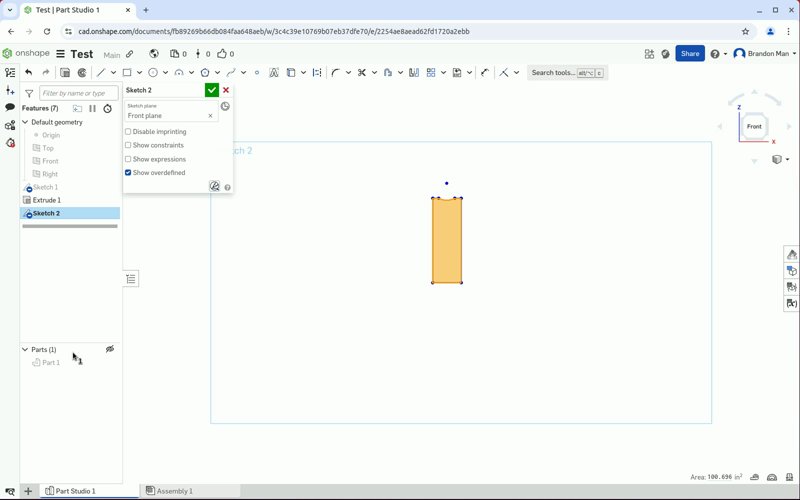
key(shift+y)
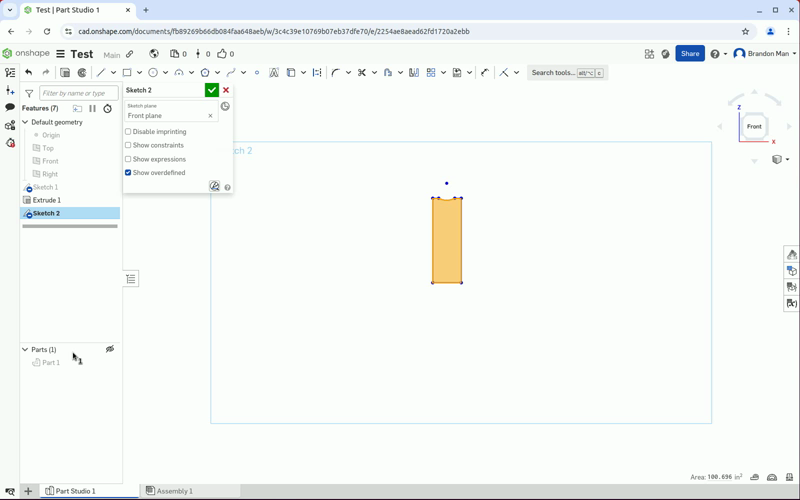
key(shift+e)
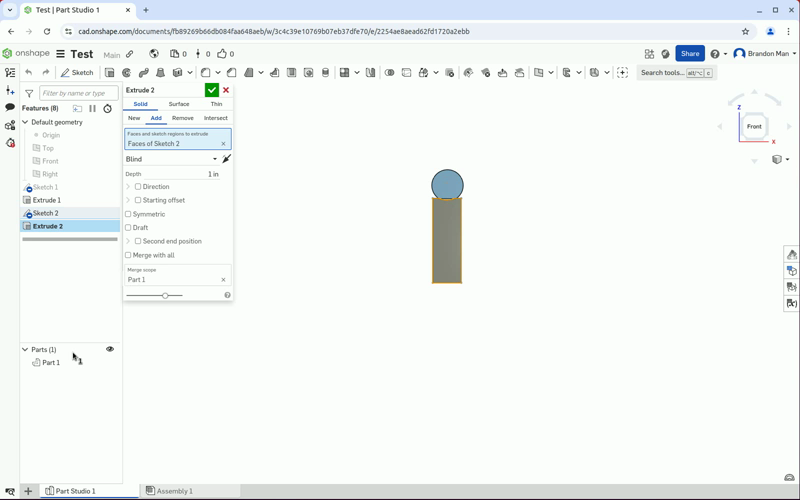
mouse_move(143, 106)
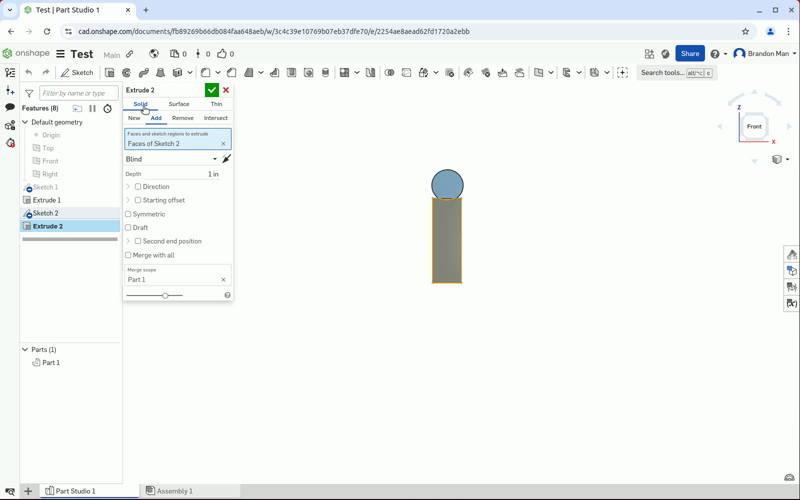
click(143, 106)
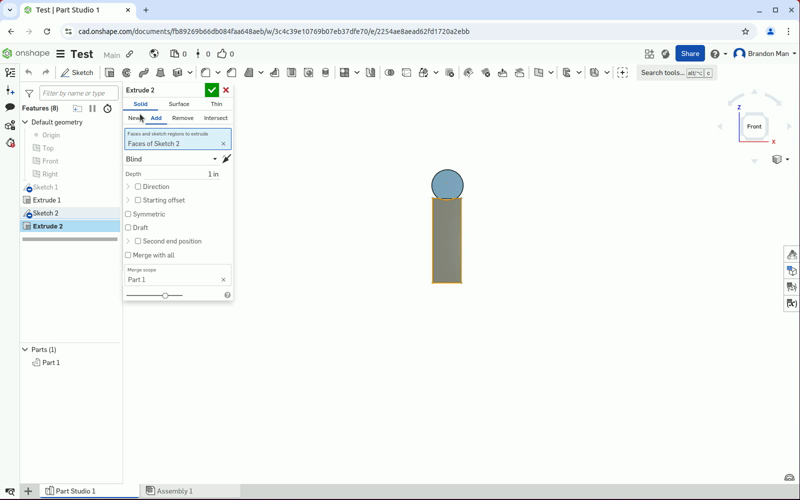
mouse_move(137, 120)
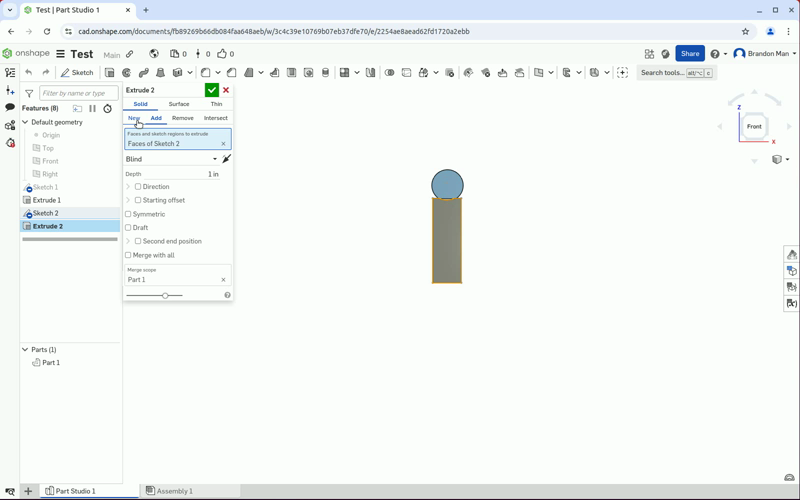
click(137, 120)
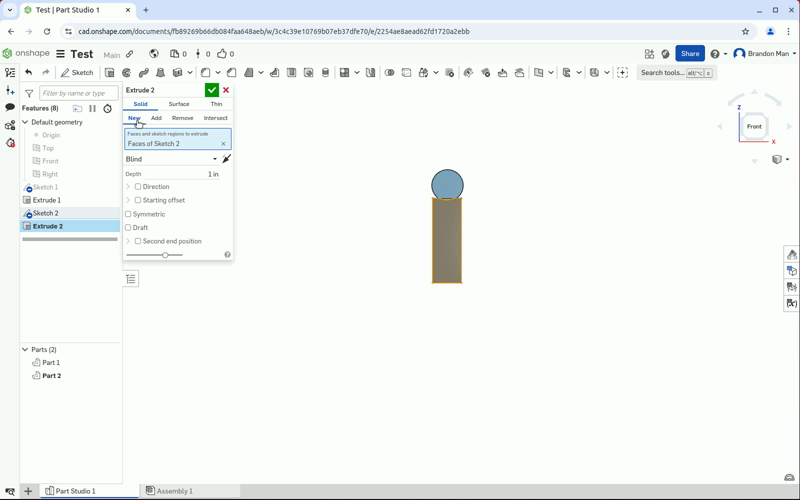
key(tab, 4)
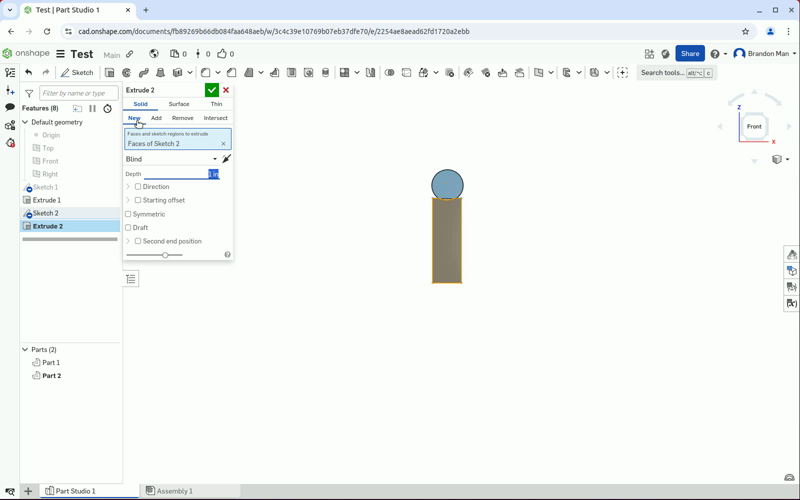
text(3.37)
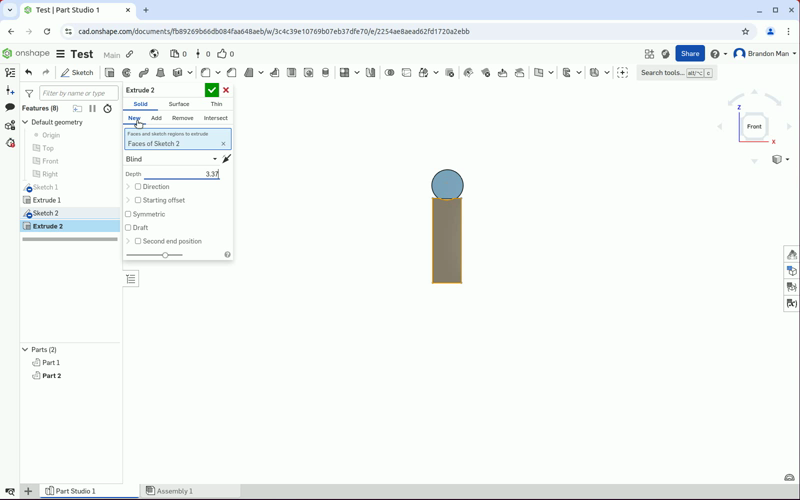
key(enter)
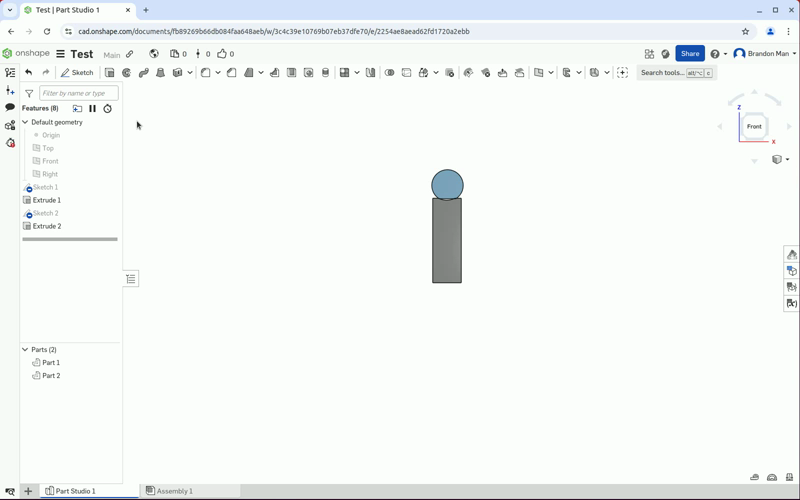
key(shift+h)
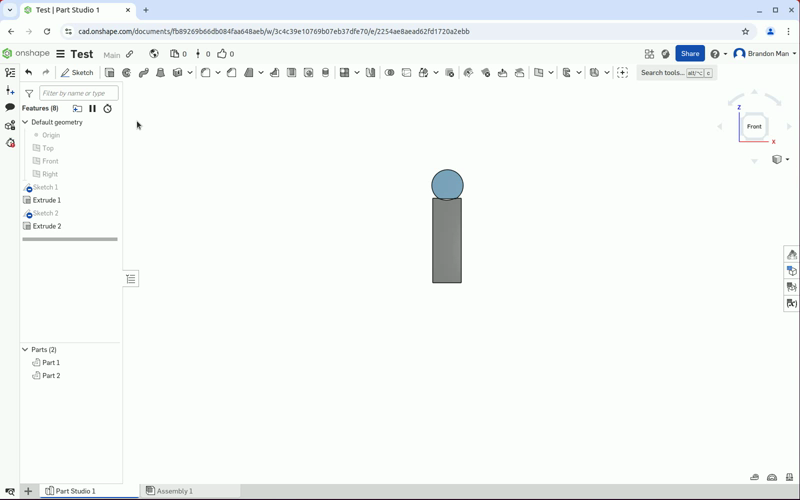
key(shift+h)
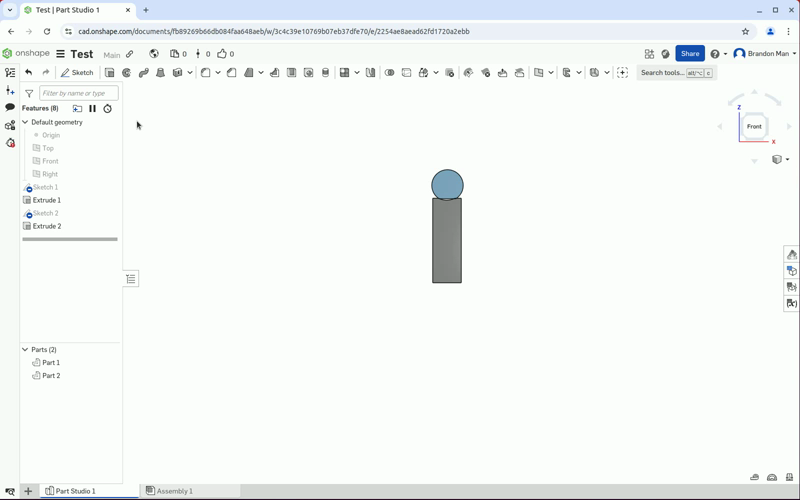
mouse_move(73, 189)
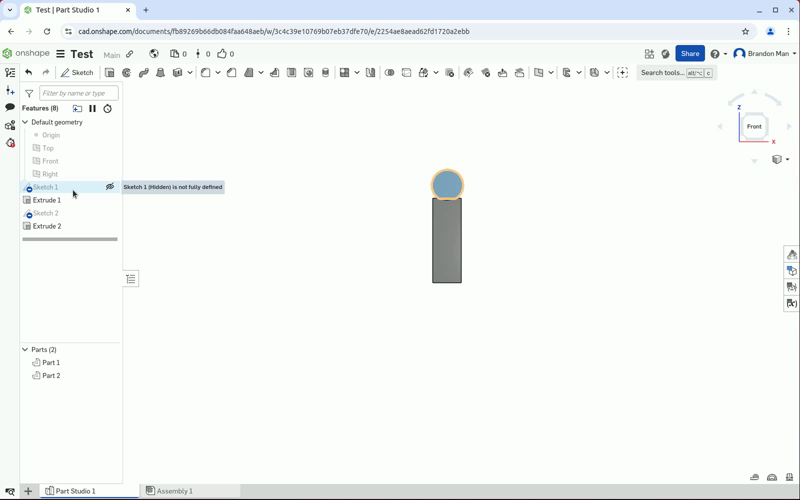
click(73, 189)
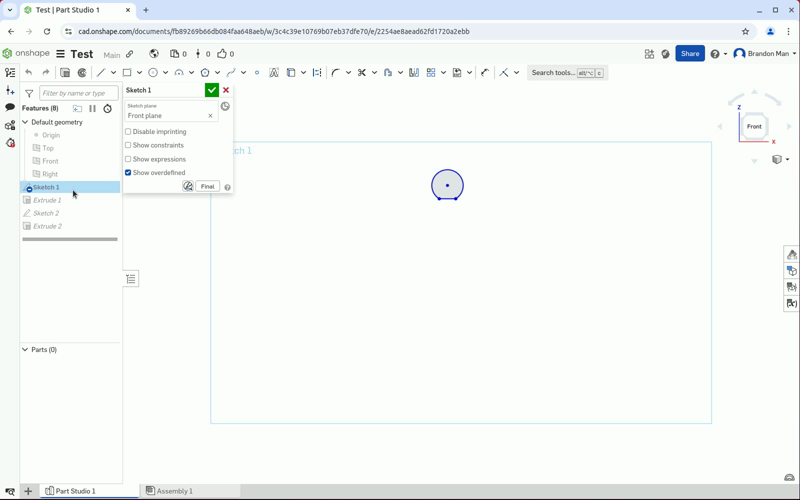
mouse_move(229, 92)
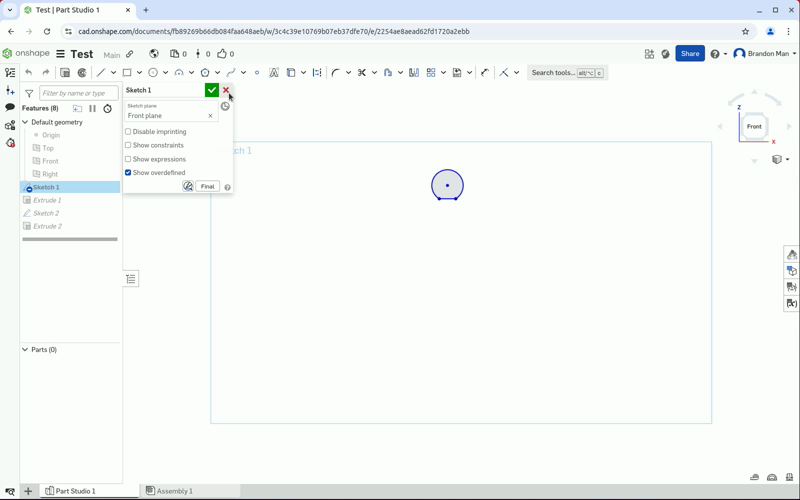
click(229, 92)
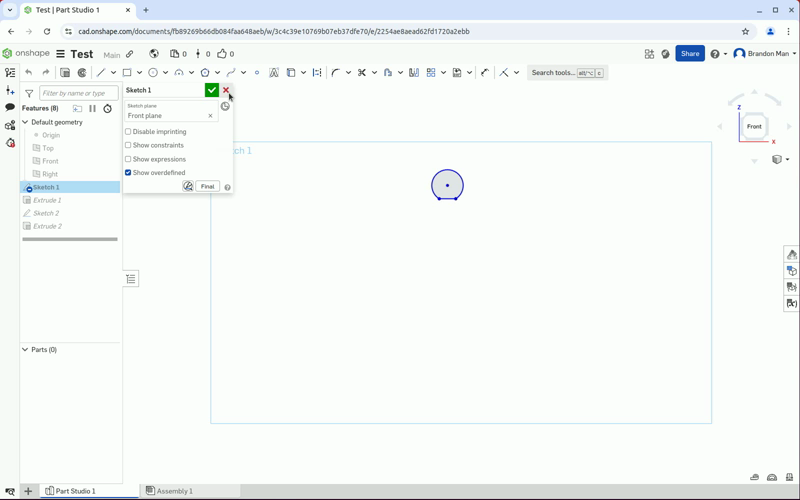
key(shift+s)
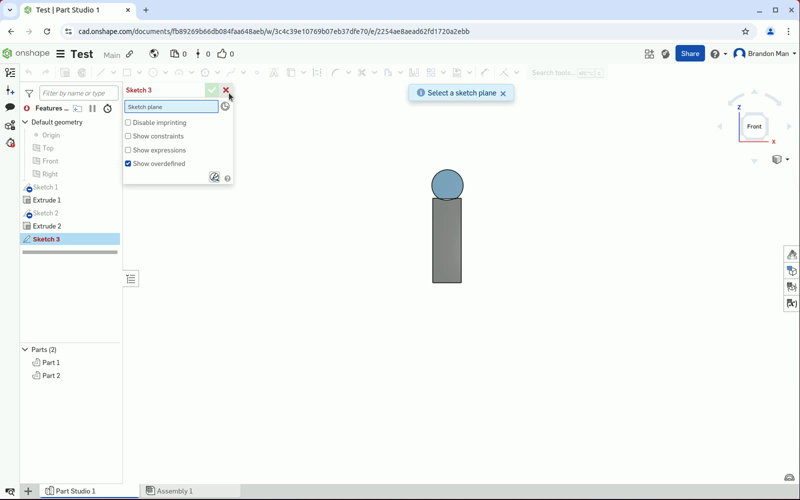
mouse_move(73, 163)
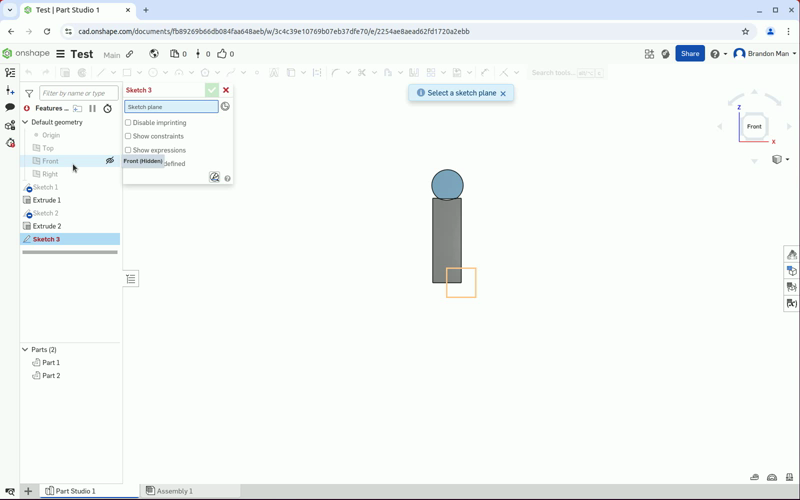
click(73, 163)
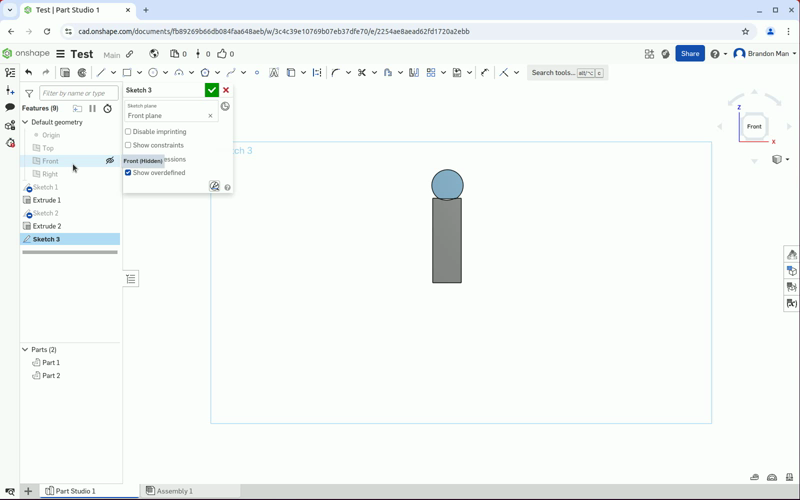
mouse_move(73, 352)
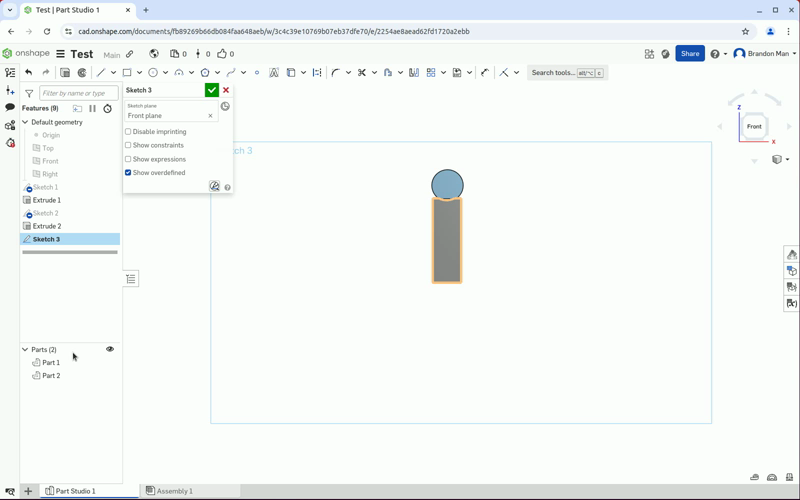
key(y)
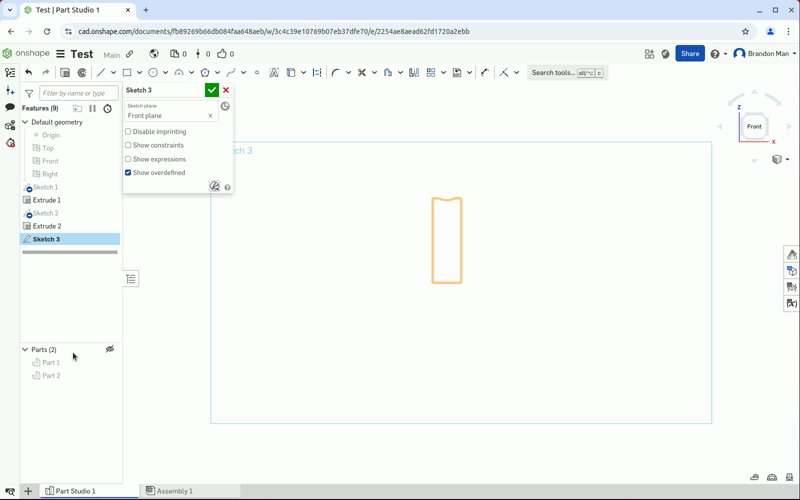
key(a)
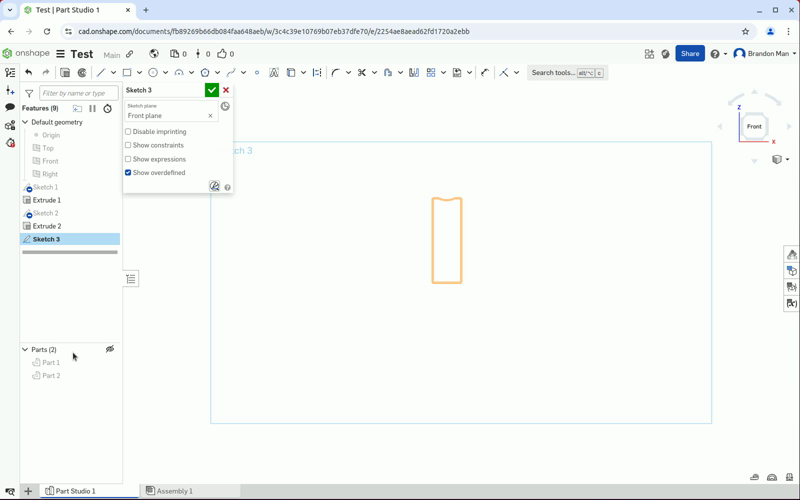
key_down(shift)
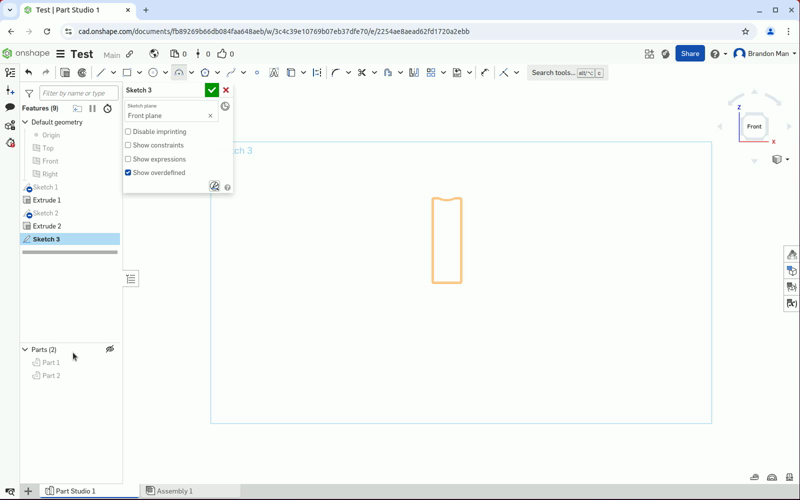
mouse_move(439, 198)
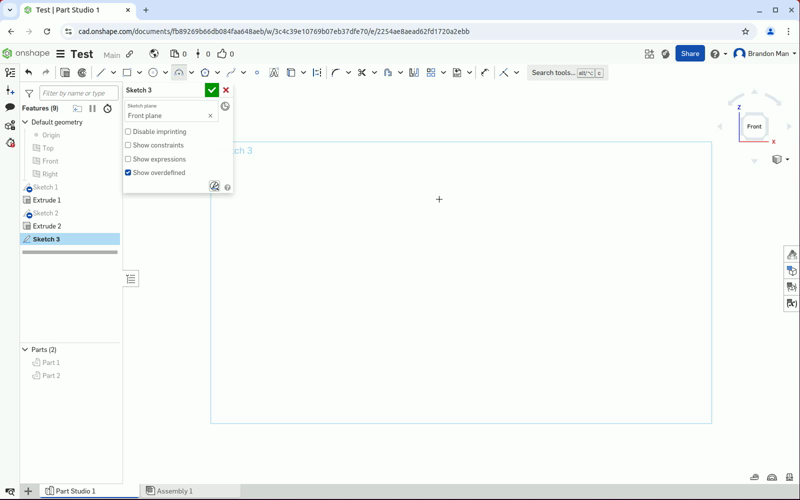
click(439, 198)
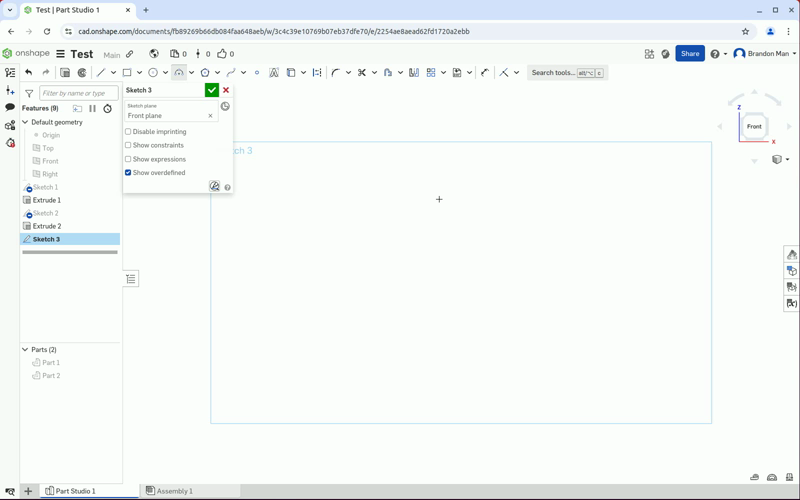
key_up(shift)
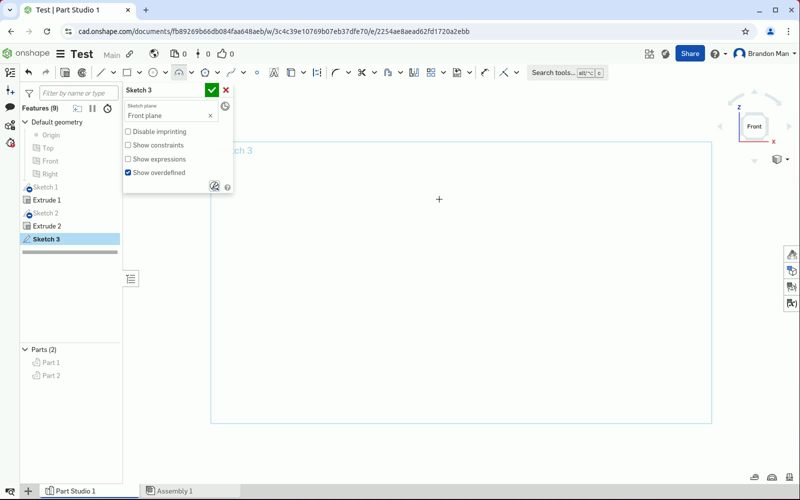
key_down(shift)
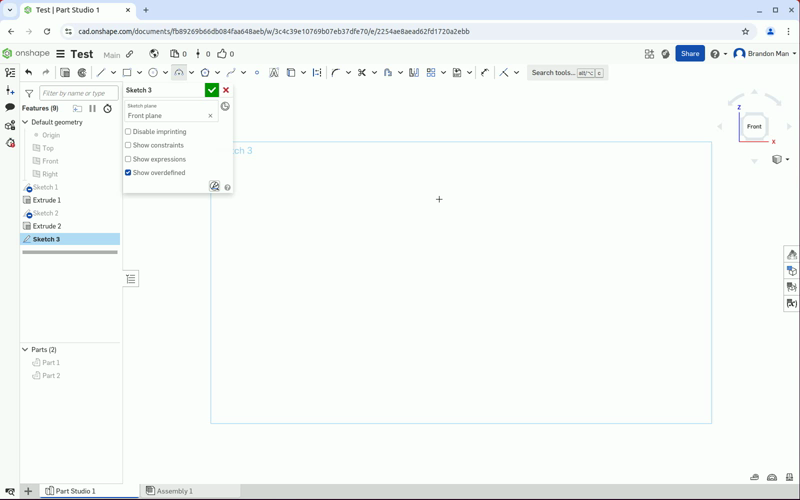
mouse_move(456, 198)
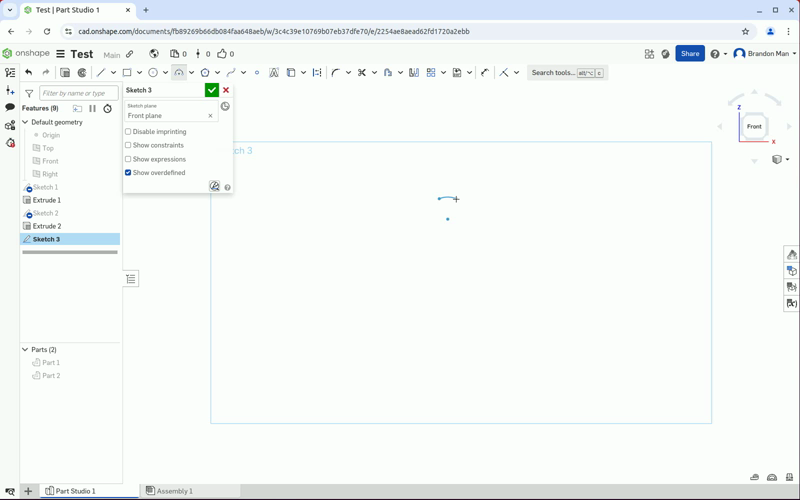
click(456, 198)
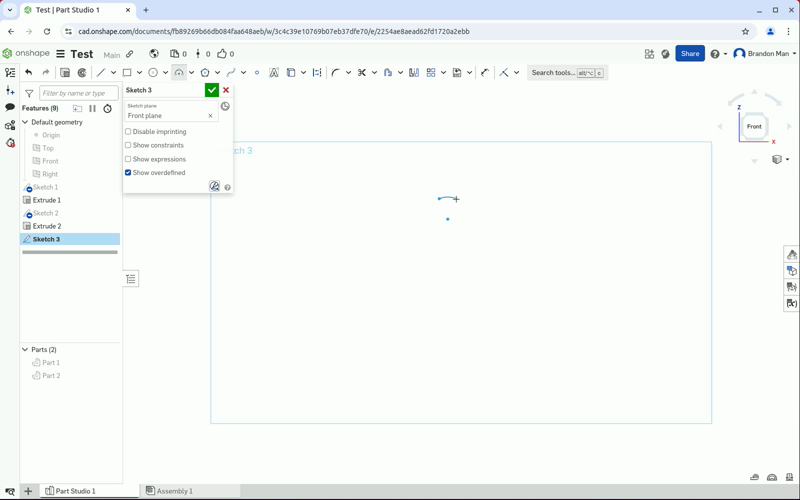
mouse_move(447, 200)
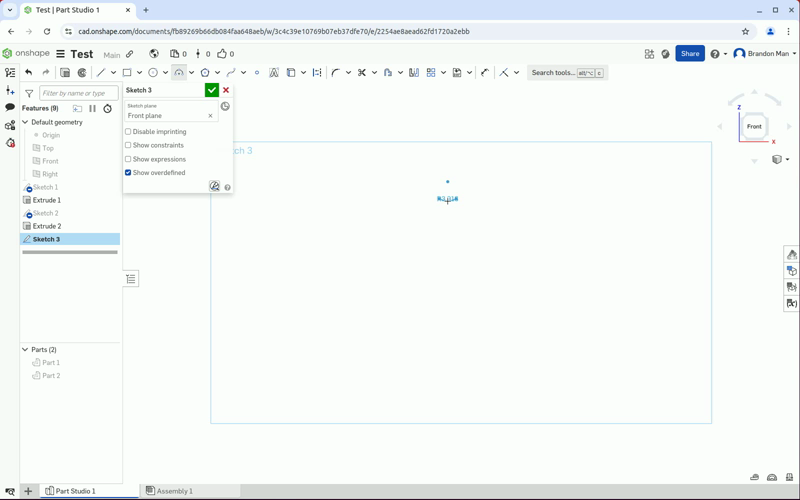
click(447, 200)
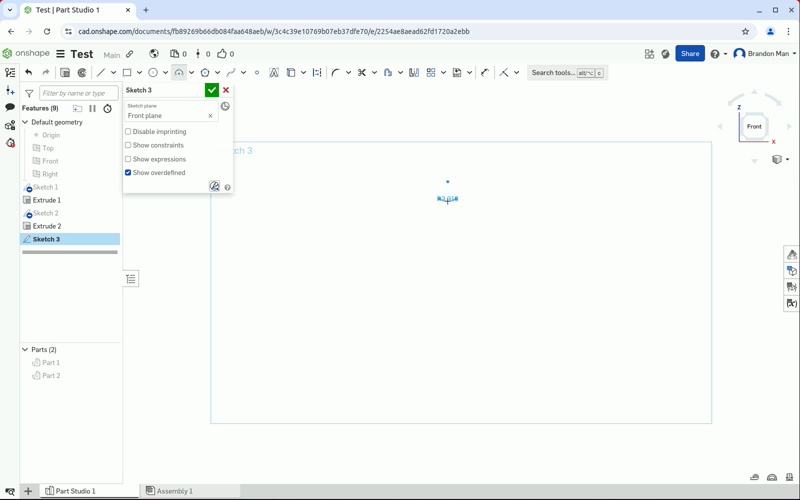
key_up(shift)
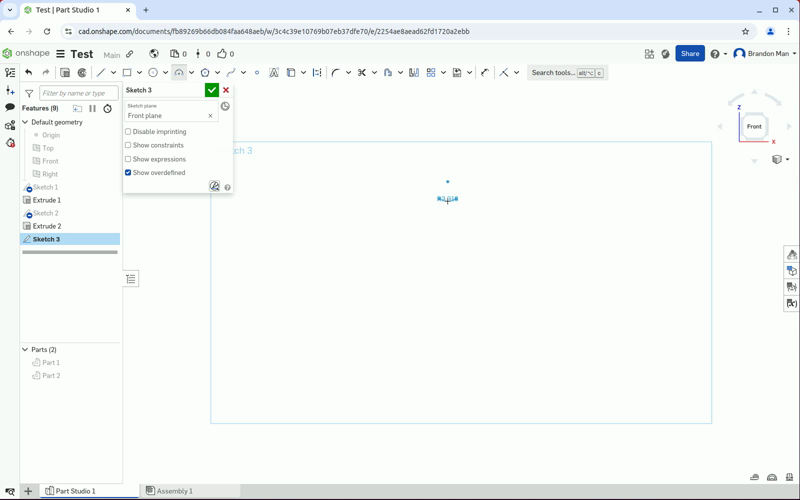
key(esc)
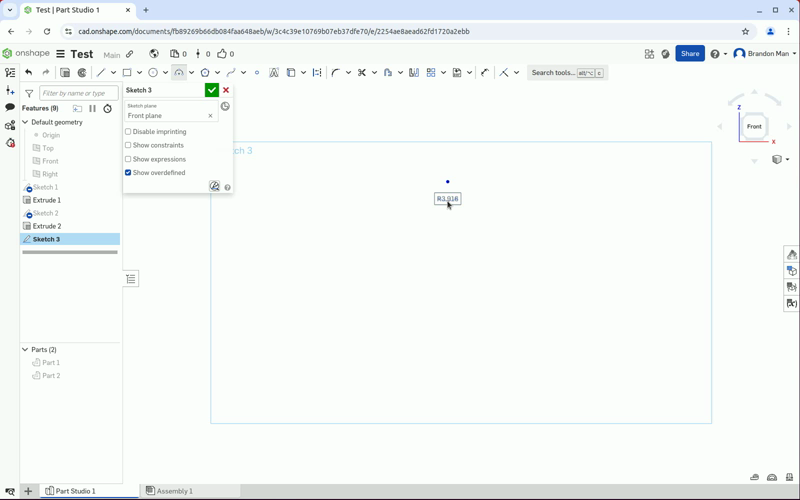
key(l)
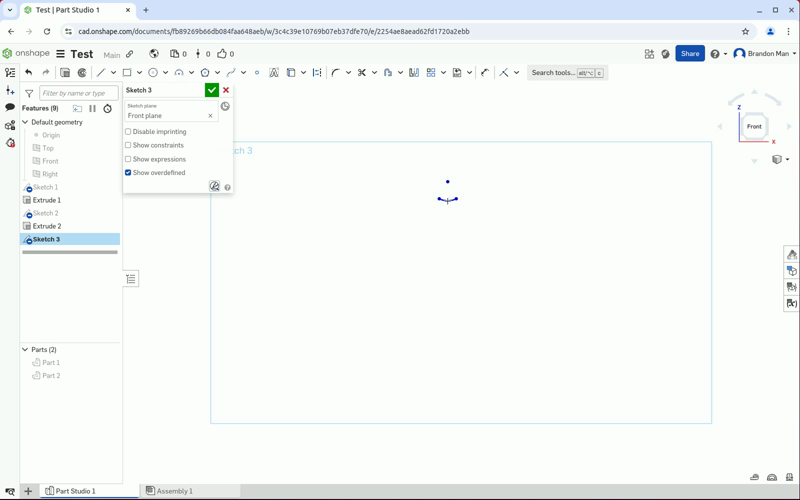
mouse_move(456, 198)
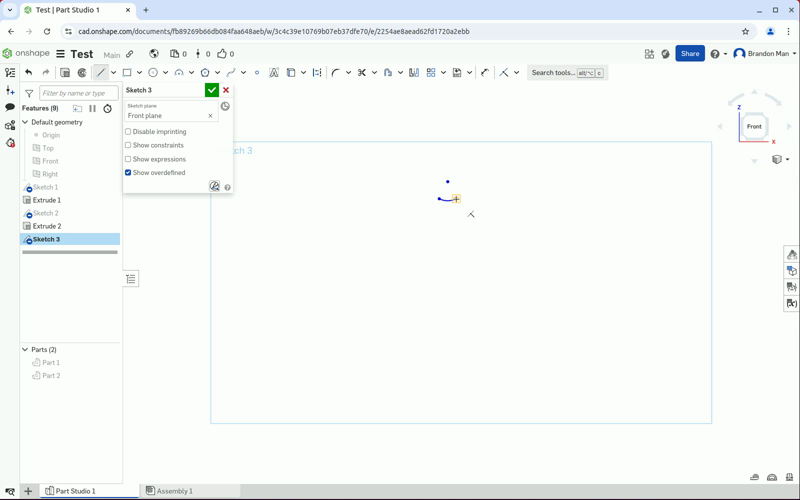
click(456, 198)
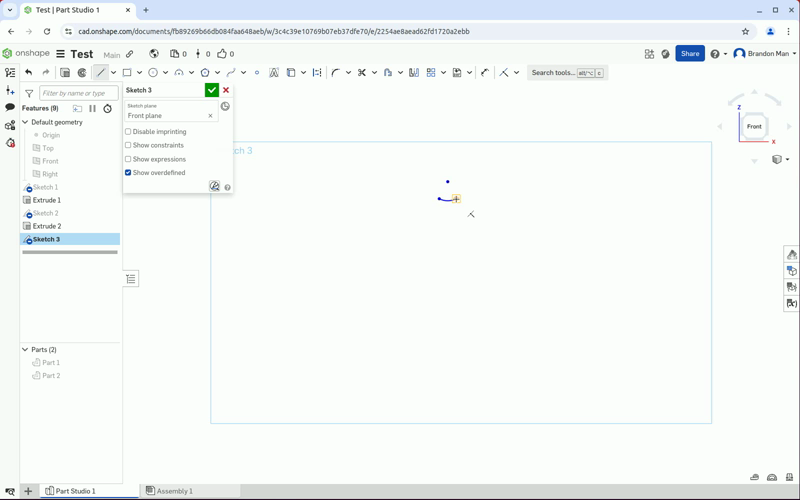
mouse_move(486, 198)
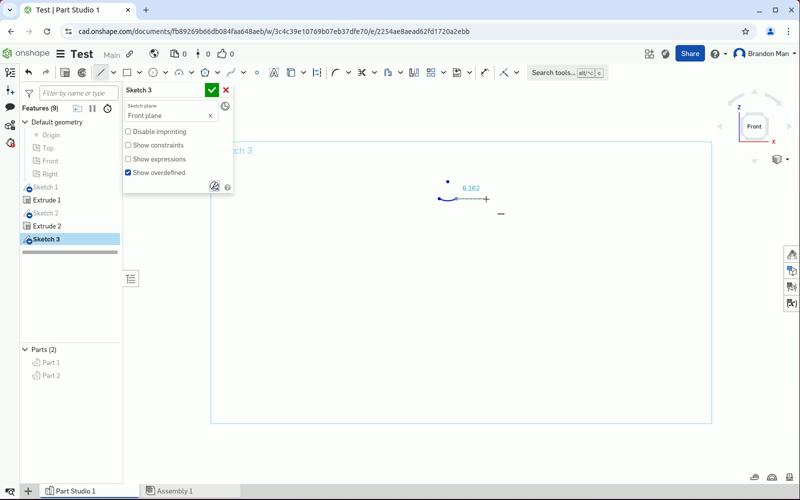
key_down(shift)
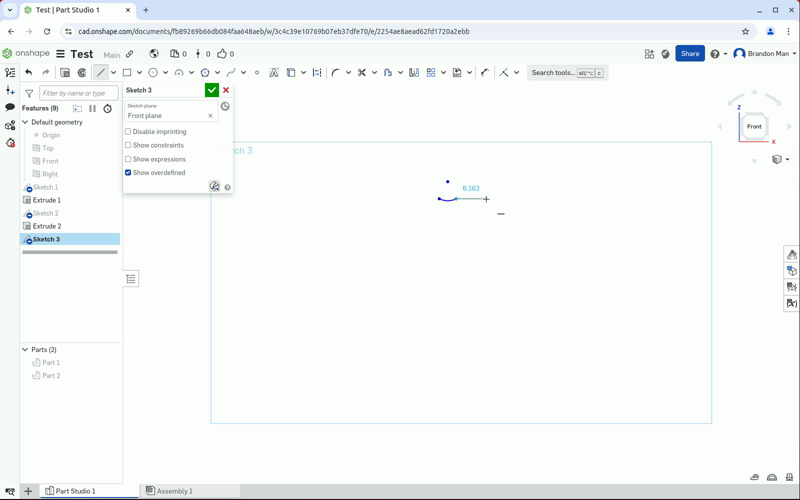
mouse_move(439, 198)
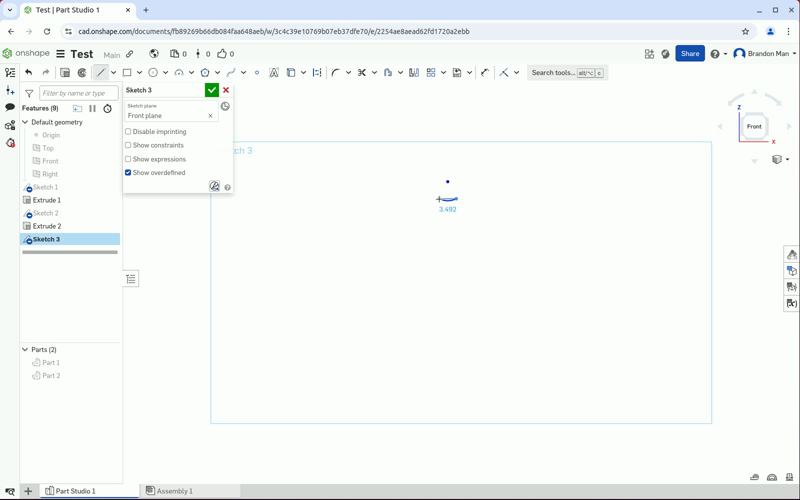
key_up(shift)
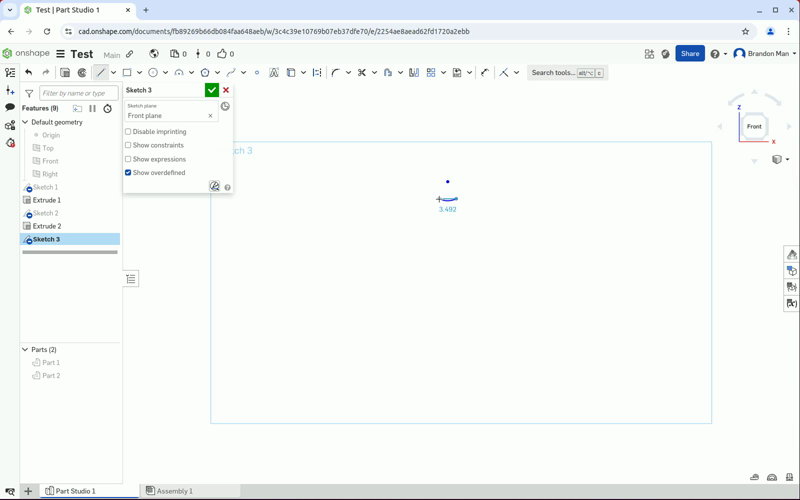
click(439, 198)
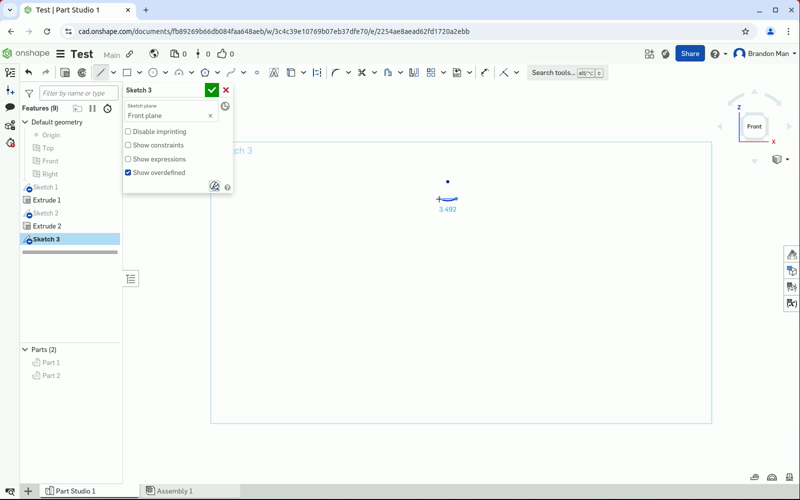
key(esc)
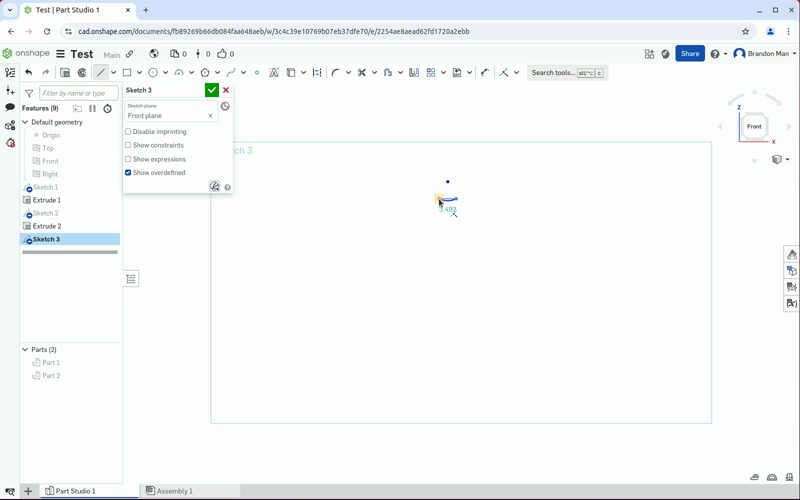
mouse_move(449, 199)
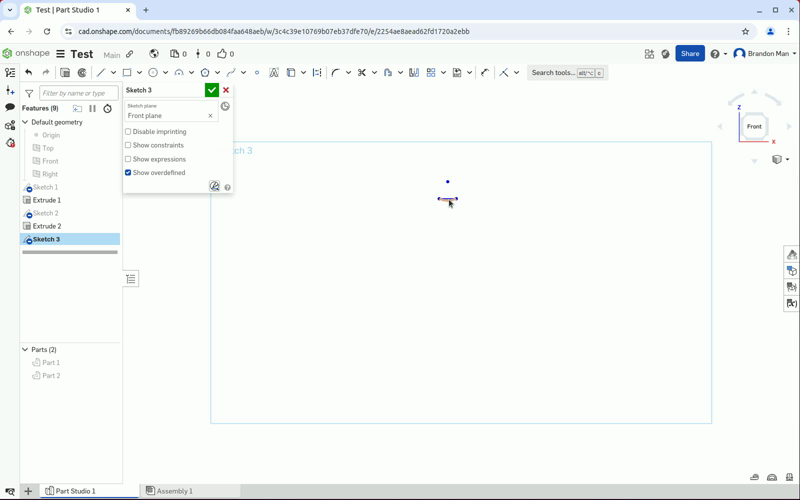
scroll(6)
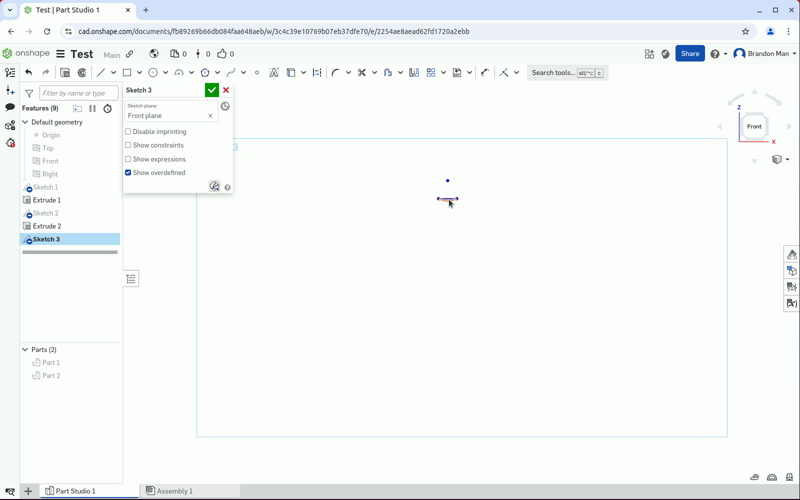
scroll(6)
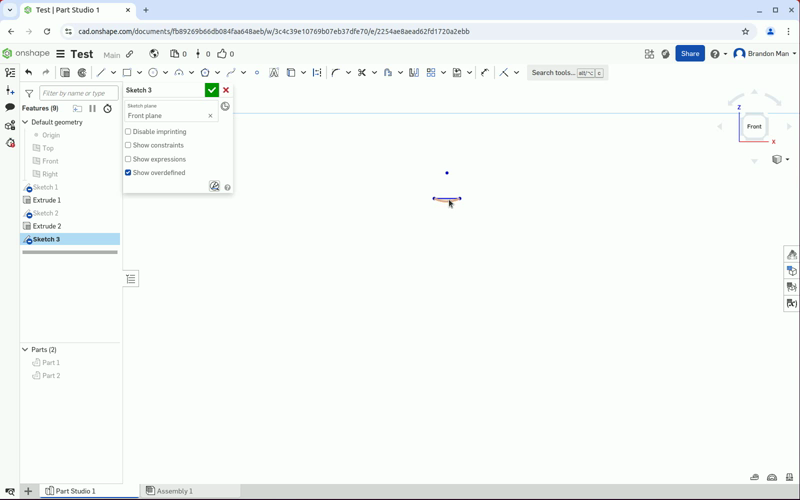
scroll(6)
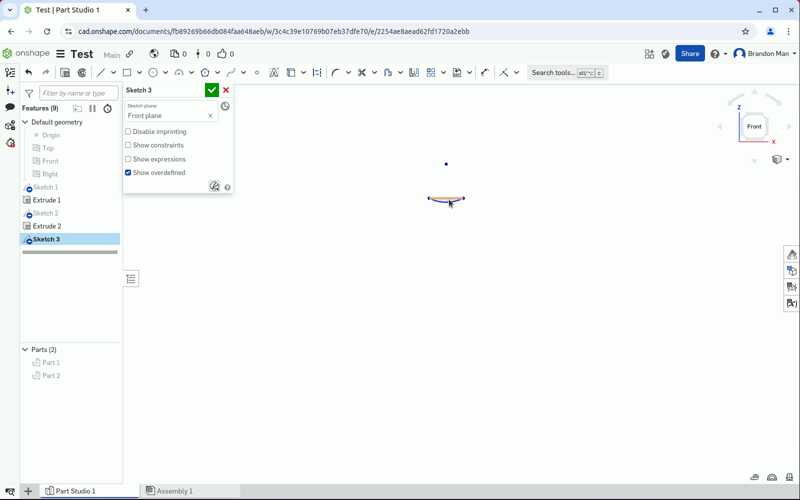
scroll(6)
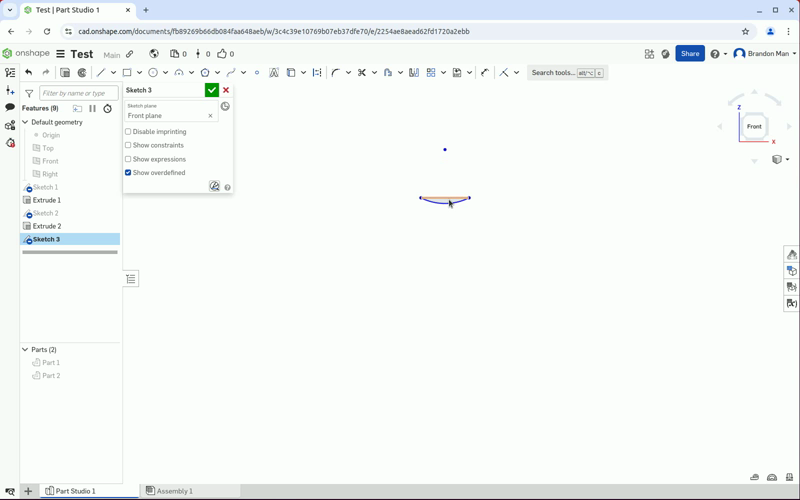
scroll(6)
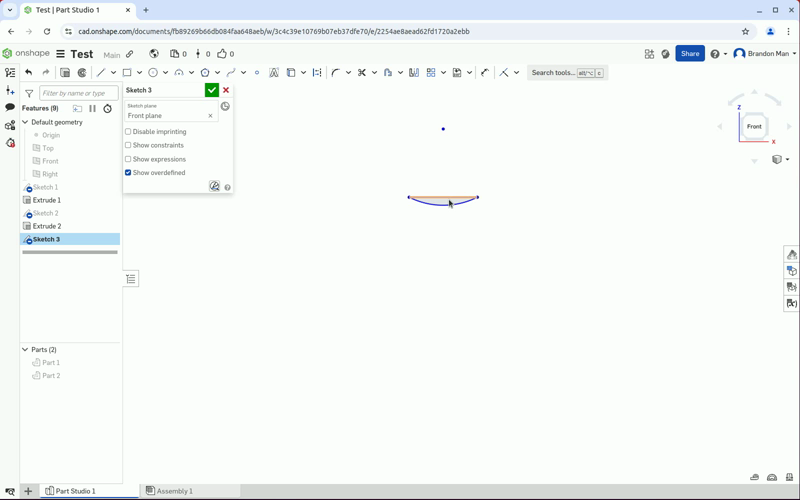
scroll(6)
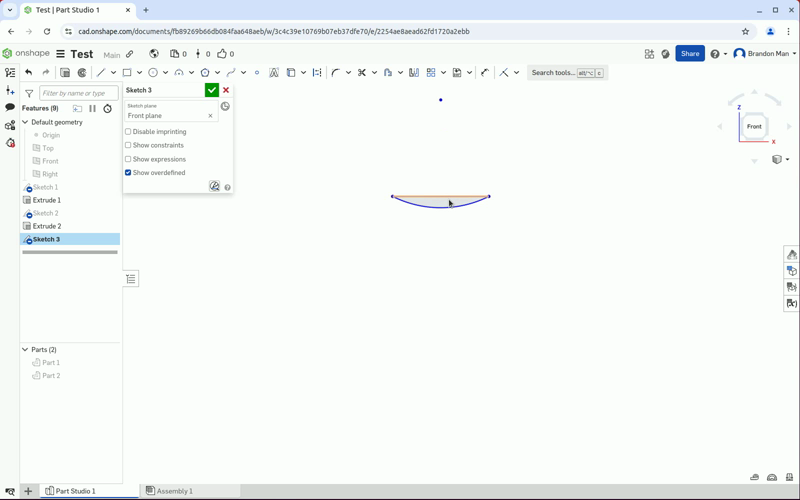
scroll(6)
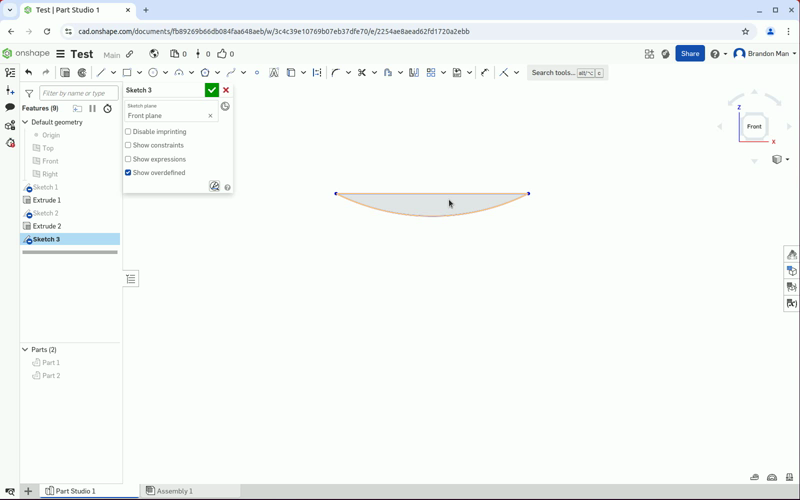
click(449, 199)
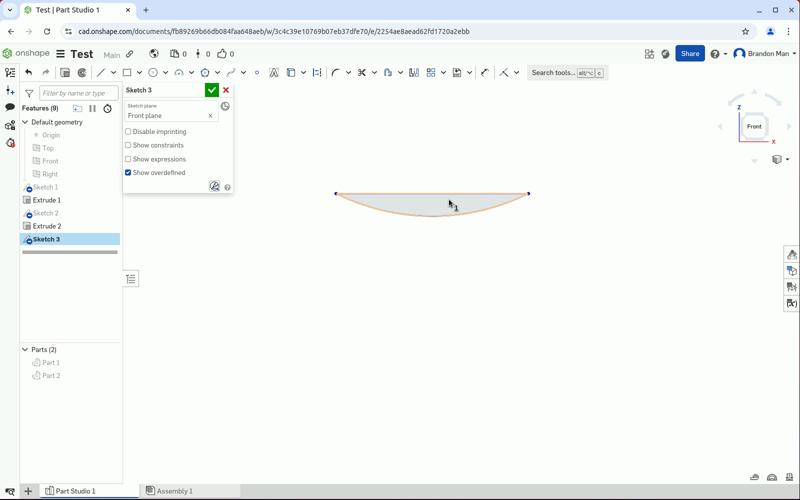
scroll(-6)
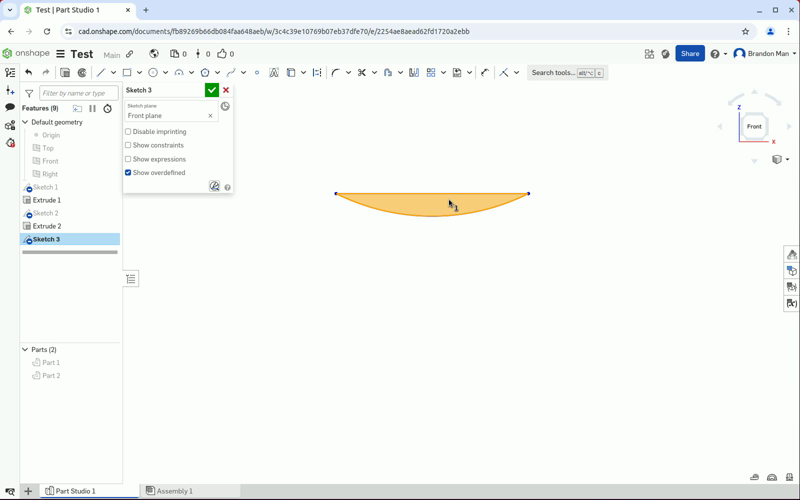
scroll(-6)
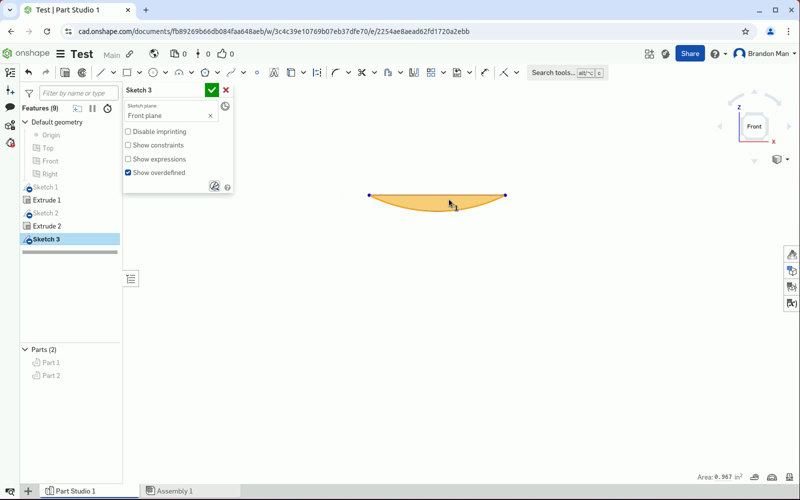
scroll(-6)
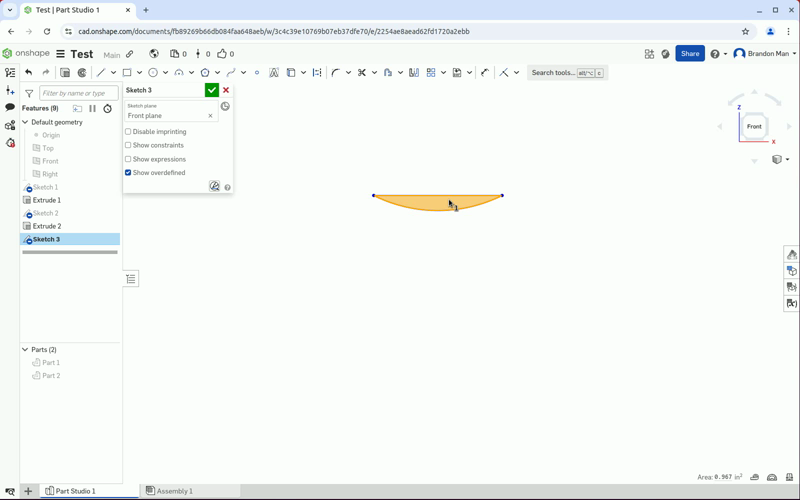
scroll(-6)
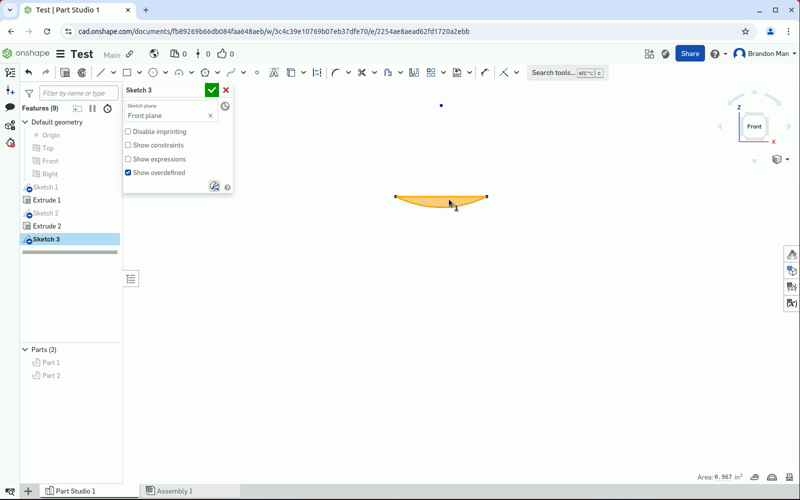
scroll(-6)
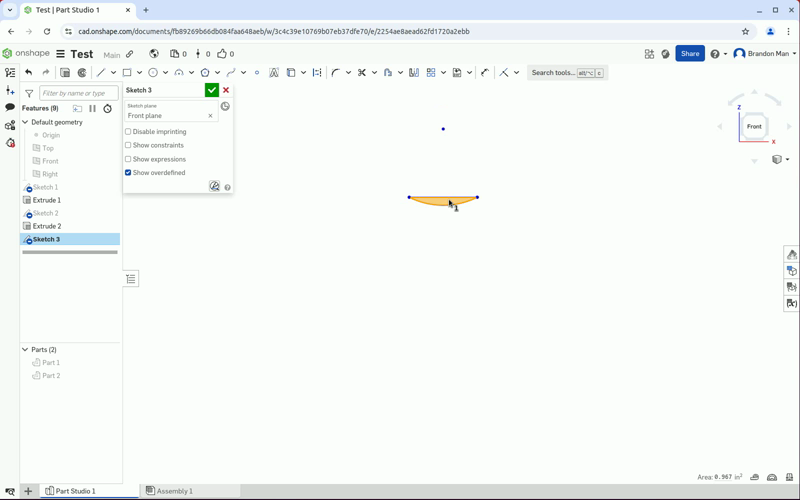
scroll(-6)
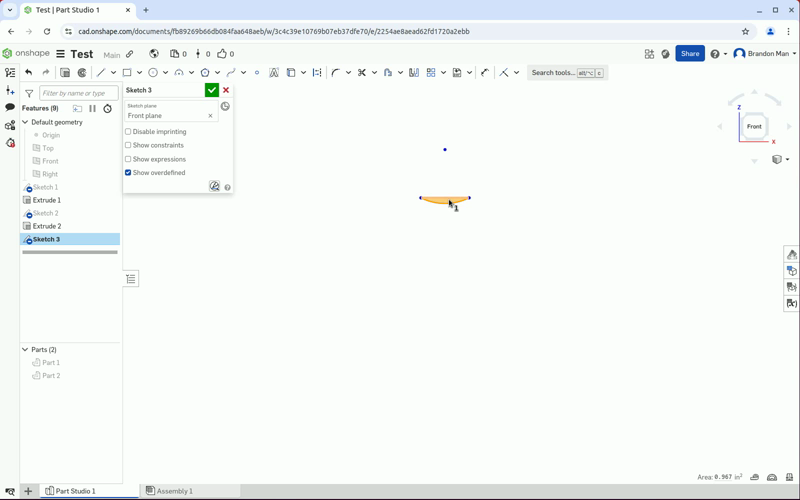
scroll(-6)
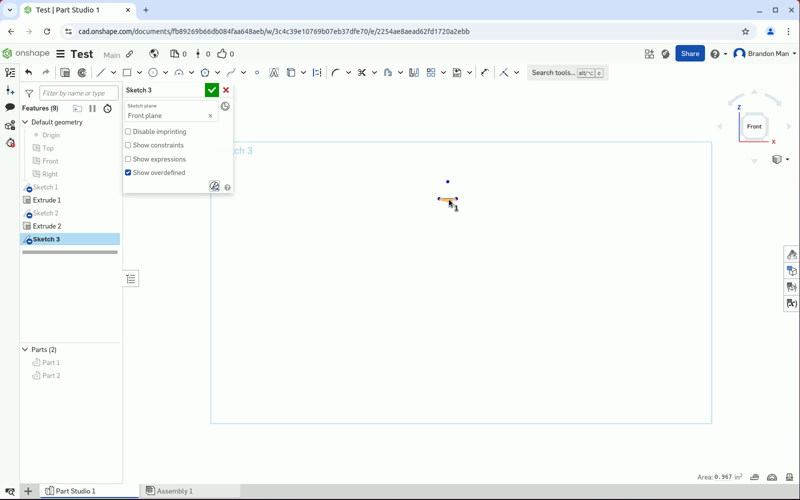
mouse_move(73, 352)
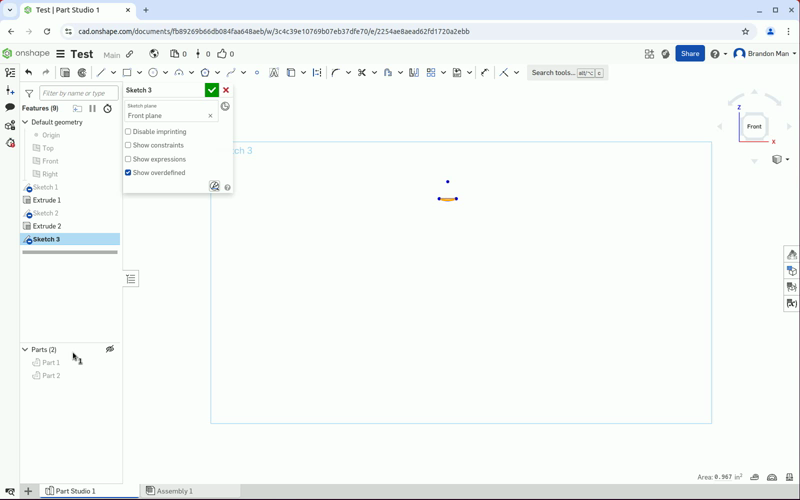
key(shift+y)
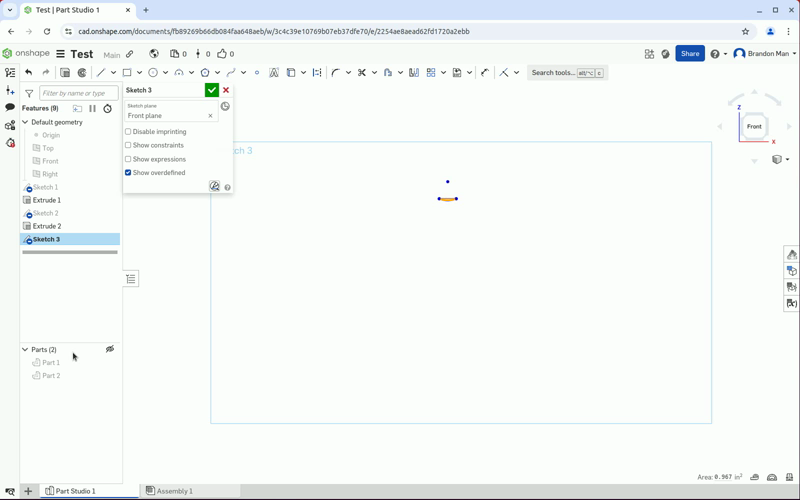
key(shift+e)
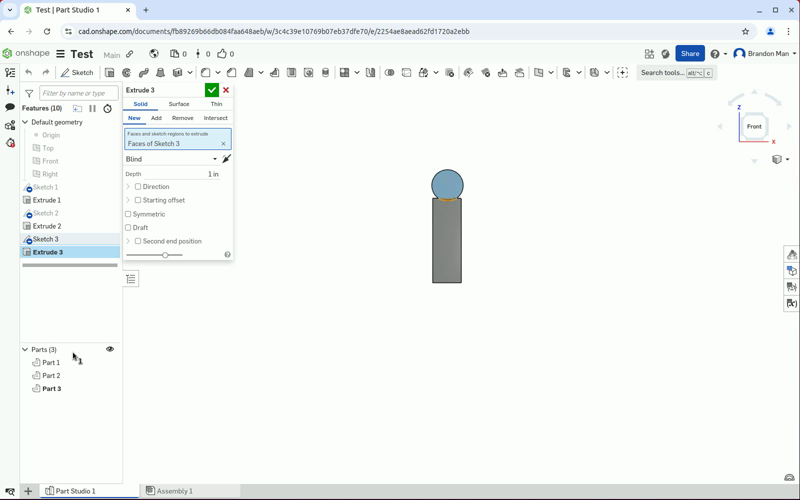
mouse_move(143, 106)
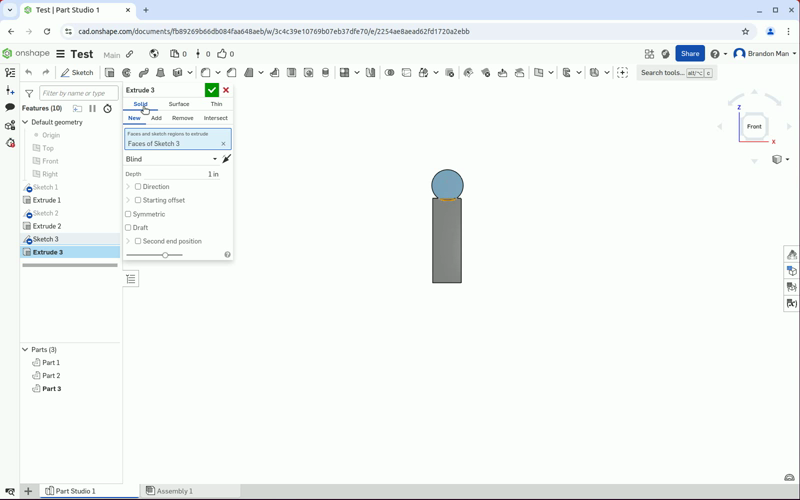
click(143, 106)
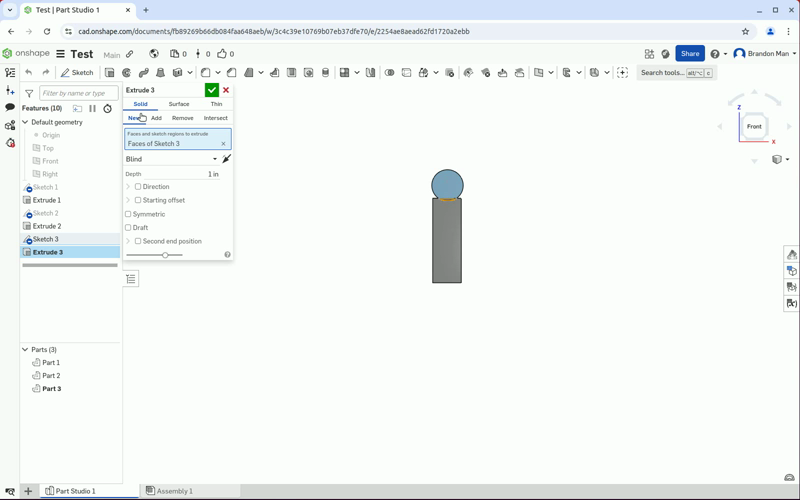
mouse_move(137, 120)
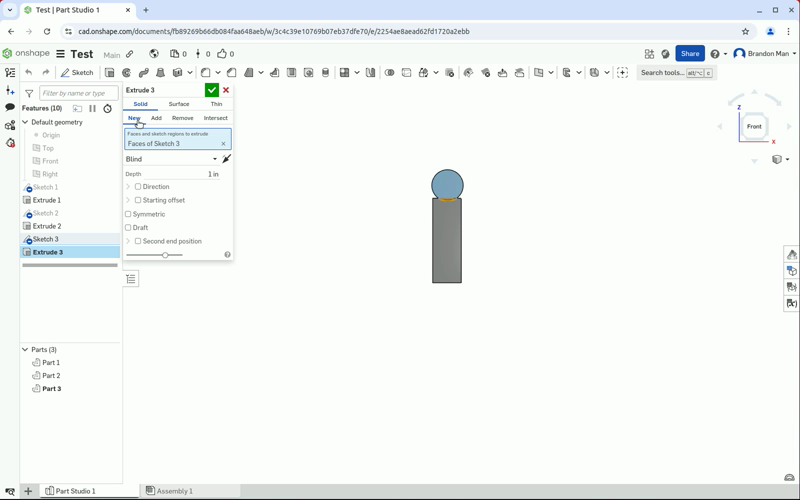
click(137, 120)
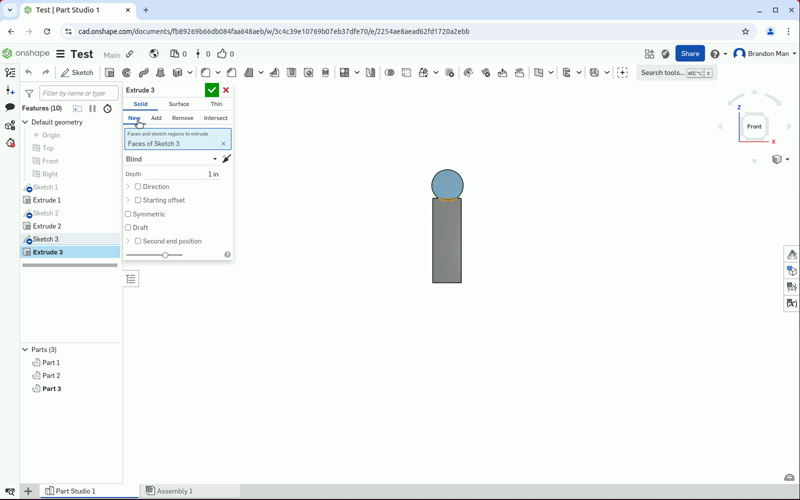
key(tab, 4)
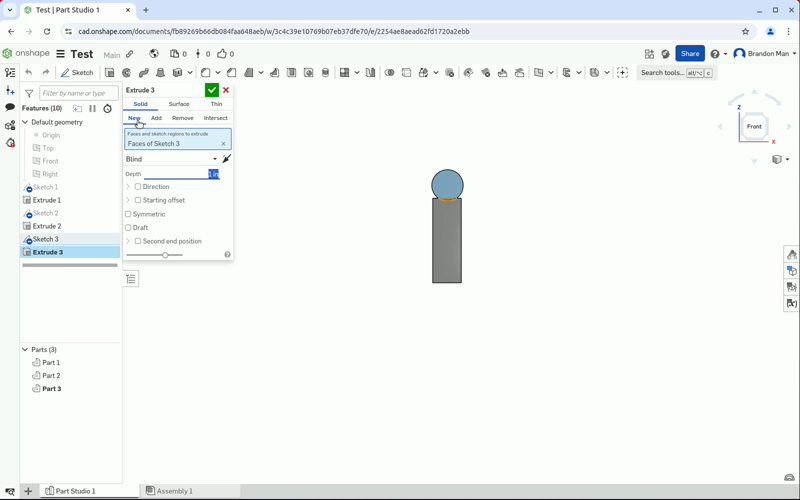
text(3.37)
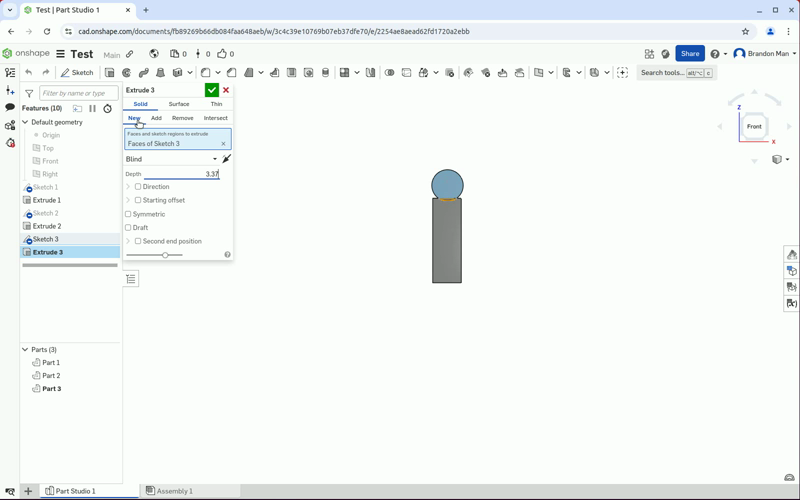
key(enter)
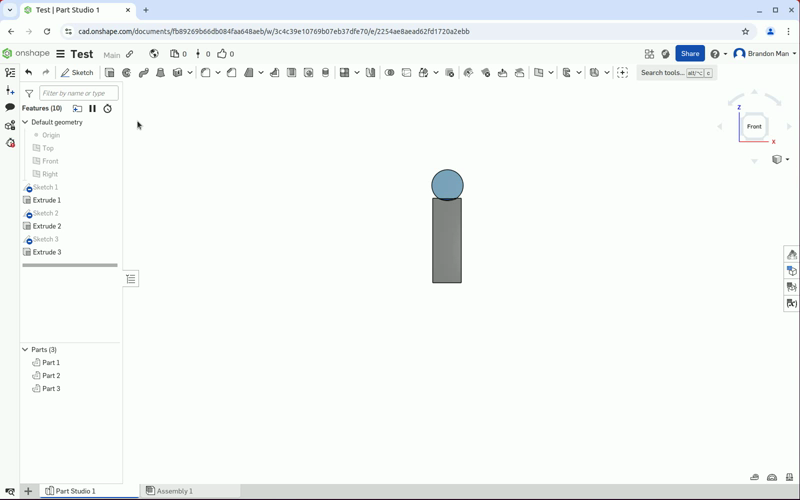
key(shift+h)
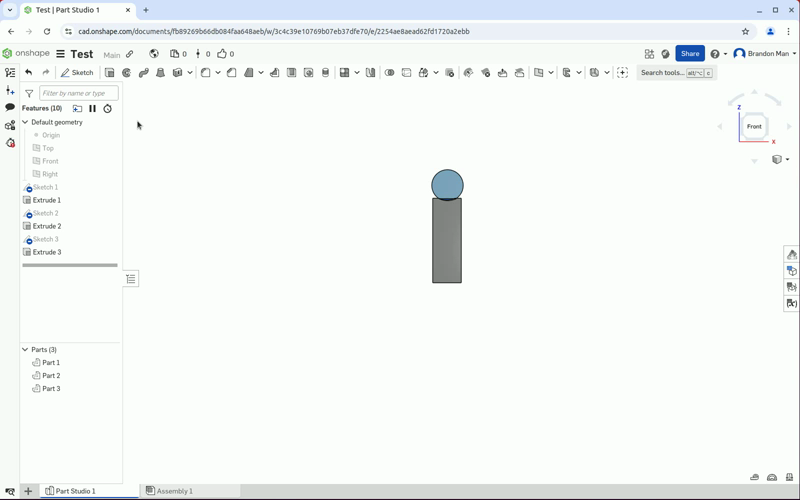
key(shift+h)
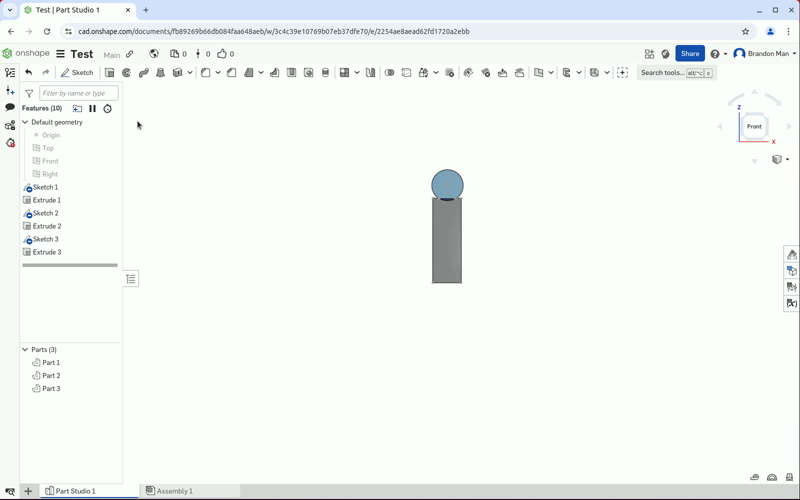
key(shift+7)
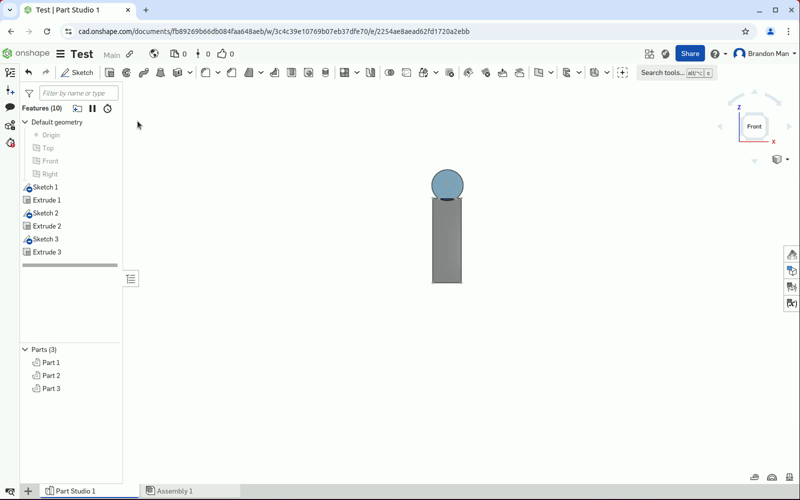
key(left, 2)
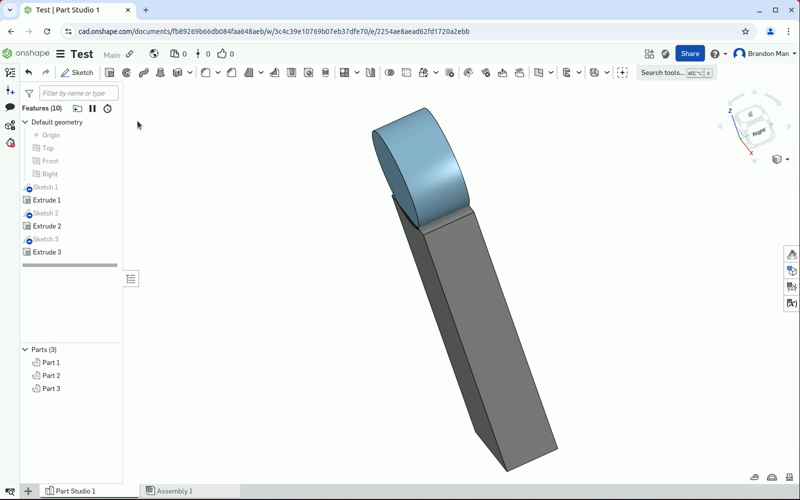
key(down, 2)
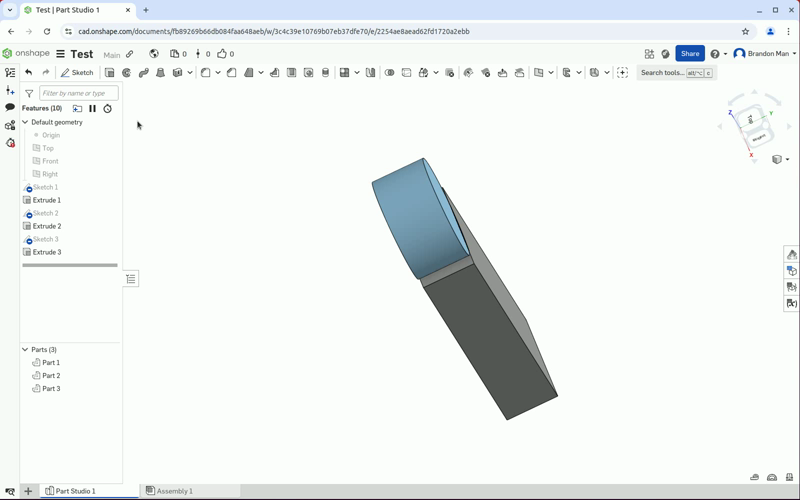
key(up, 2)
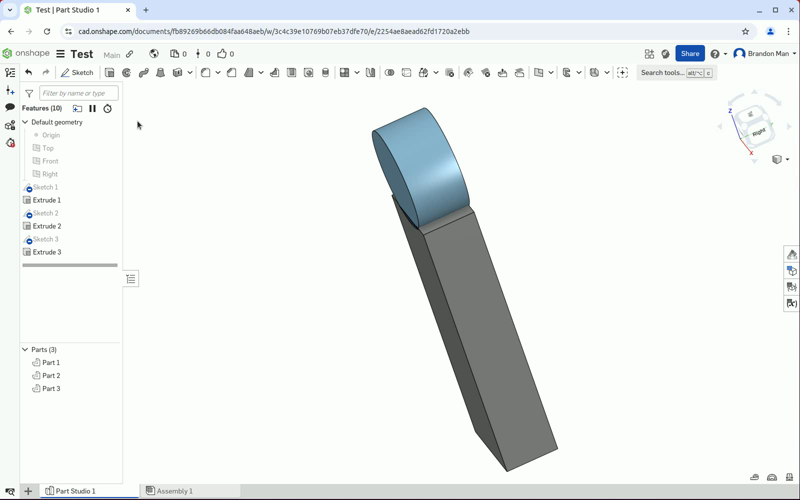
key(right, 2)
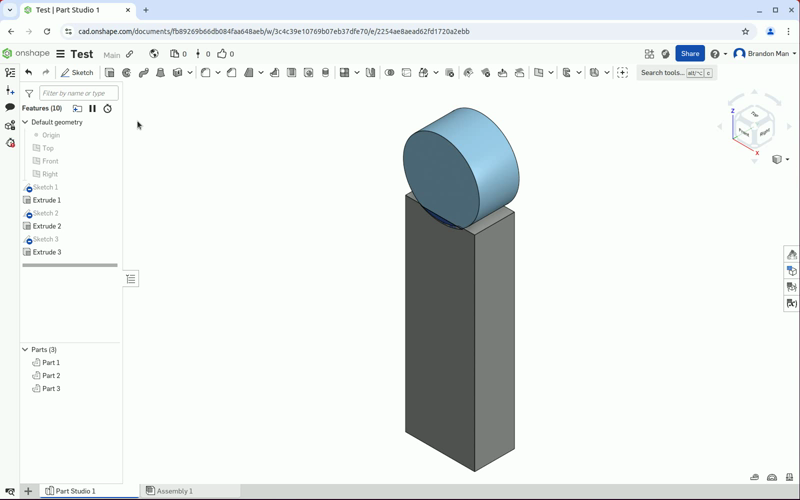
mouse_move(73, 189)
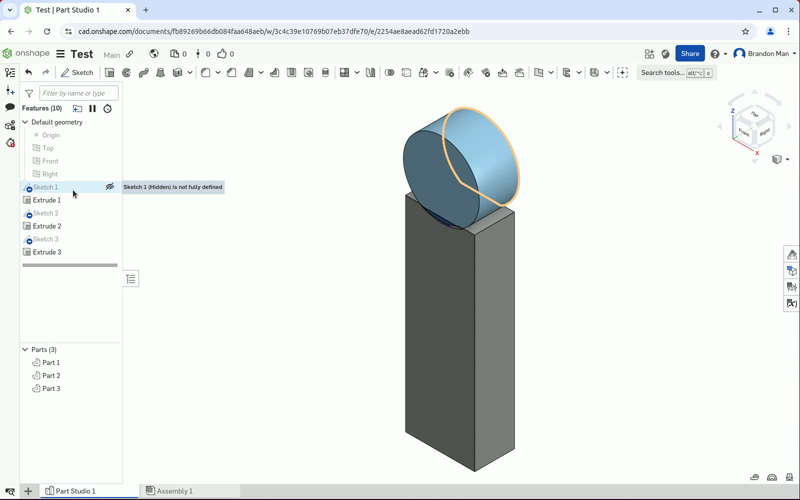
click(73, 189)